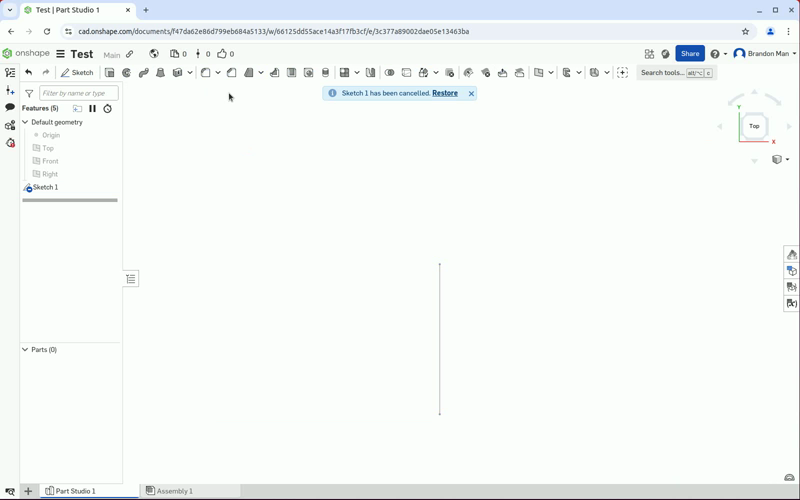
key(shift+h)
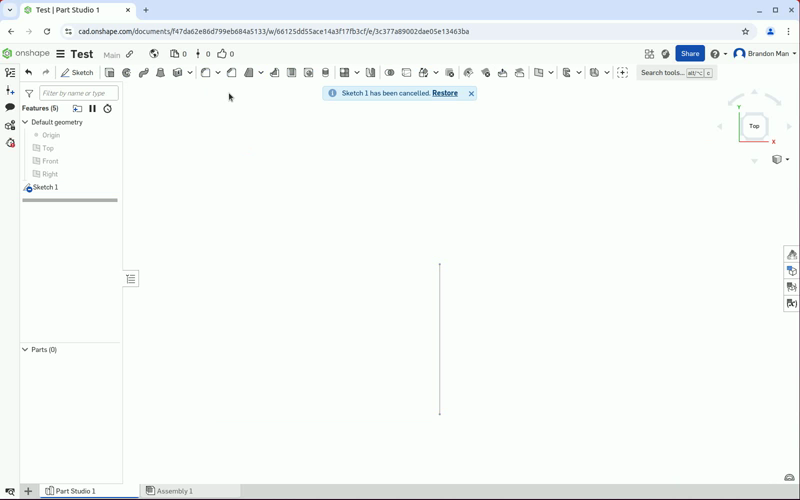
key(shift+s)
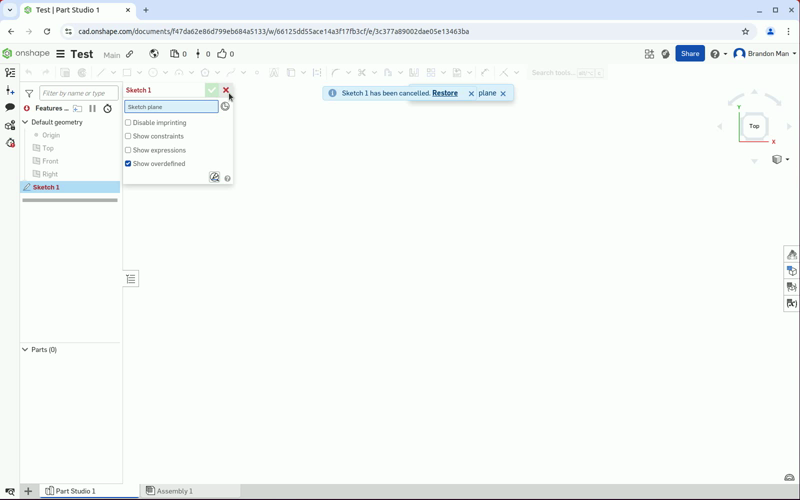
mouse_move(73, 150)
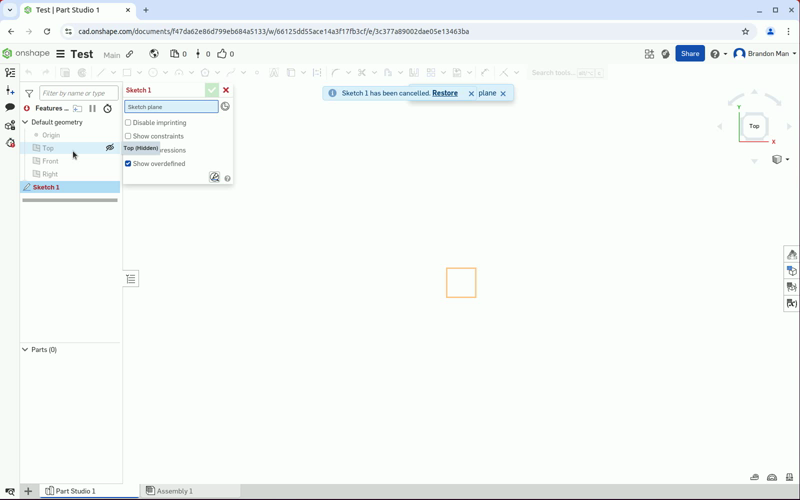
click(73, 150)
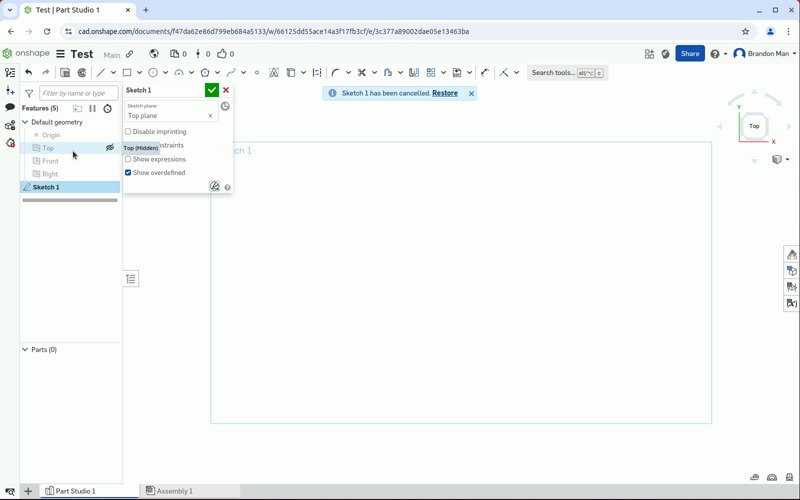
mouse_move(73, 352)
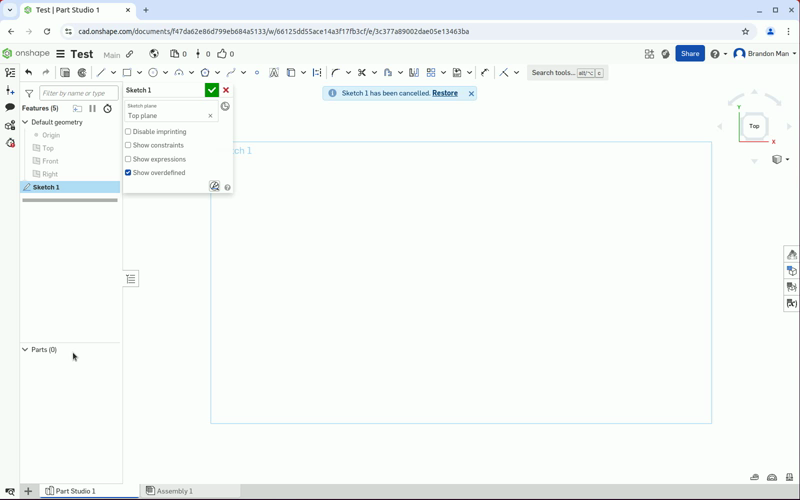
key(y)
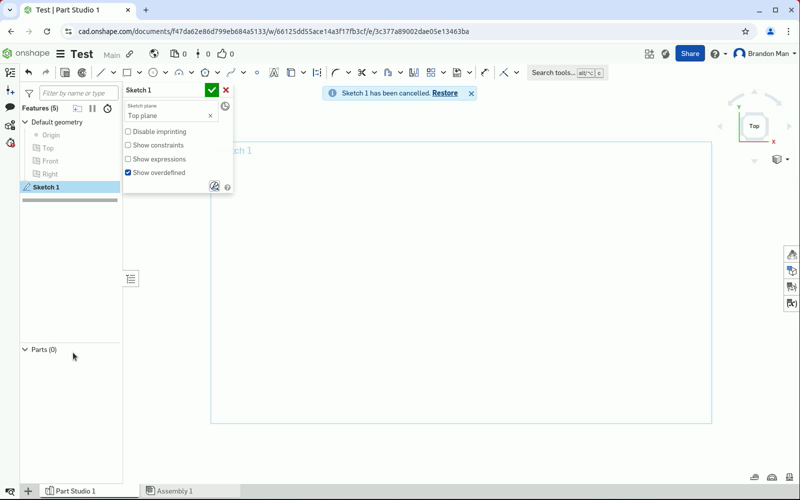
key(l)
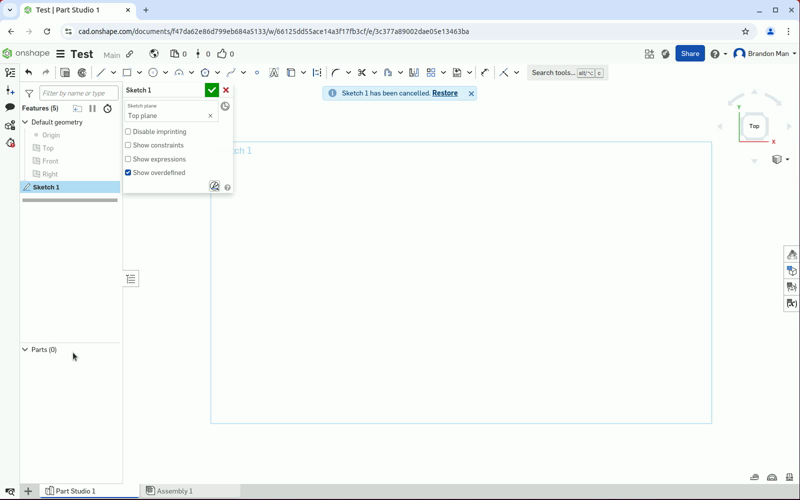
key_down(shift)
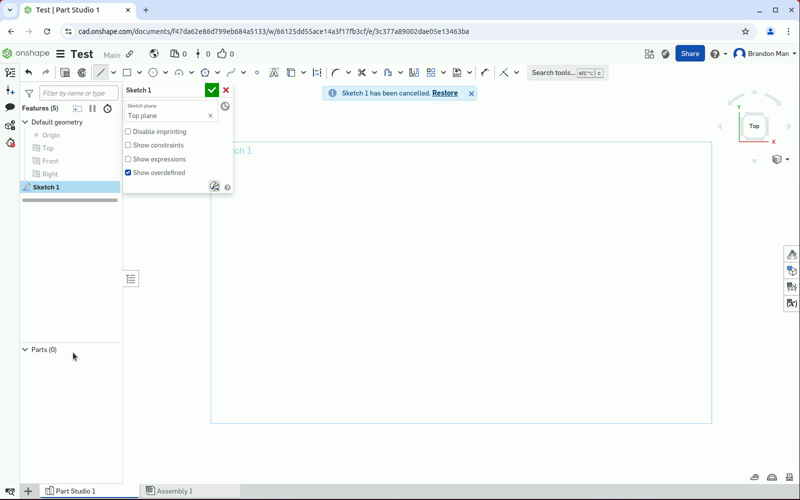
mouse_move(459, 294)
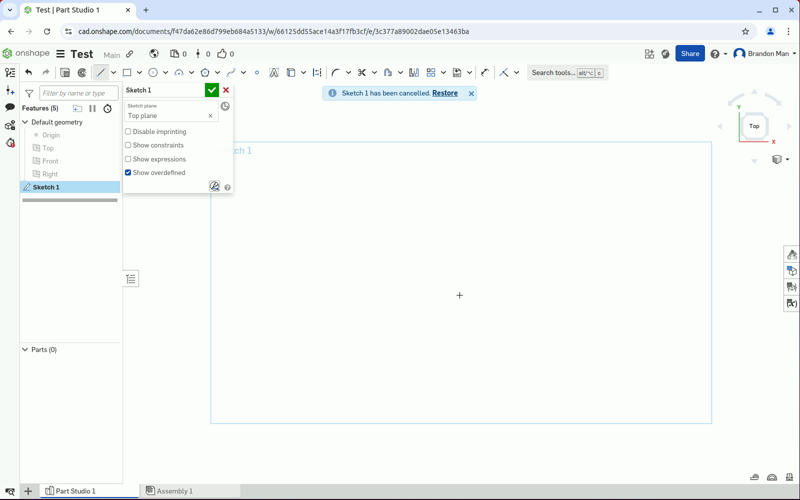
click(459, 294)
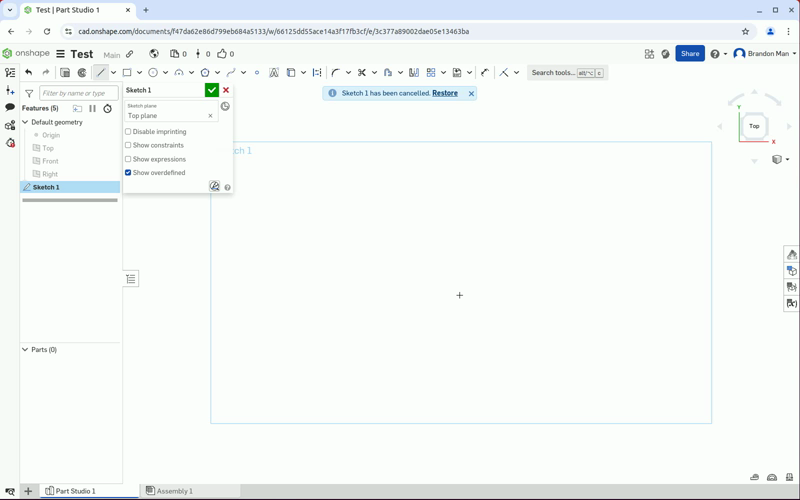
key_up(shift)
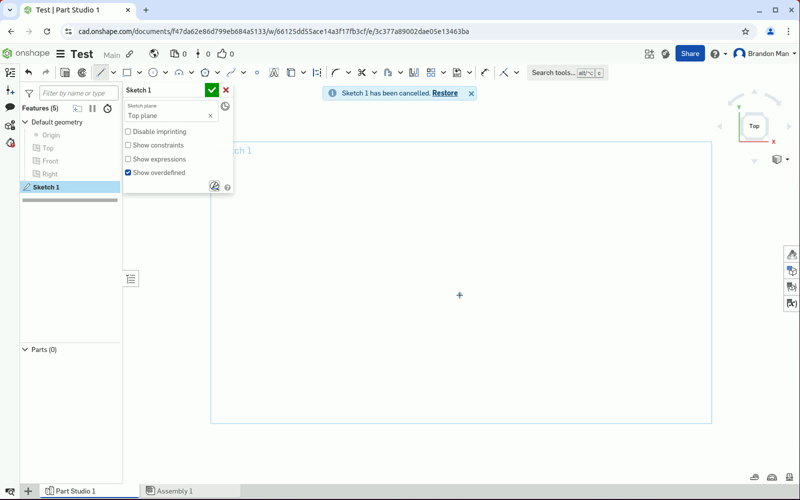
key_down(shift)
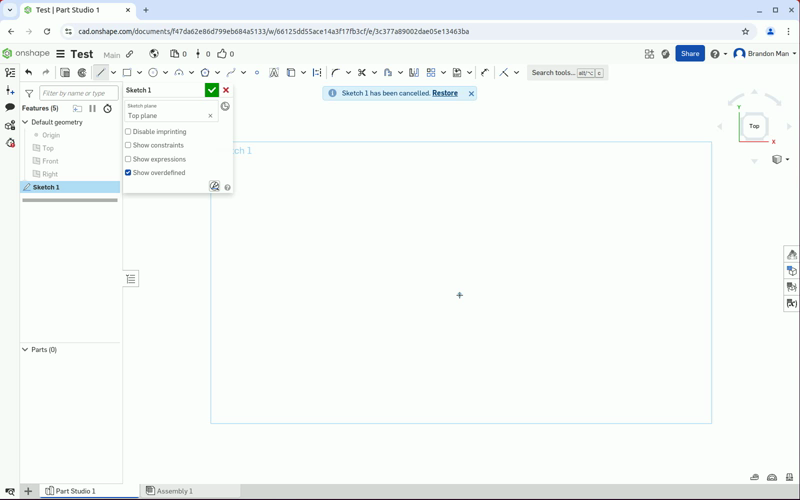
mouse_move(489, 294)
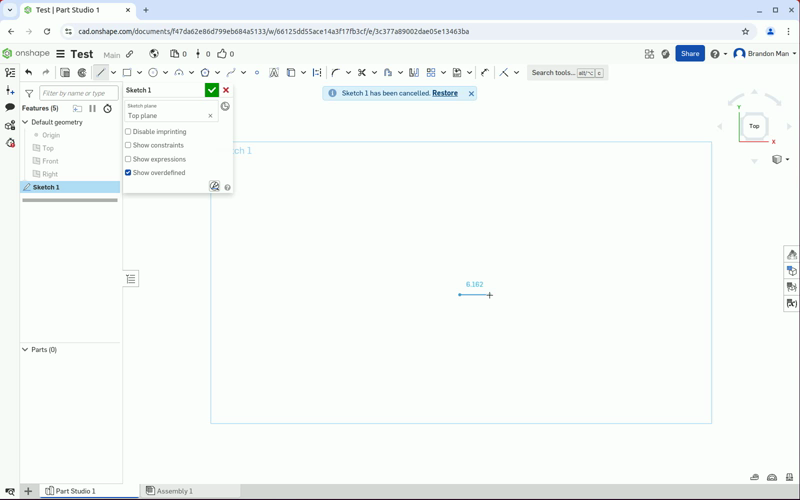
mouse_move(461, 294)
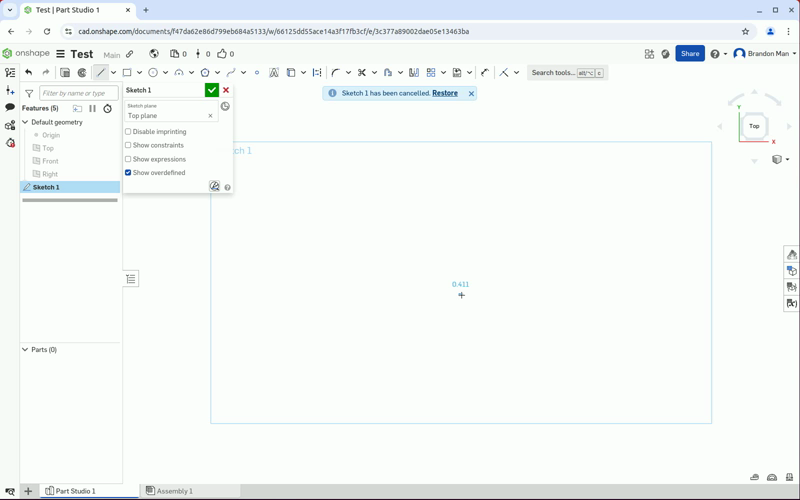
scroll(6)
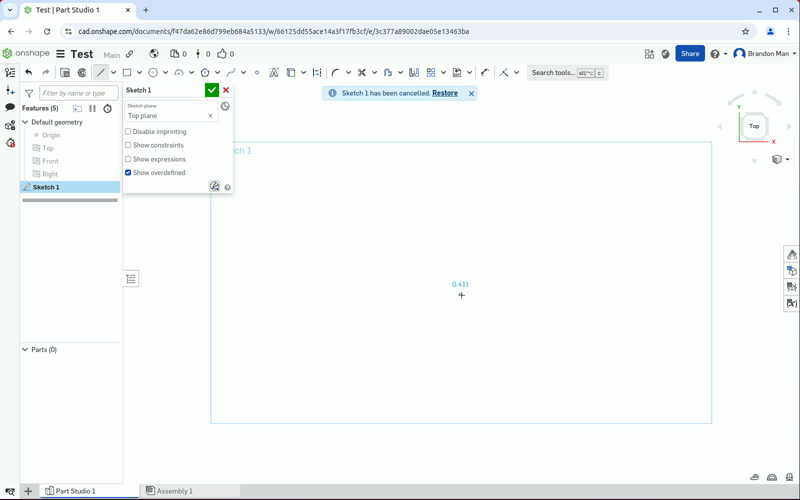
scroll(6)
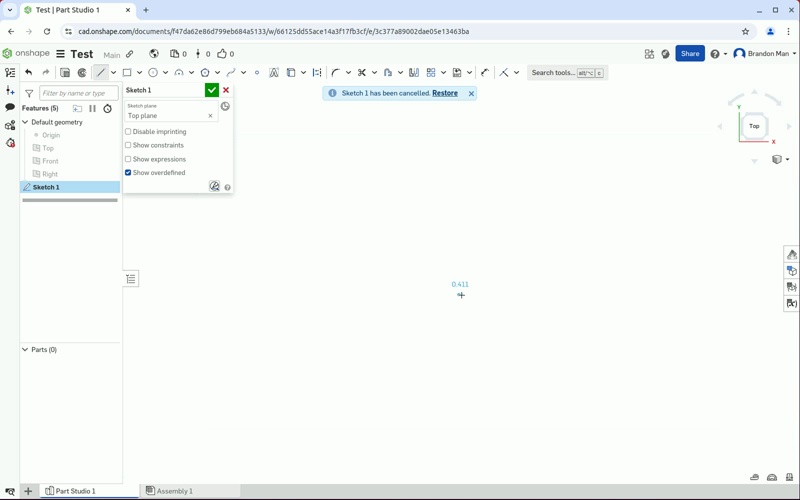
scroll(6)
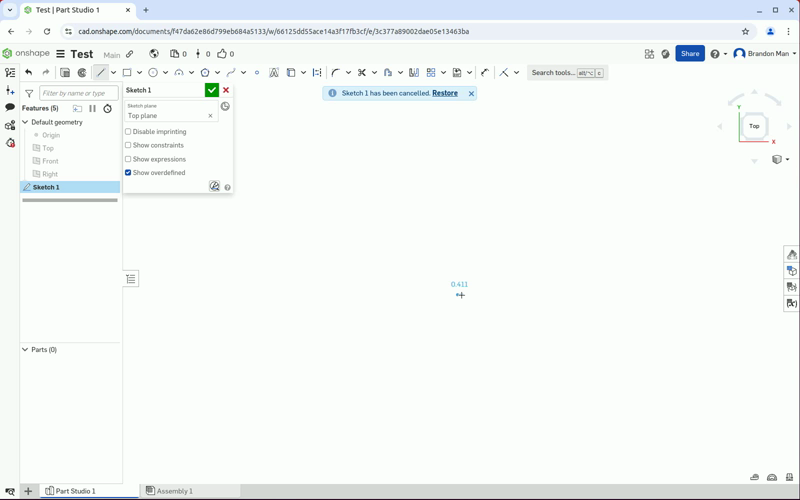
scroll(6)
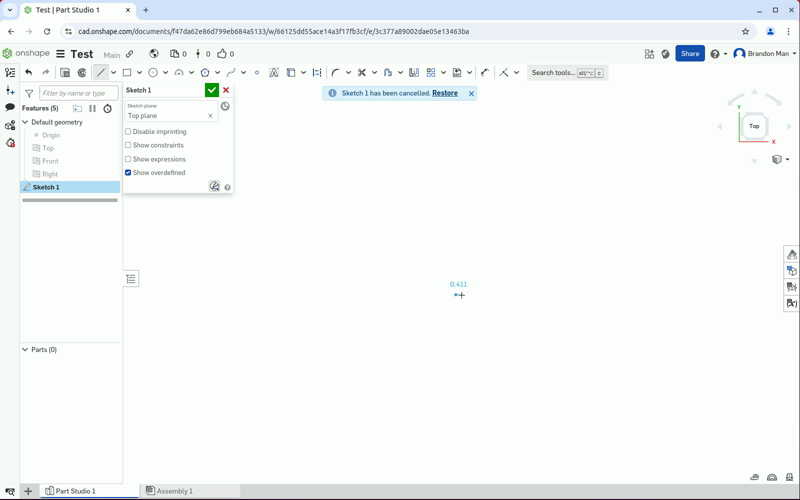
scroll(6)
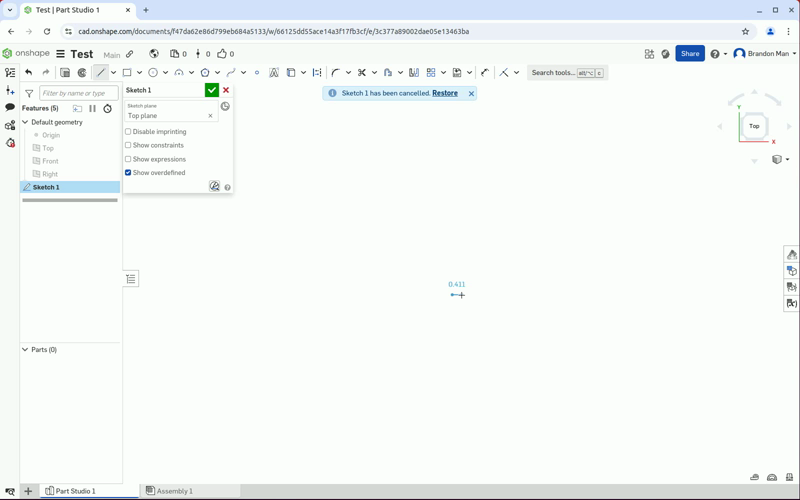
scroll(6)
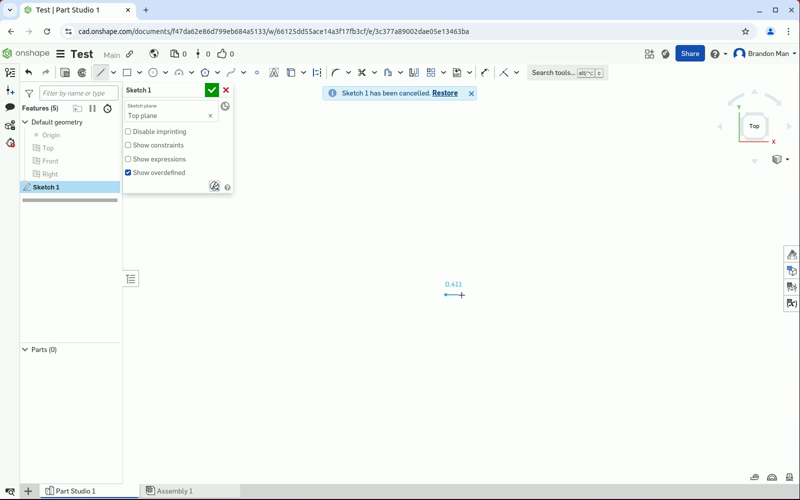
scroll(6)
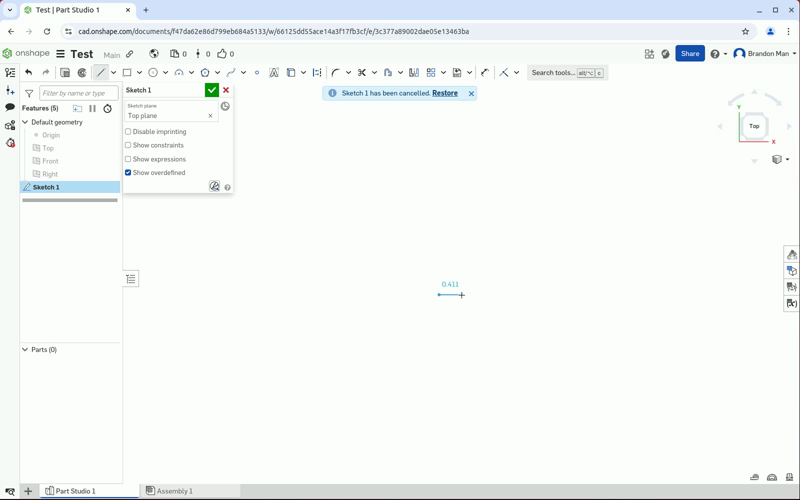
click(461, 294)
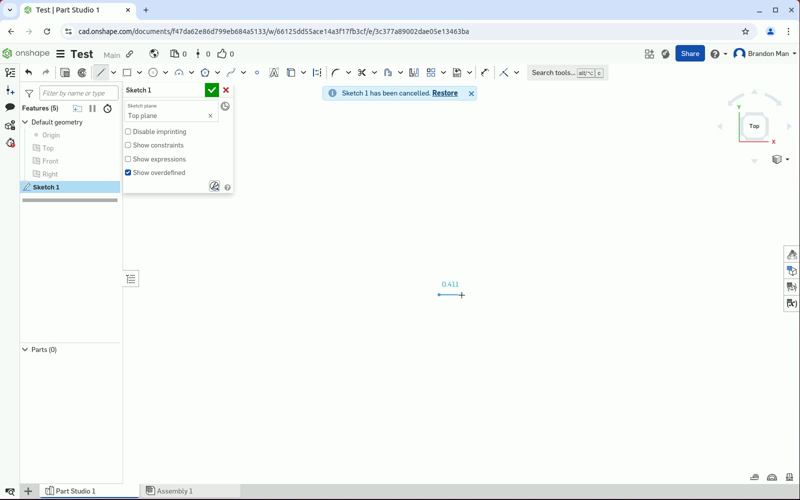
scroll(-6)
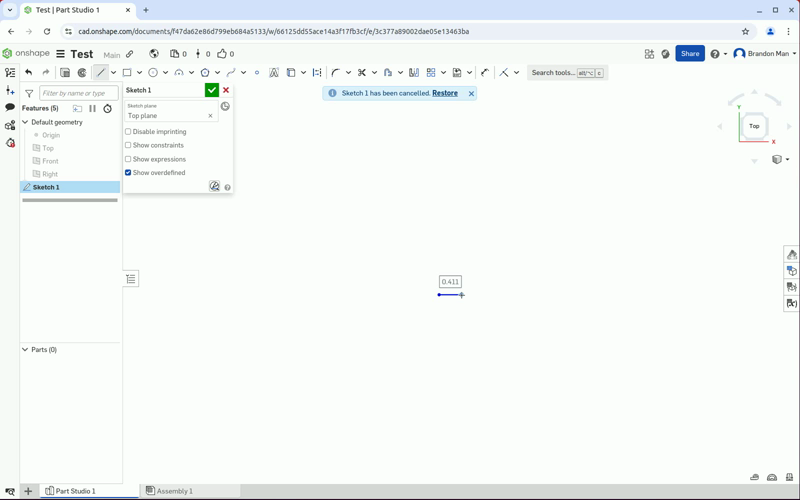
scroll(-6)
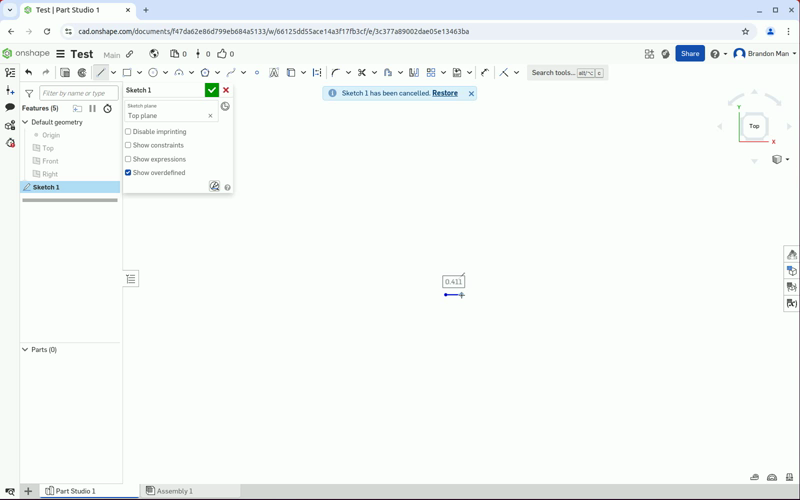
scroll(-6)
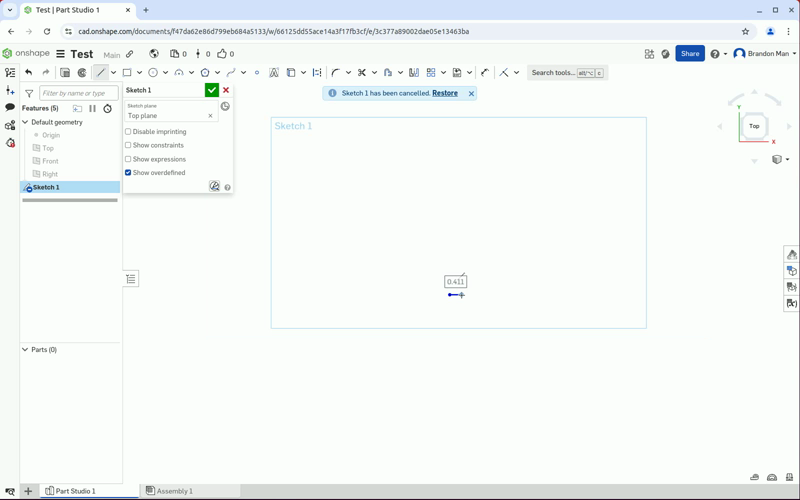
scroll(-6)
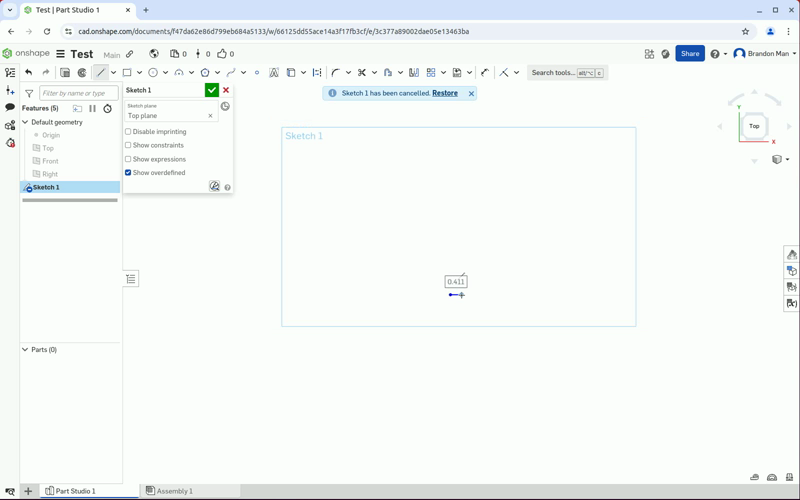
scroll(-6)
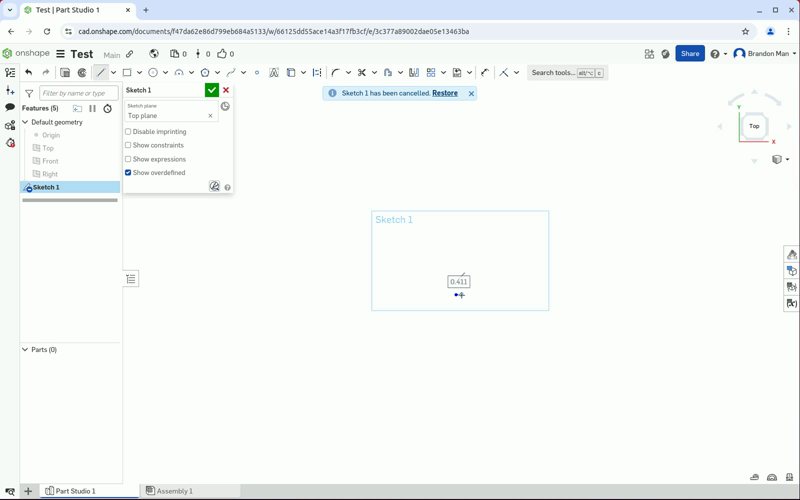
scroll(-6)
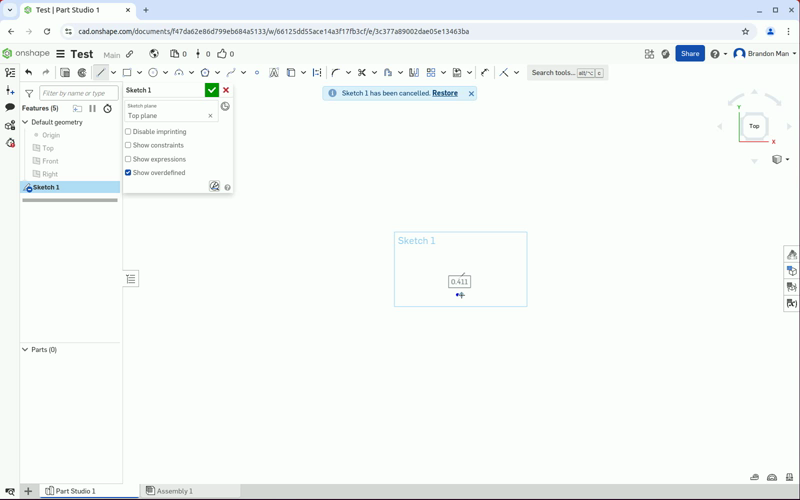
scroll(-6)
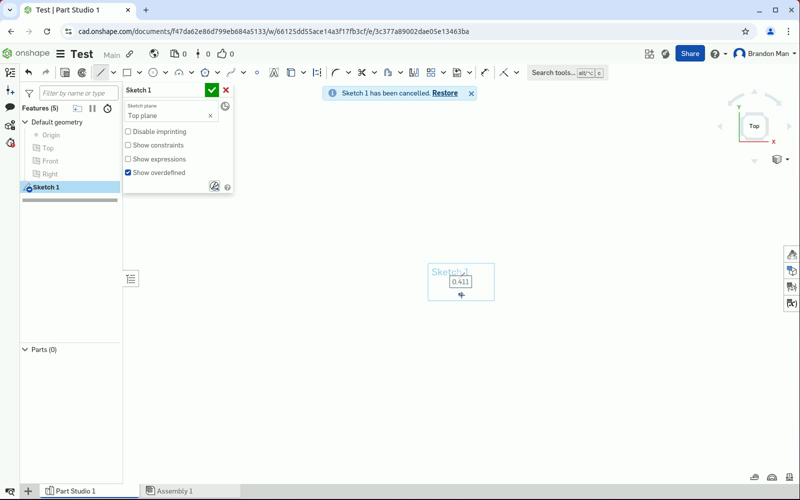
key_up(shift)
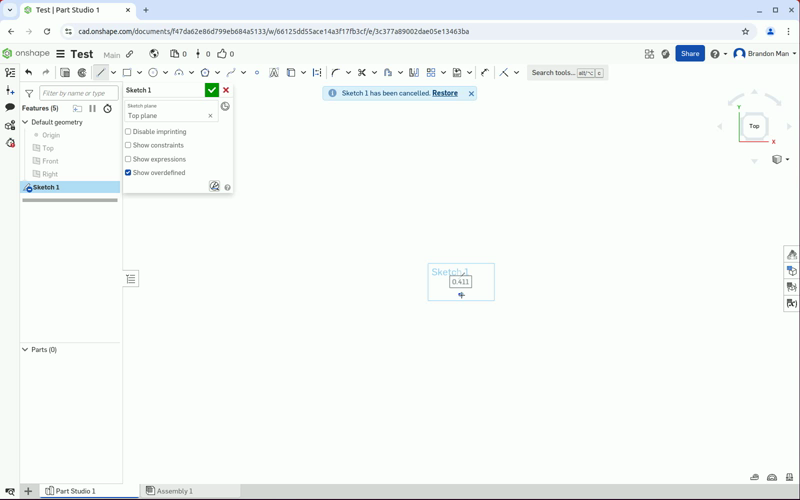
key_down(shift)
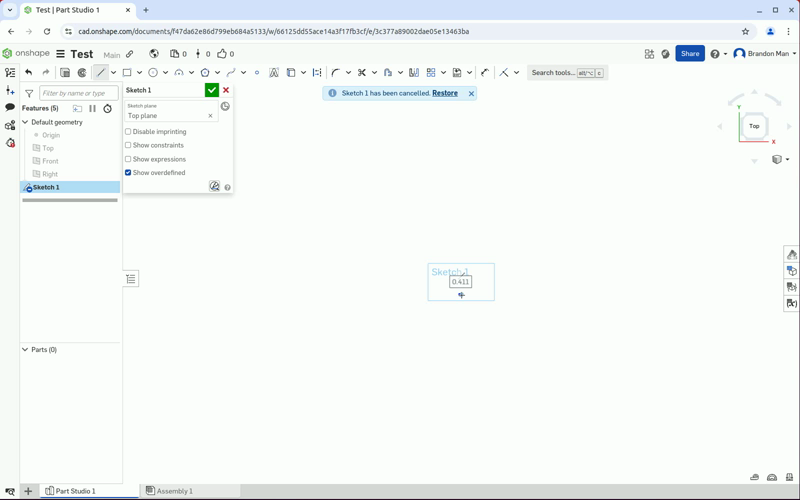
mouse_move(491, 294)
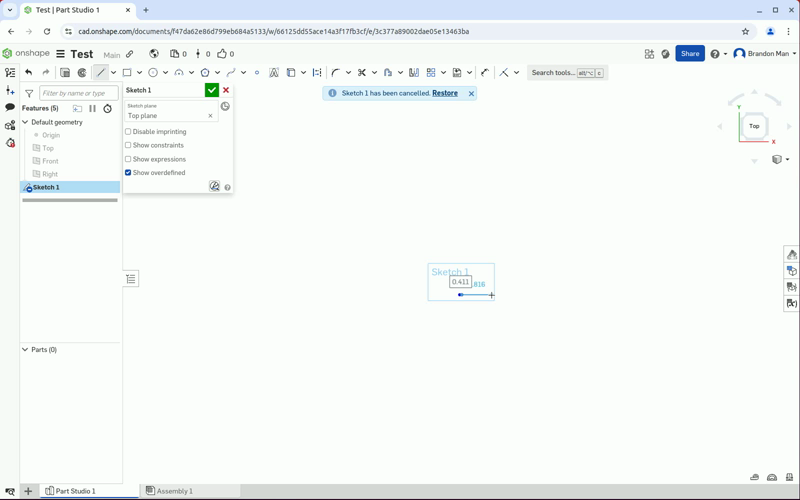
mouse_move(461, 252)
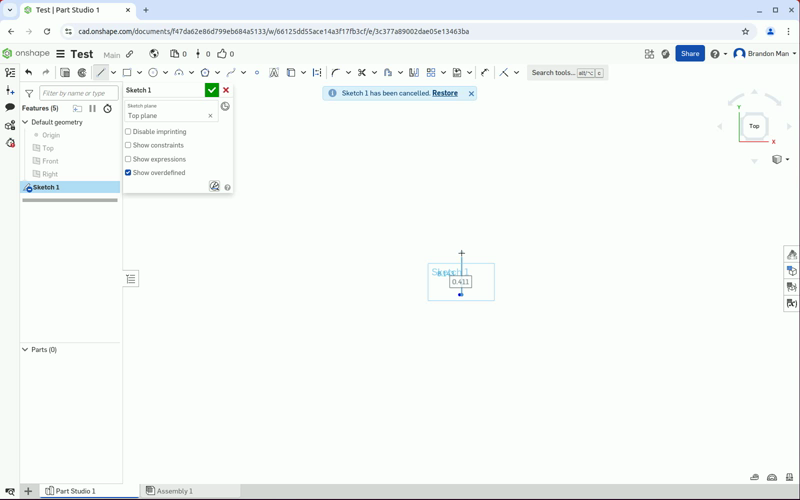
click(461, 252)
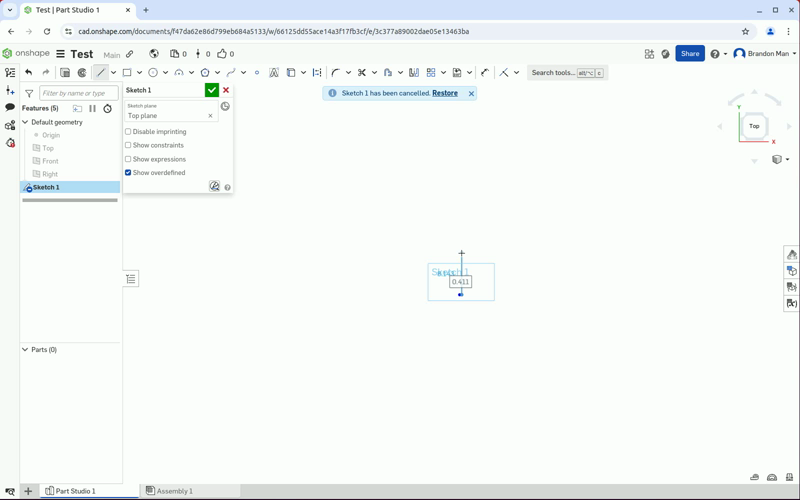
key_up(shift)
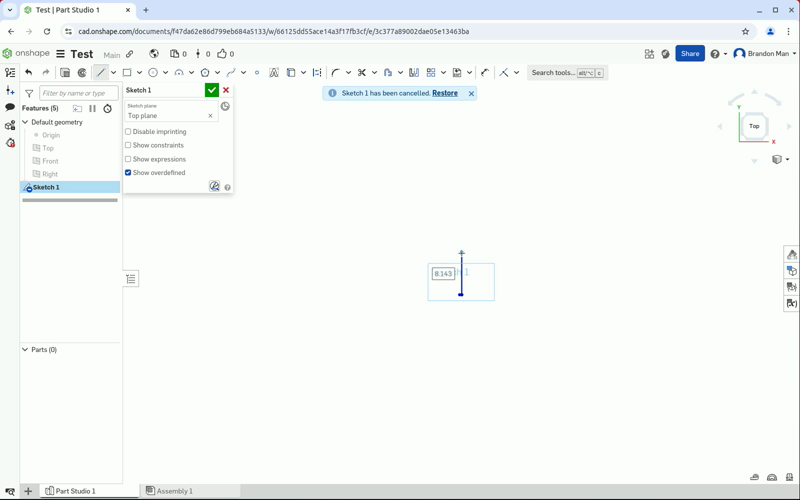
key_down(shift)
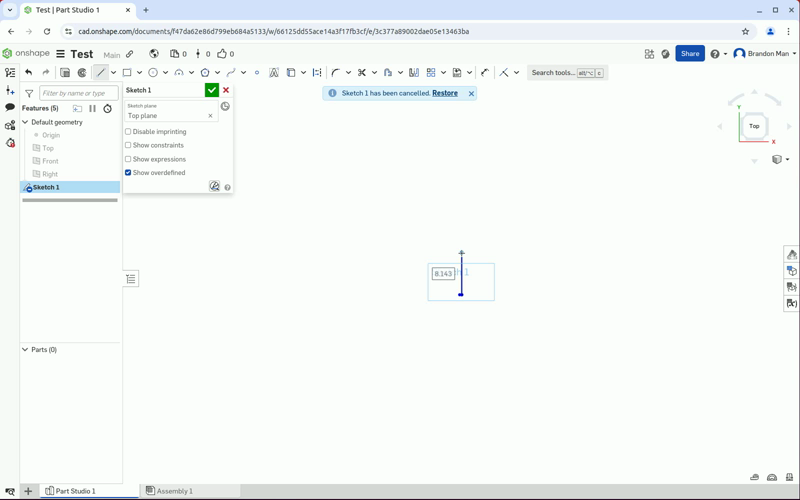
mouse_move(491, 252)
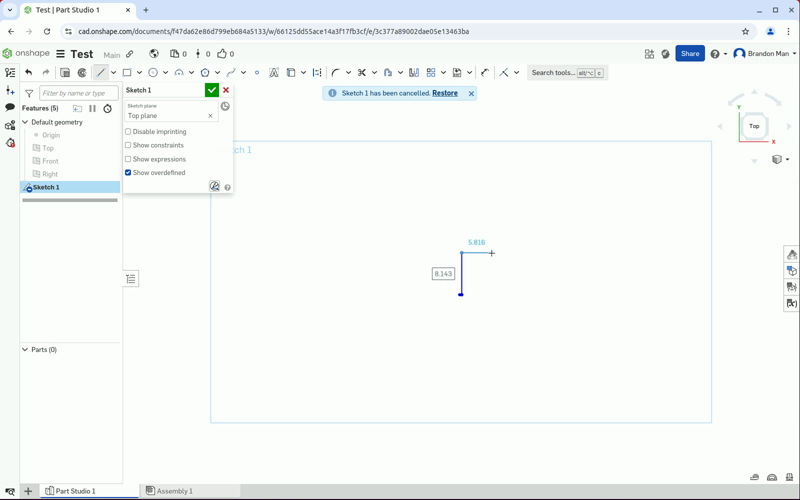
mouse_move(459, 252)
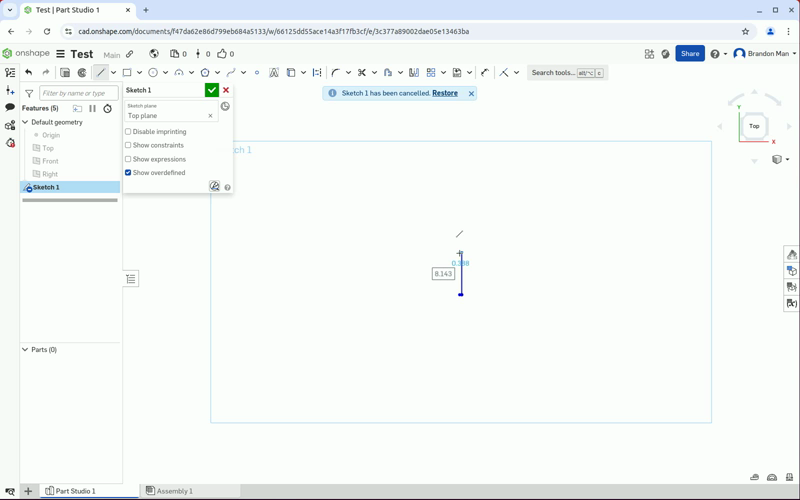
scroll(6)
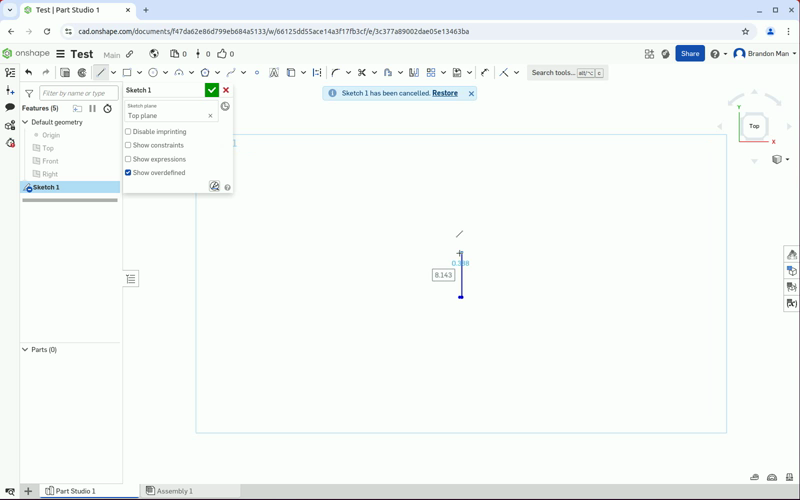
scroll(6)
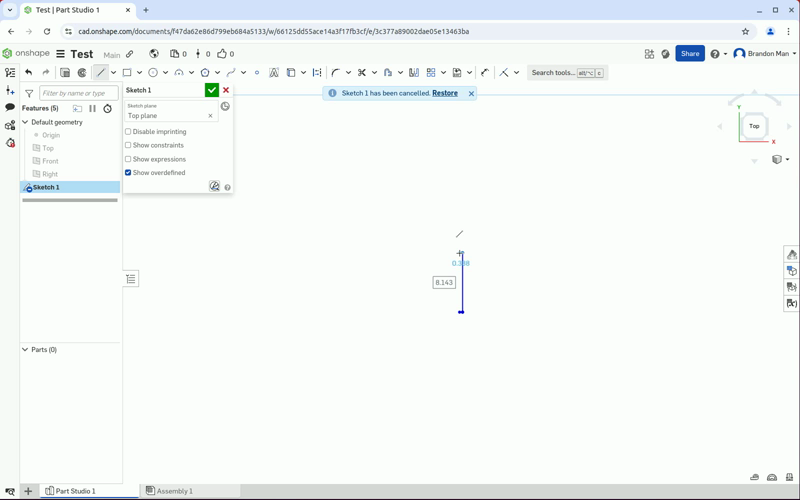
scroll(6)
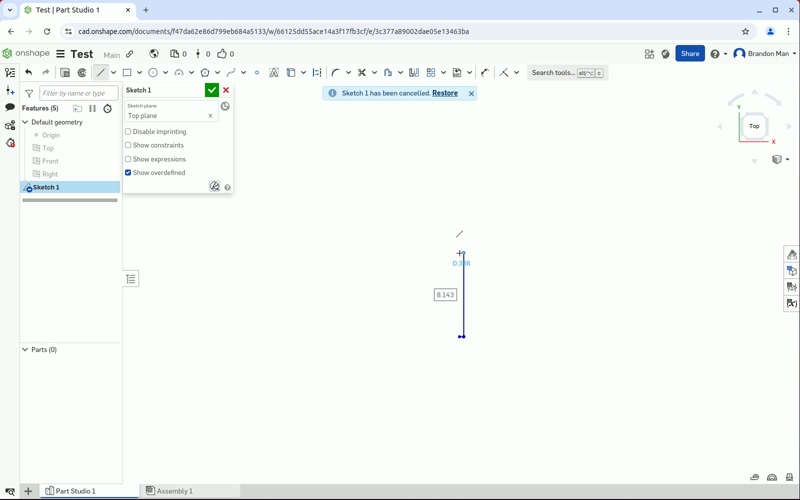
scroll(6)
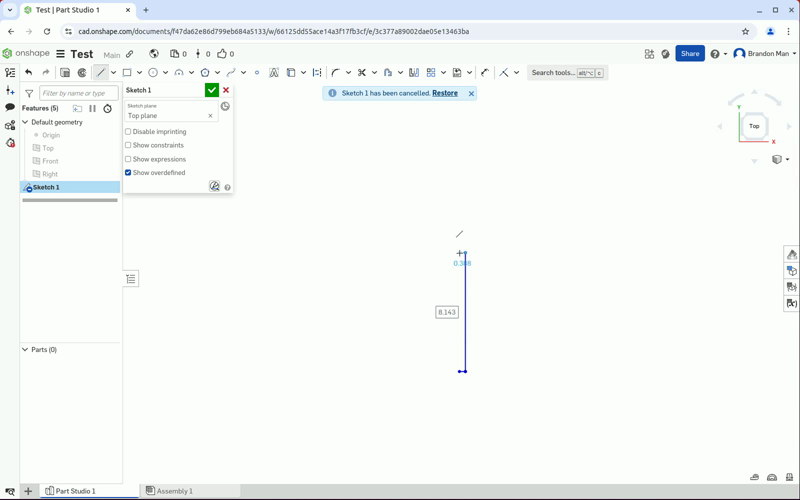
scroll(6)
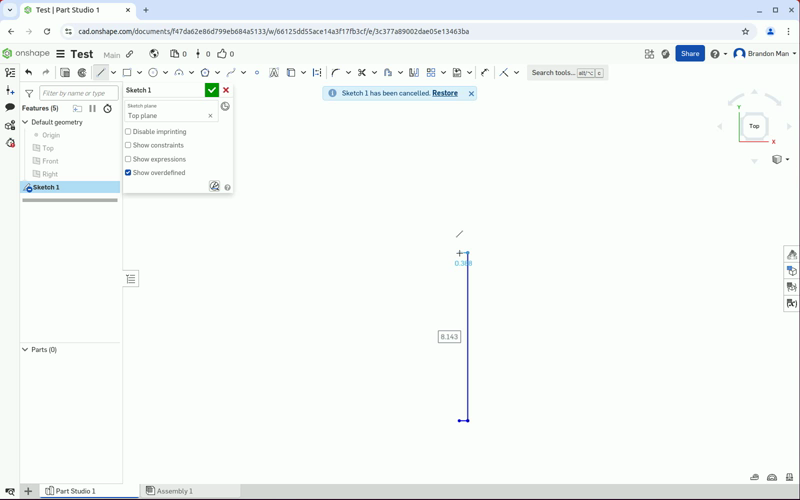
scroll(6)
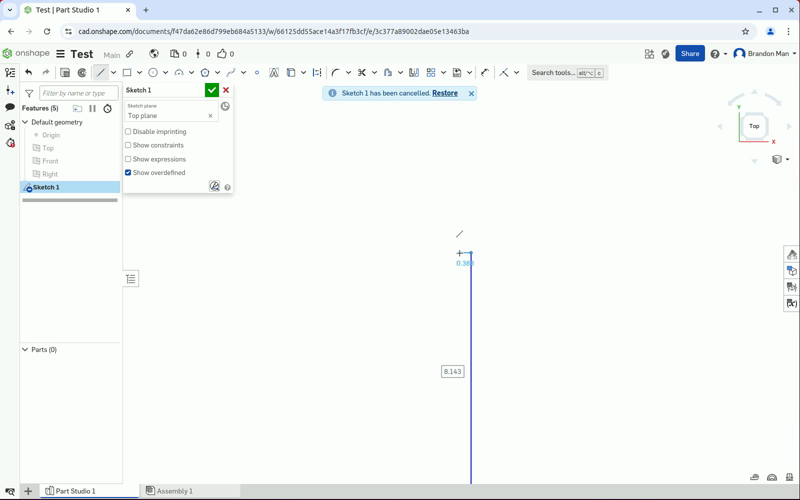
scroll(6)
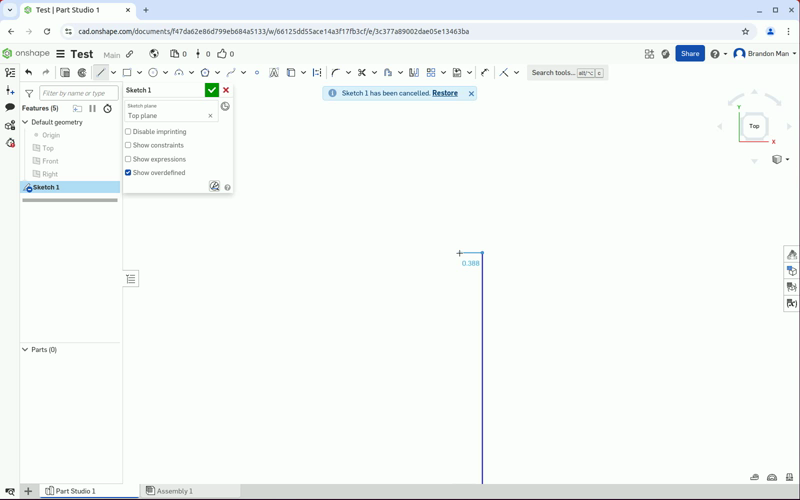
click(459, 252)
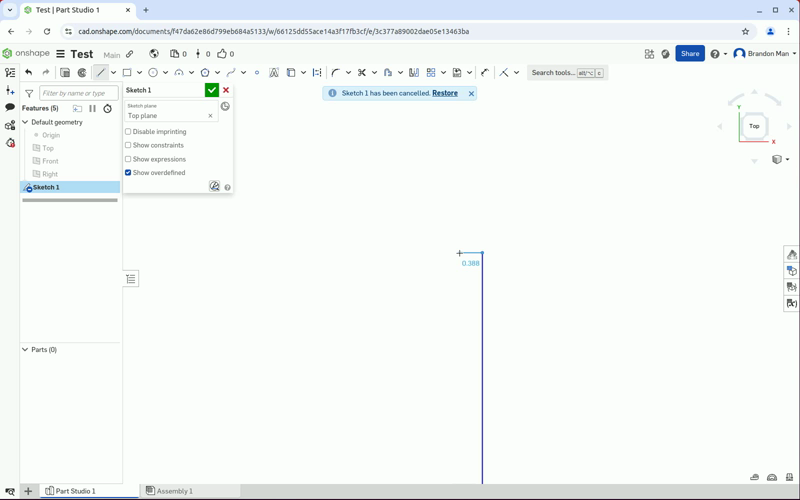
scroll(-6)
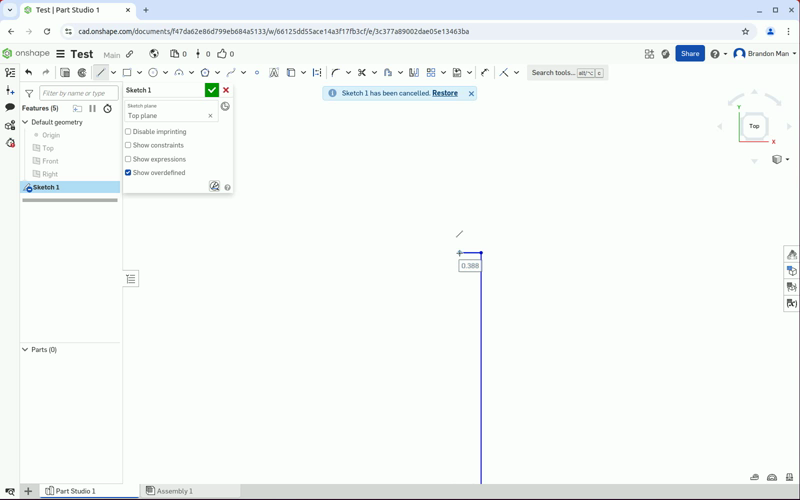
scroll(-6)
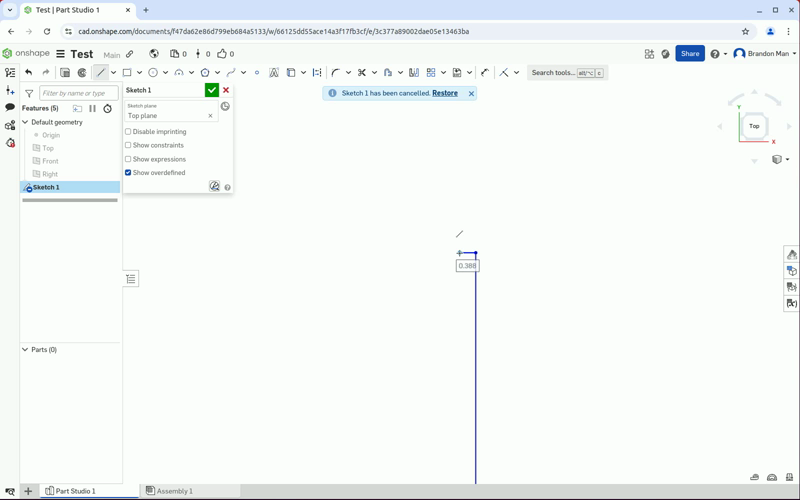
scroll(-6)
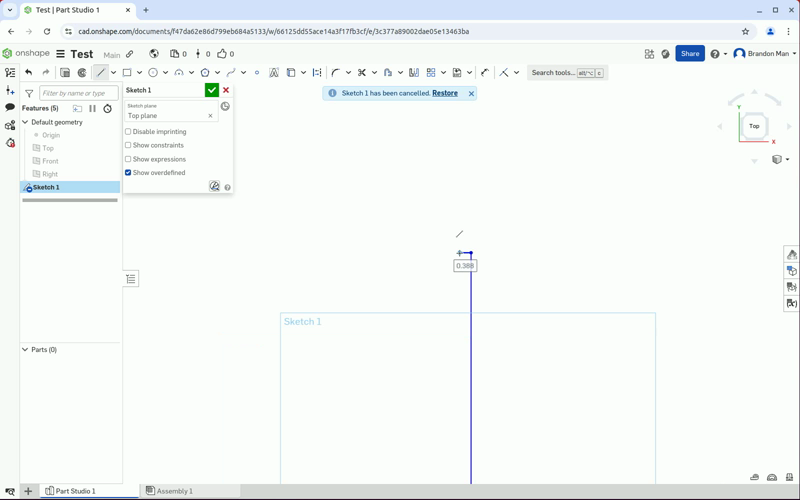
scroll(-6)
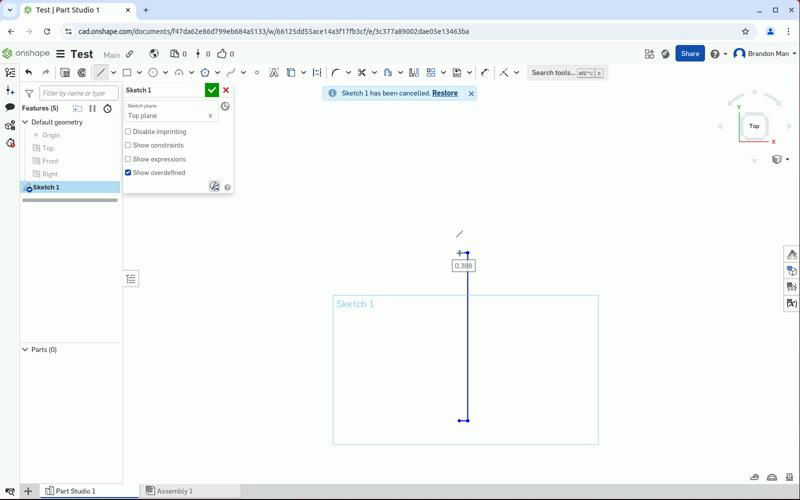
scroll(-6)
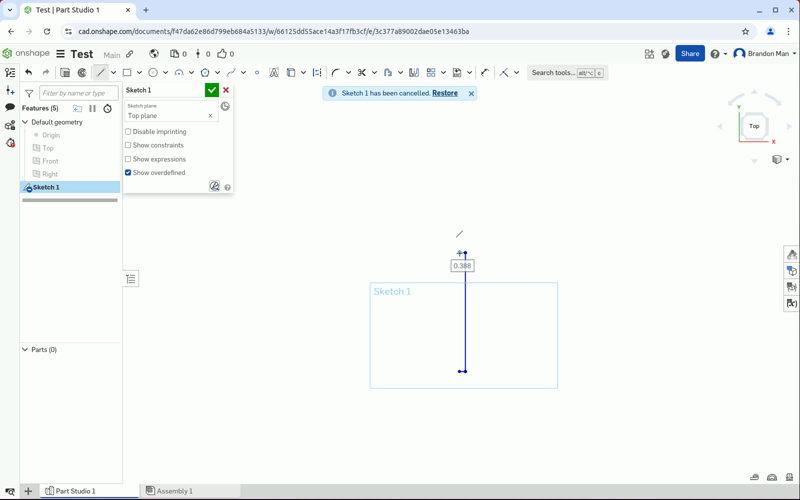
scroll(-6)
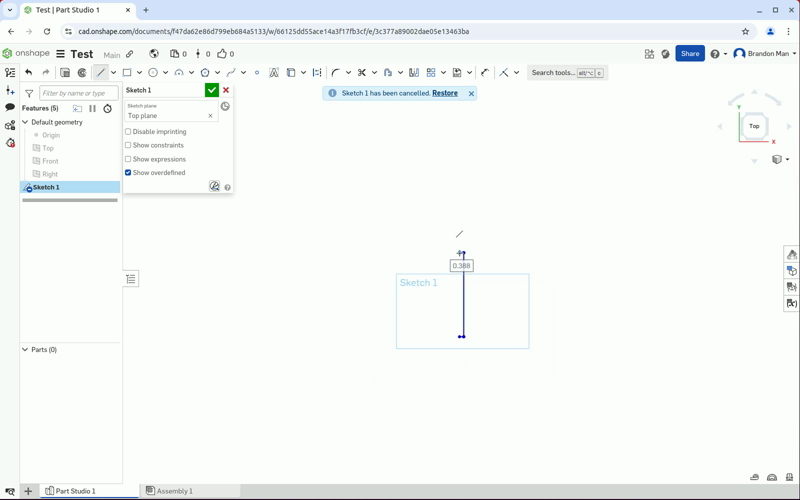
scroll(-6)
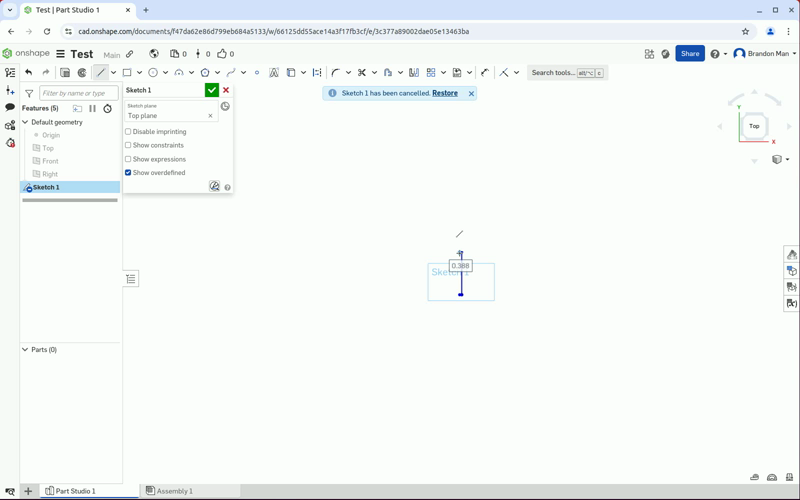
key_up(shift)
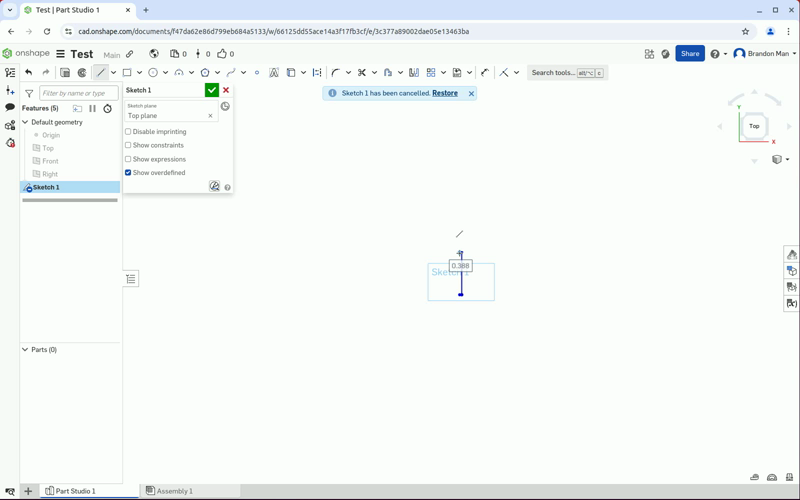
mouse_move(489, 252)
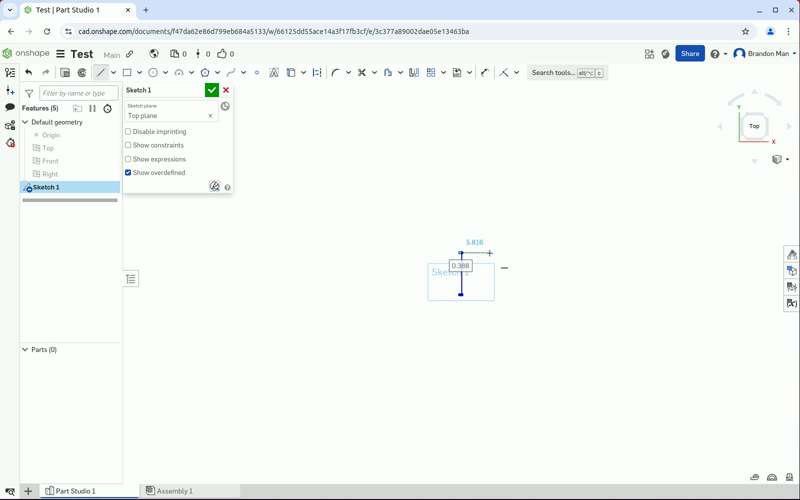
key_down(shift)
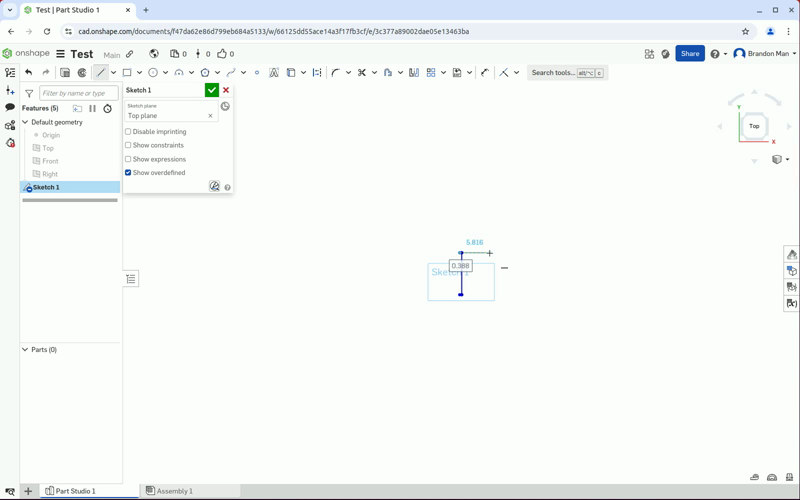
mouse_move(459, 294)
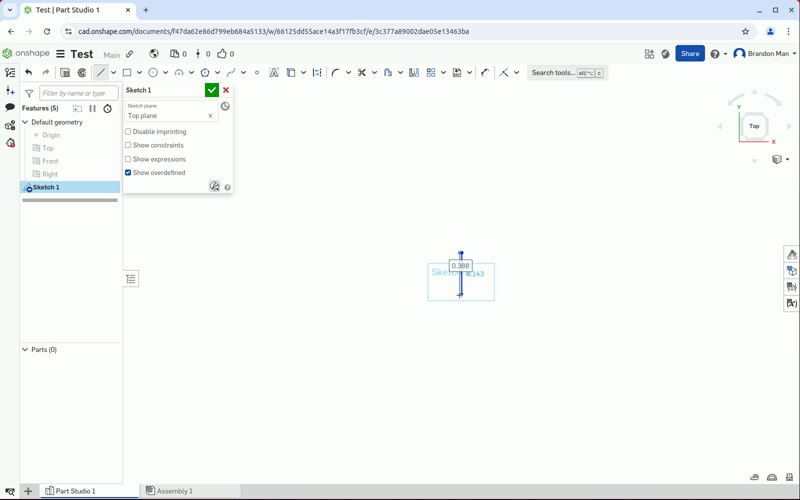
scroll(6)
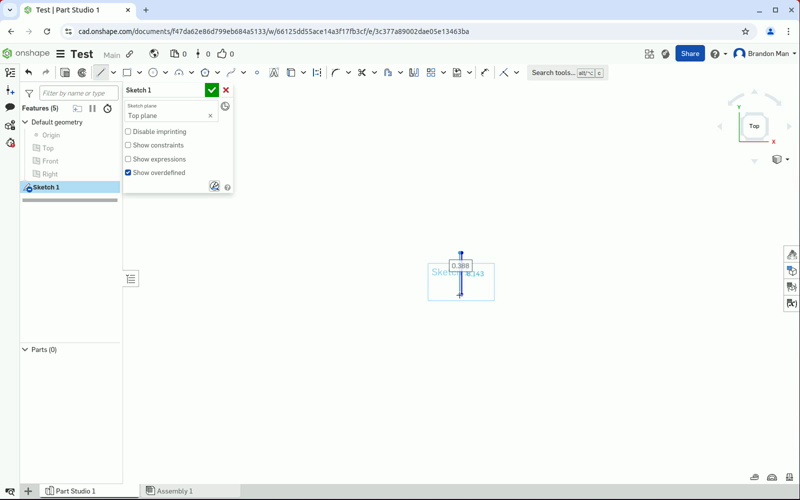
scroll(6)
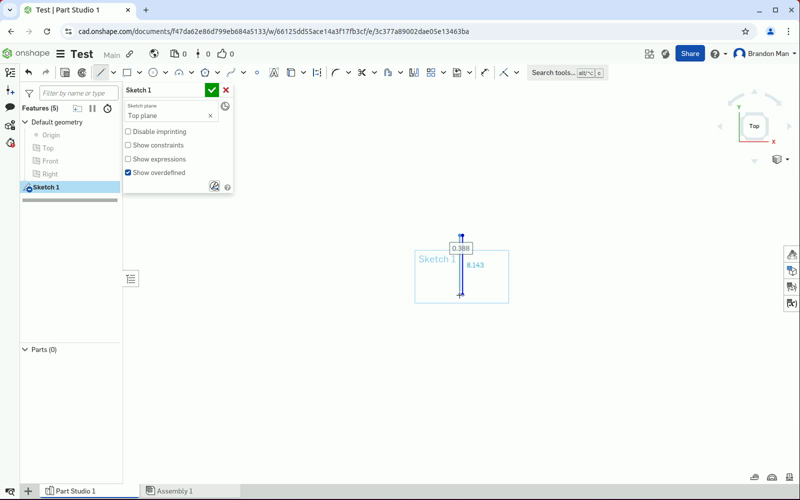
scroll(6)
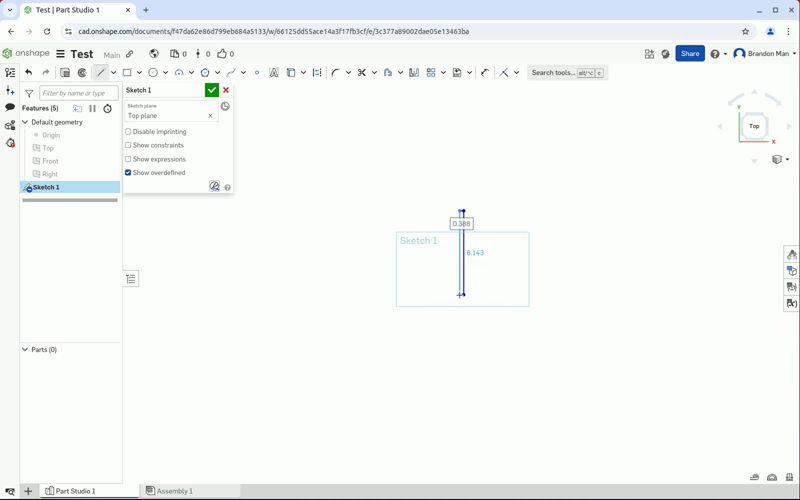
scroll(6)
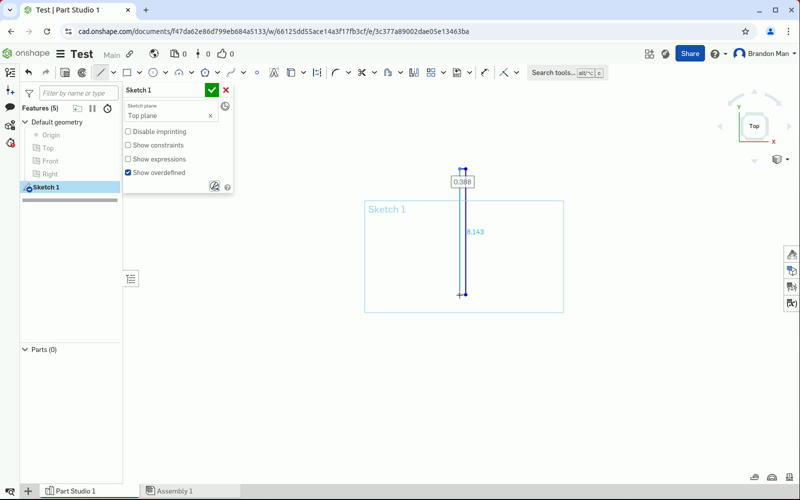
scroll(6)
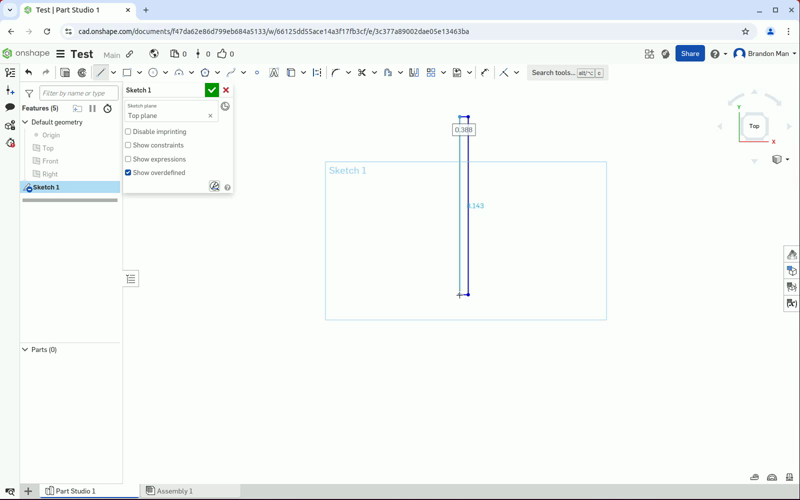
scroll(6)
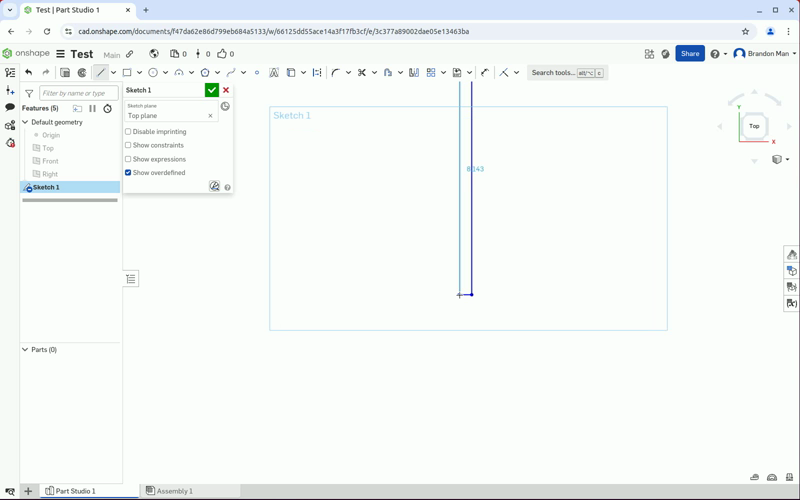
scroll(6)
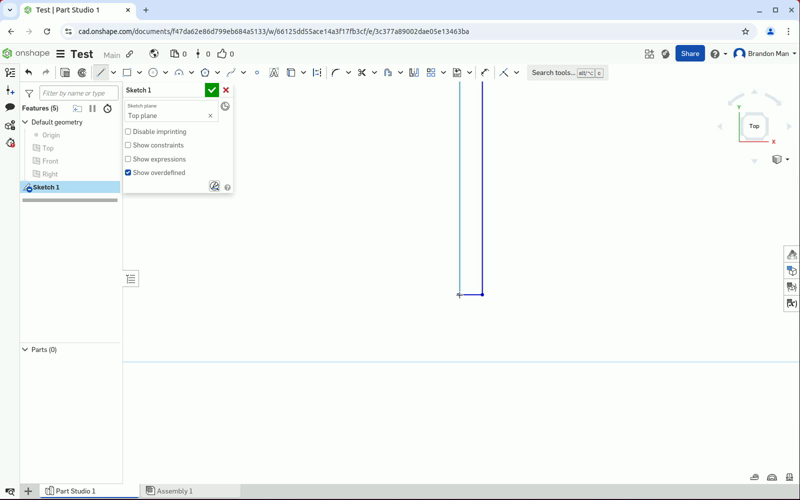
key_up(shift)
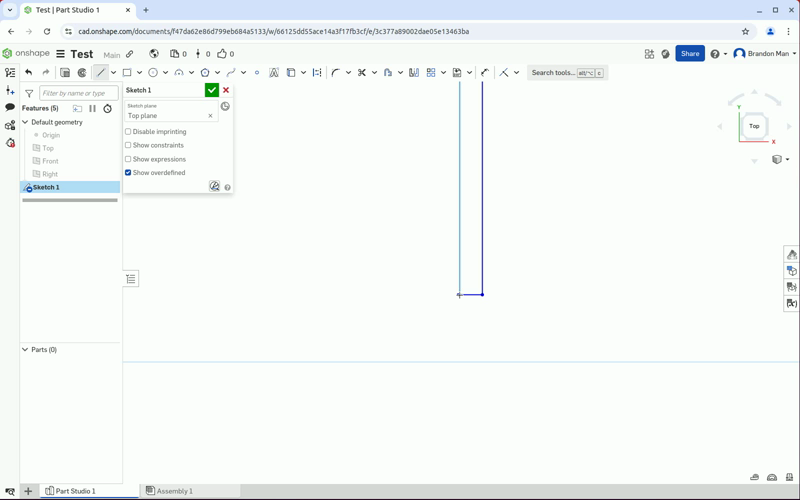
click(459, 294)
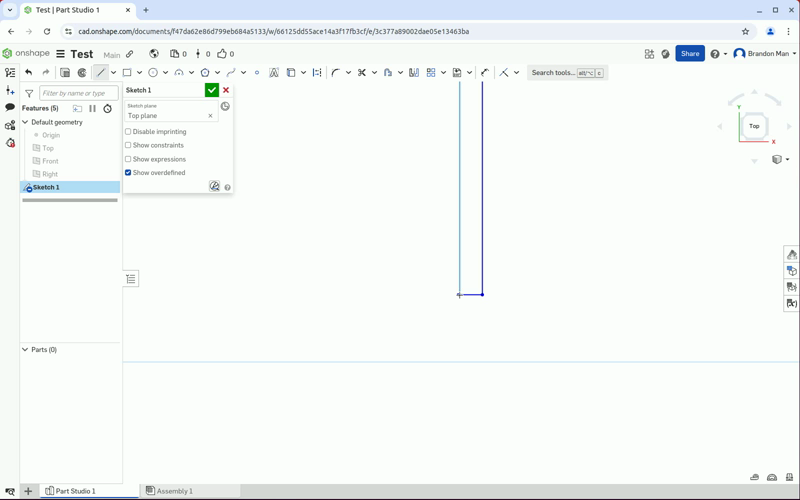
scroll(-6)
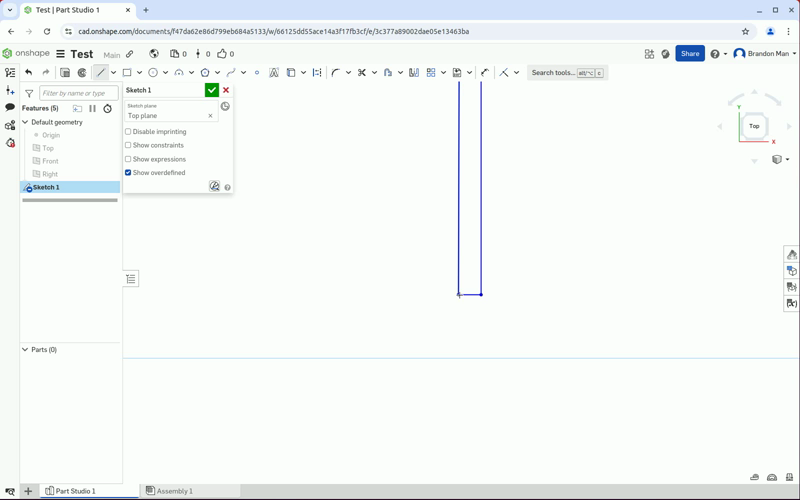
scroll(-6)
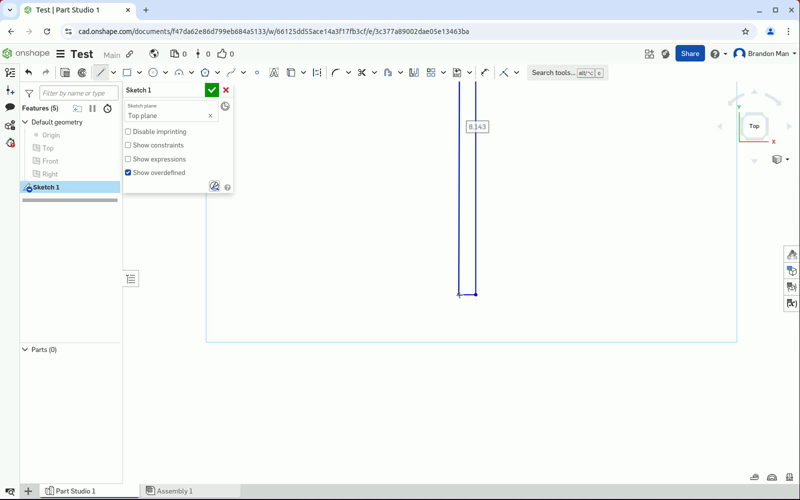
scroll(-6)
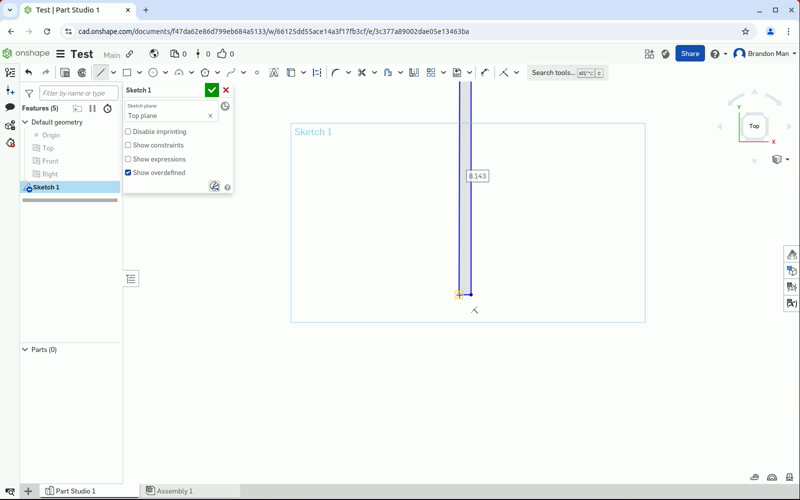
scroll(-6)
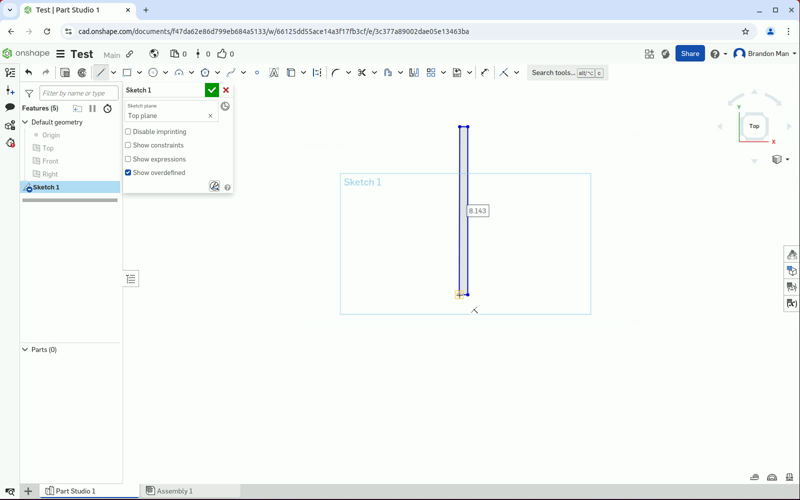
scroll(-6)
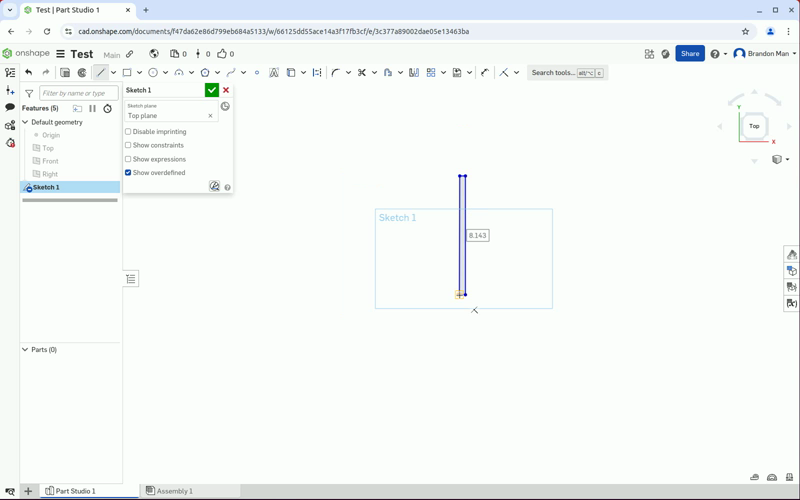
scroll(-6)
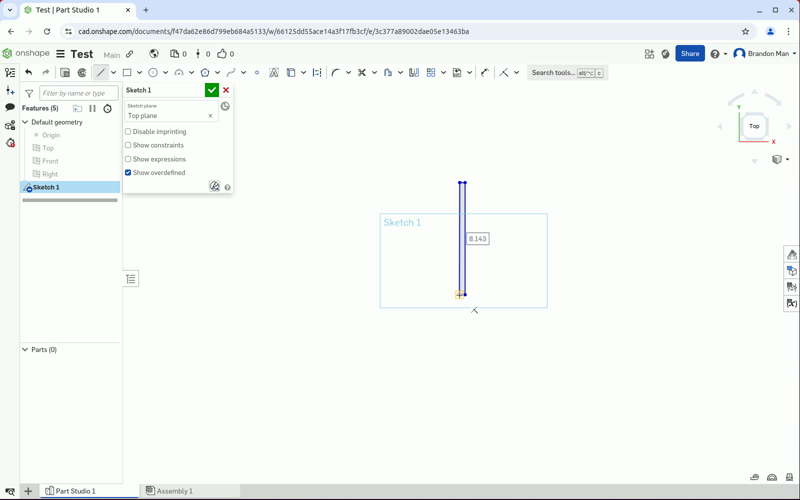
scroll(-6)
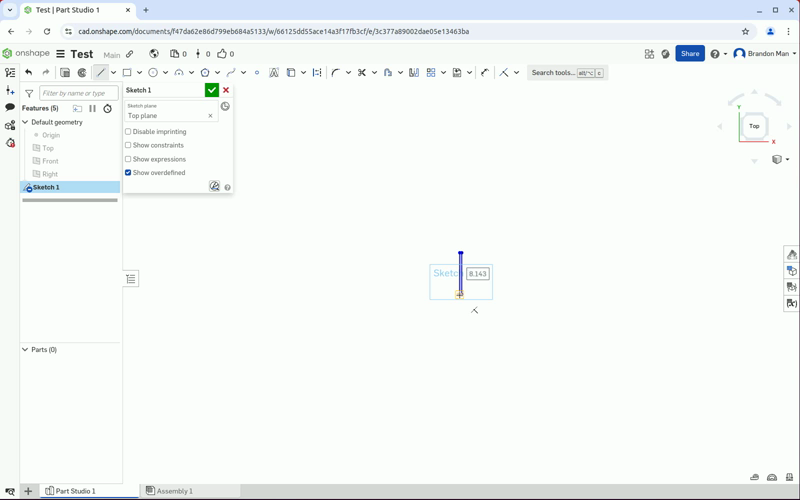
key(esc)
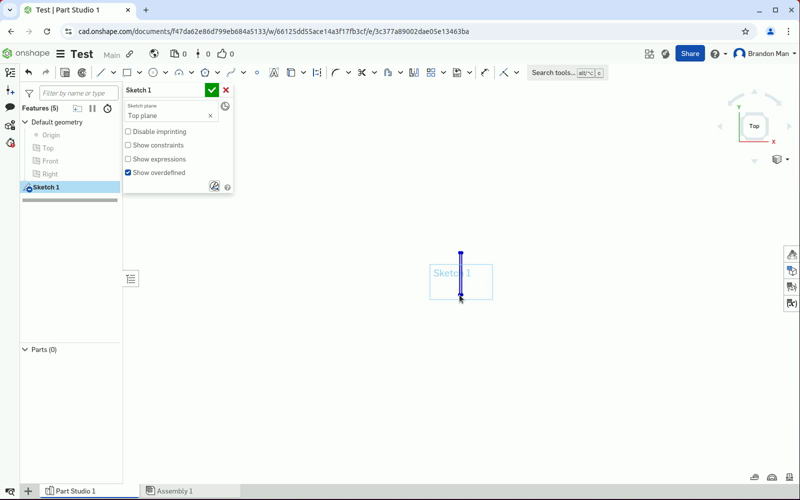
mouse_move(460, 289)
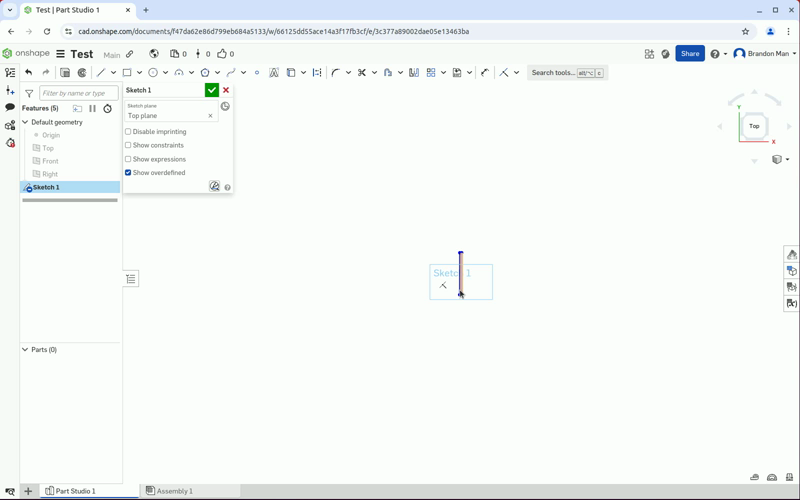
scroll(6)
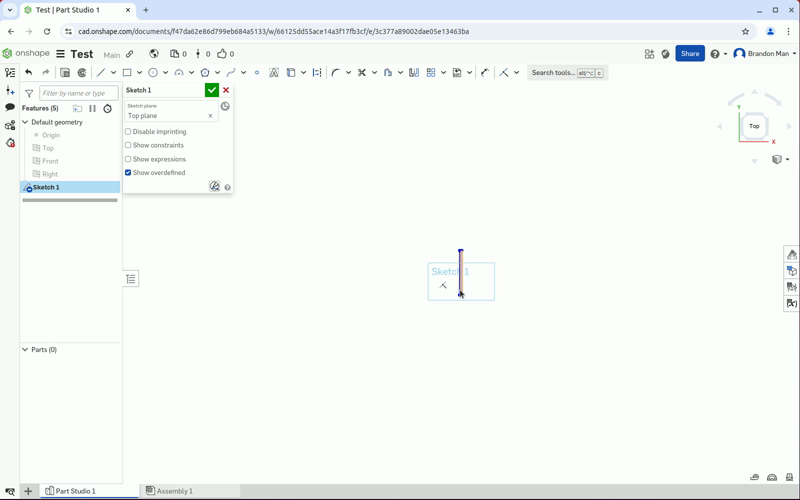
scroll(6)
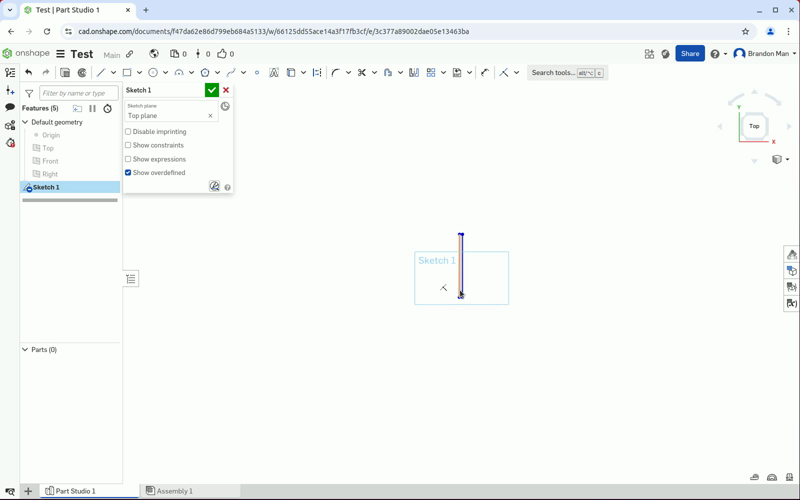
scroll(6)
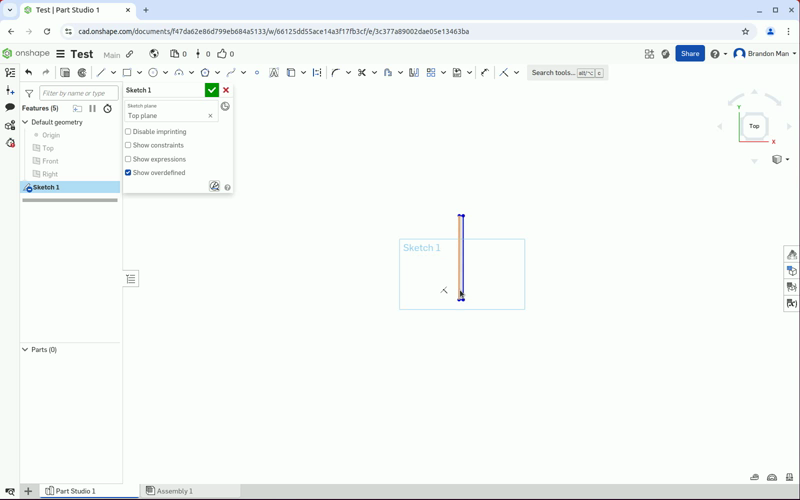
scroll(6)
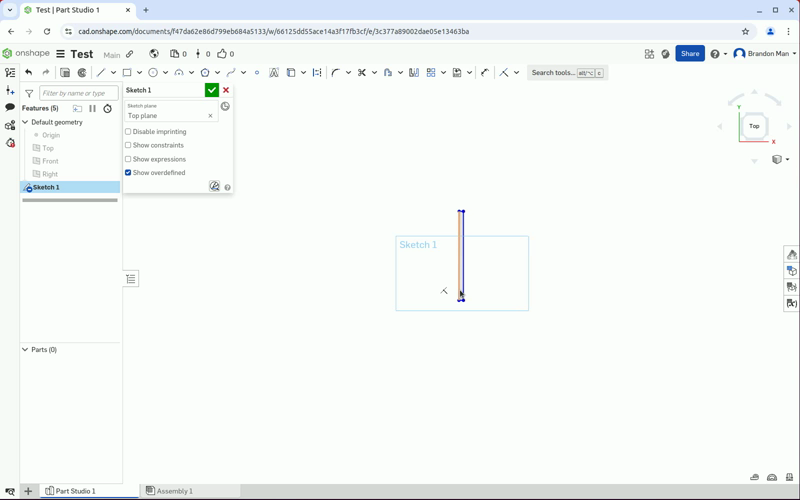
scroll(6)
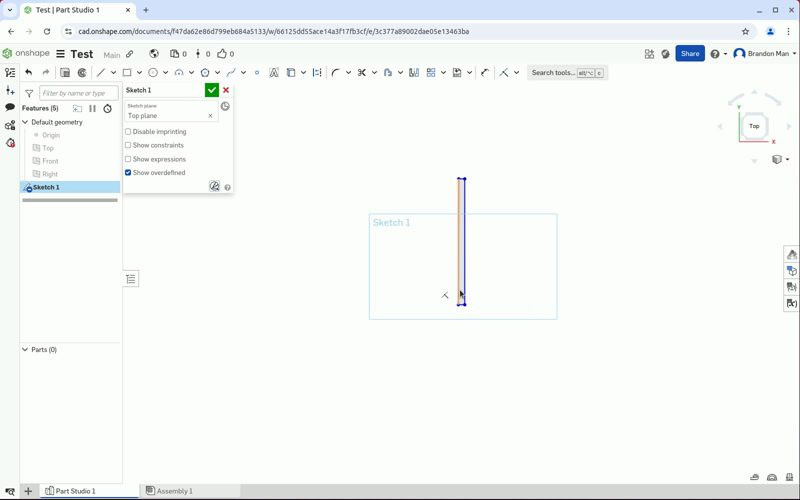
scroll(6)
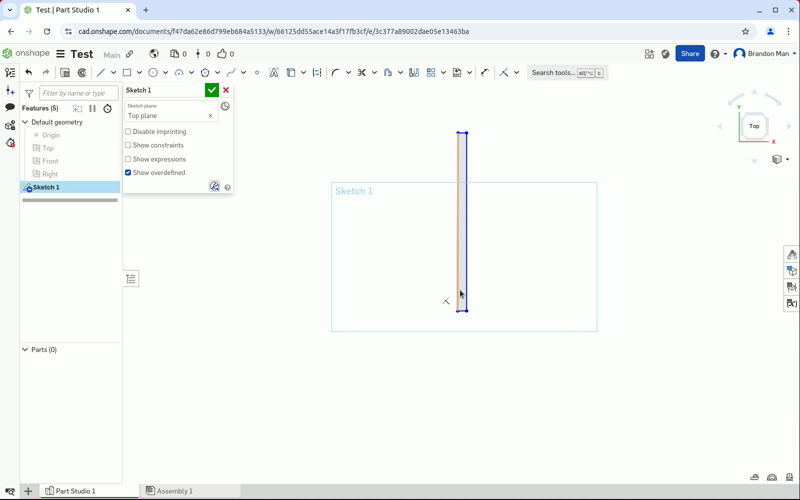
scroll(6)
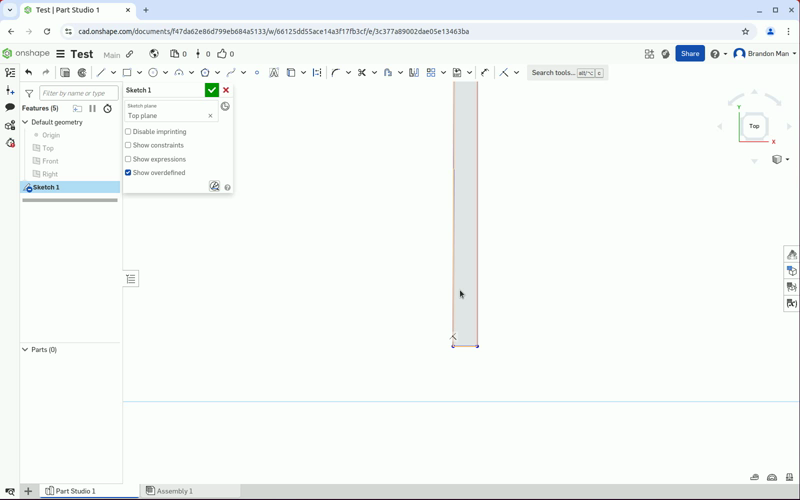
click(460, 289)
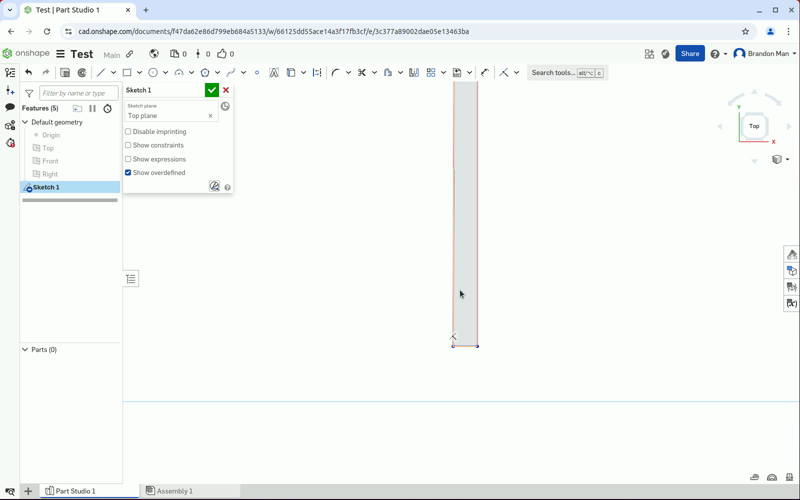
scroll(-6)
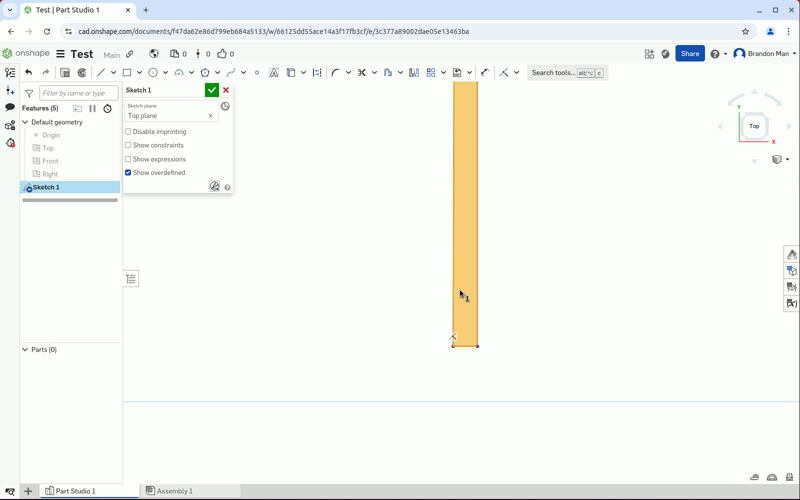
scroll(-6)
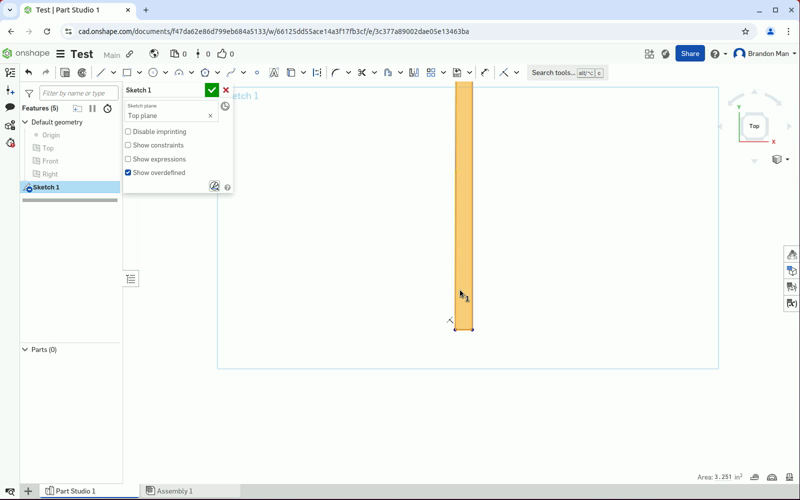
scroll(-6)
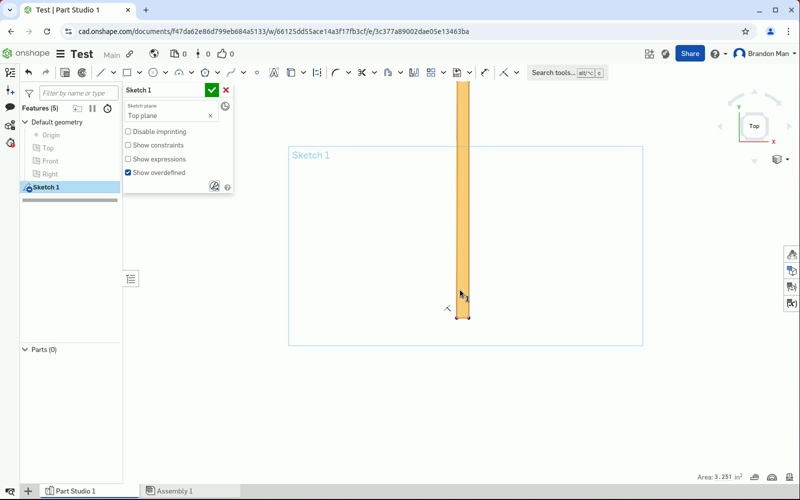
scroll(-6)
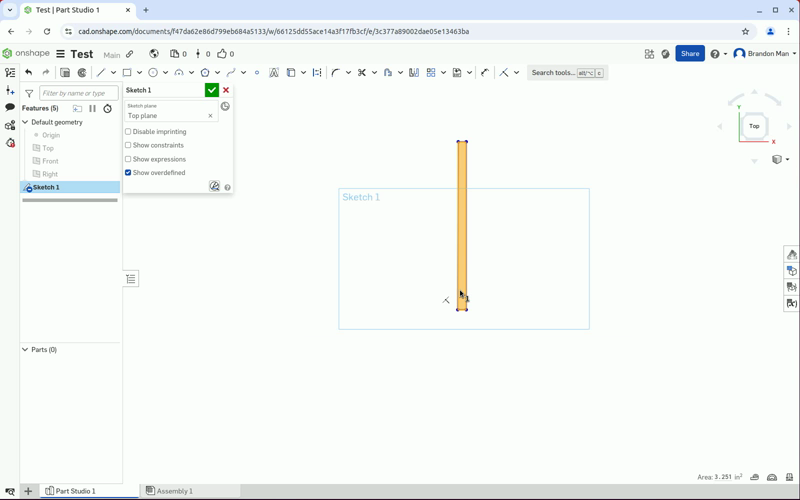
scroll(-6)
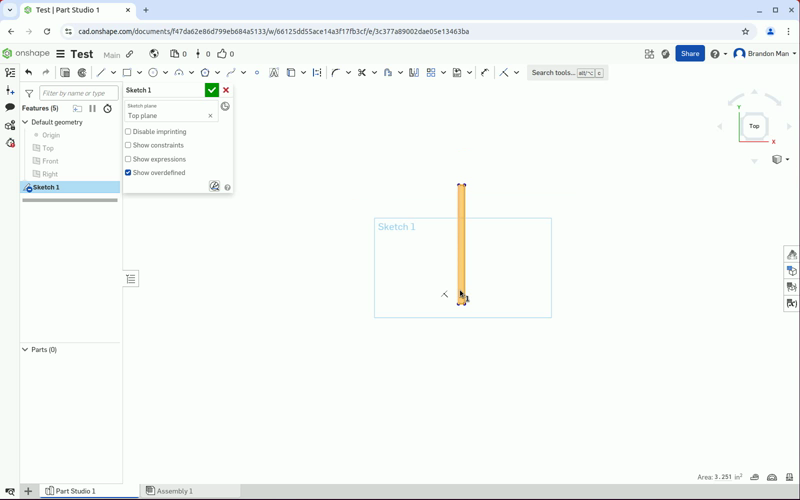
scroll(-6)
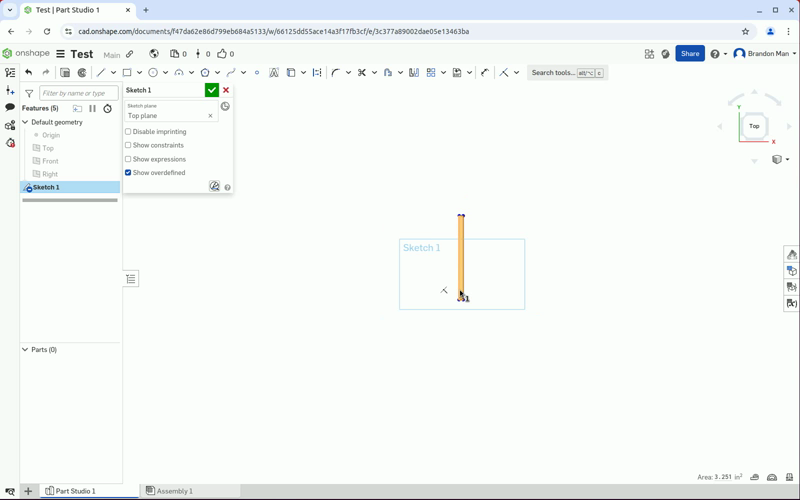
scroll(-6)
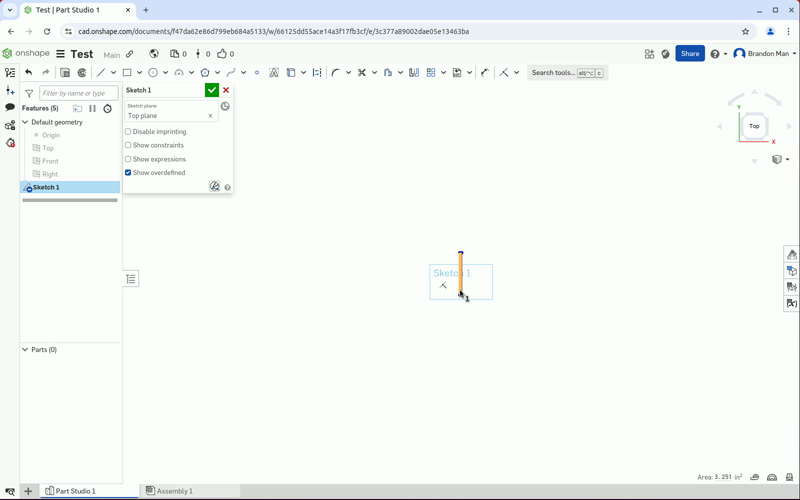
mouse_move(73, 352)
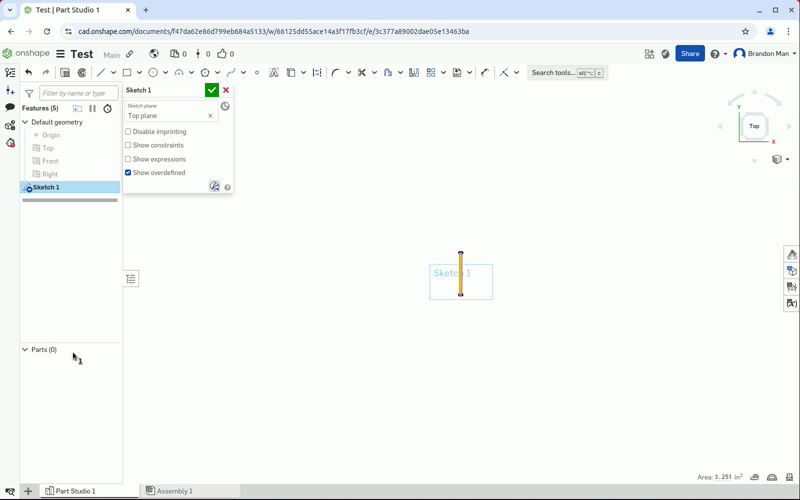
key(shift+y)
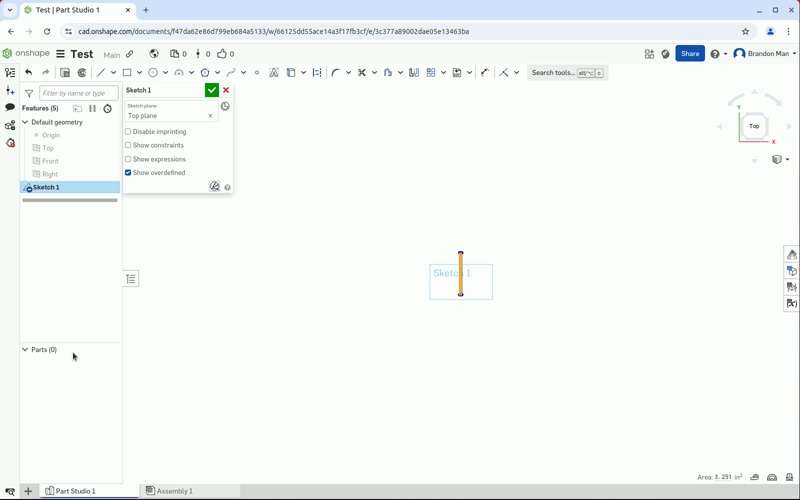
key(shift+e)
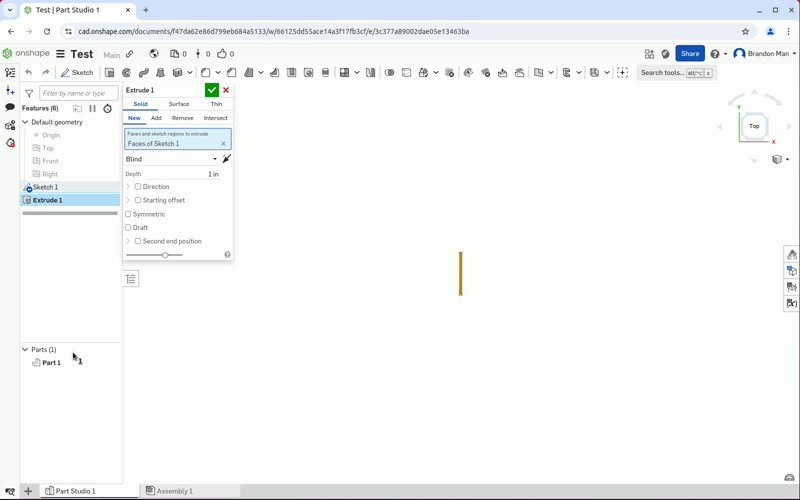
mouse_move(143, 106)
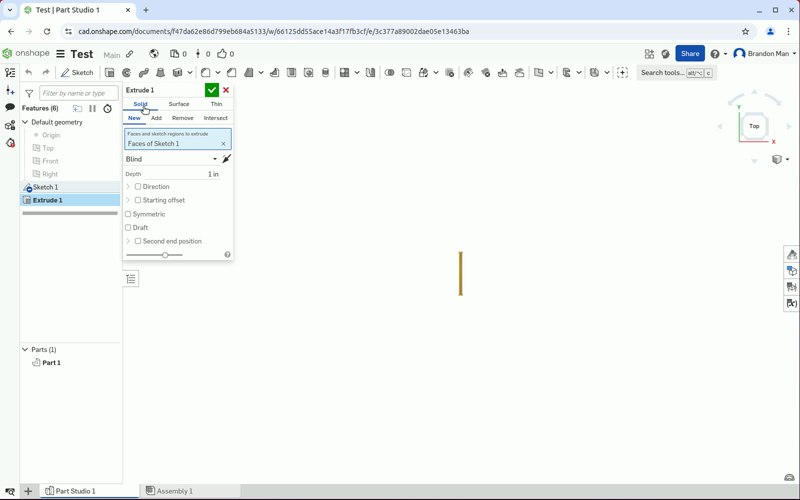
click(143, 106)
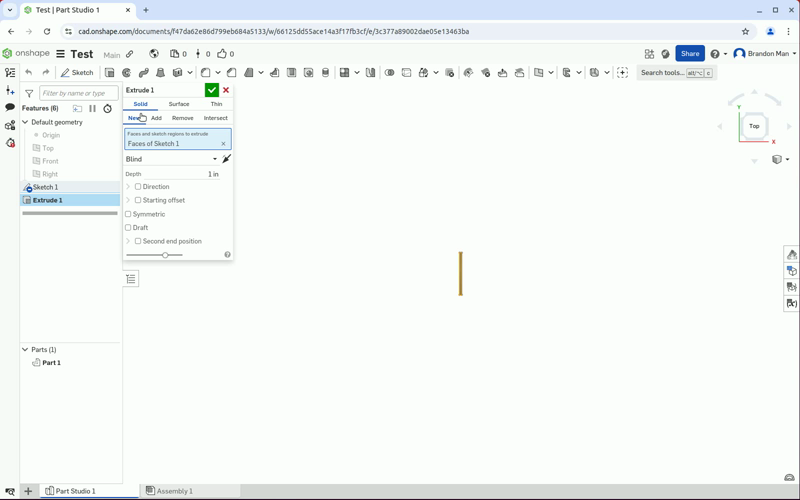
mouse_move(137, 120)
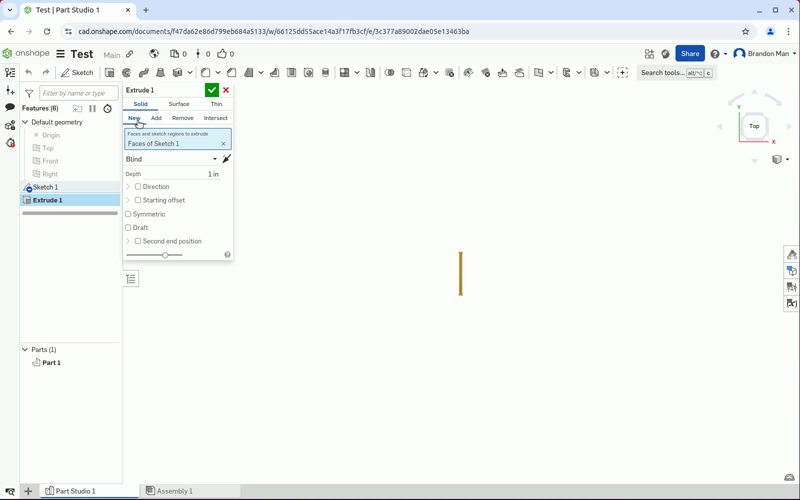
click(137, 120)
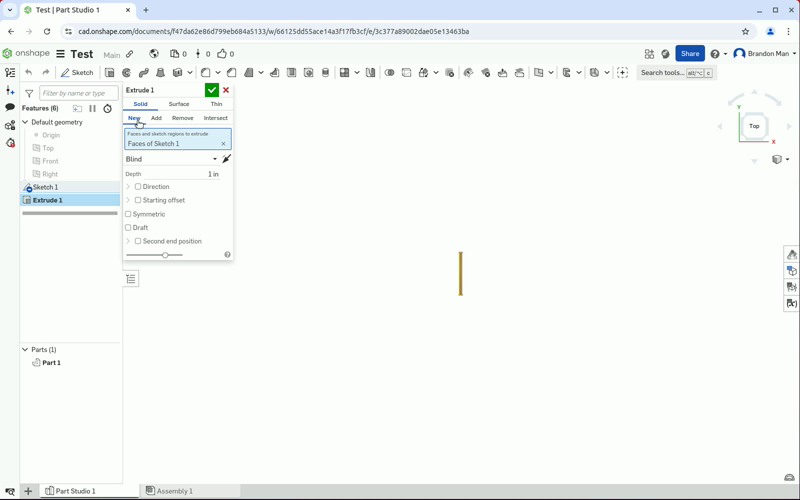
key(tab, 4)
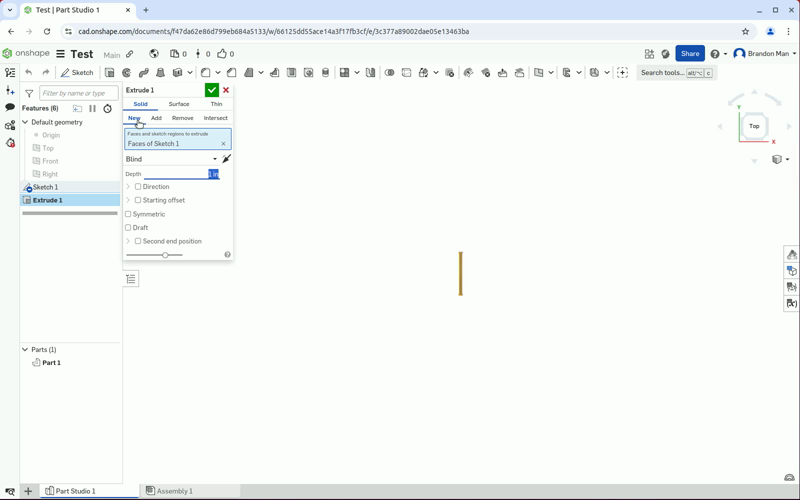
text(23.108)
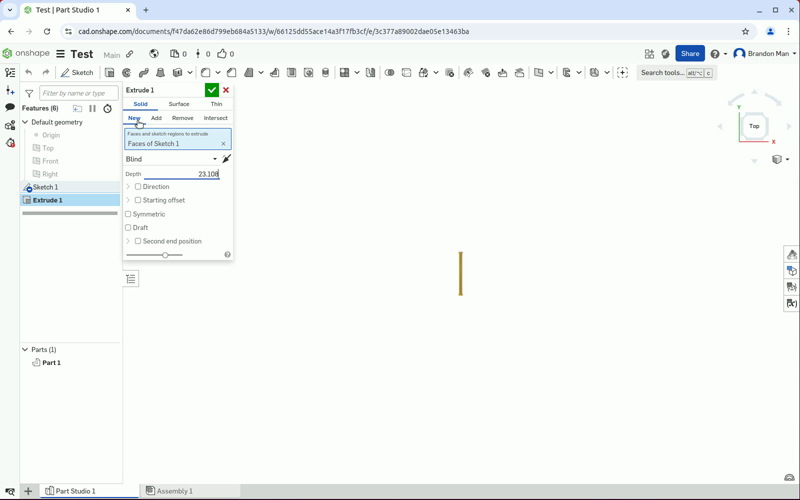
key(enter)
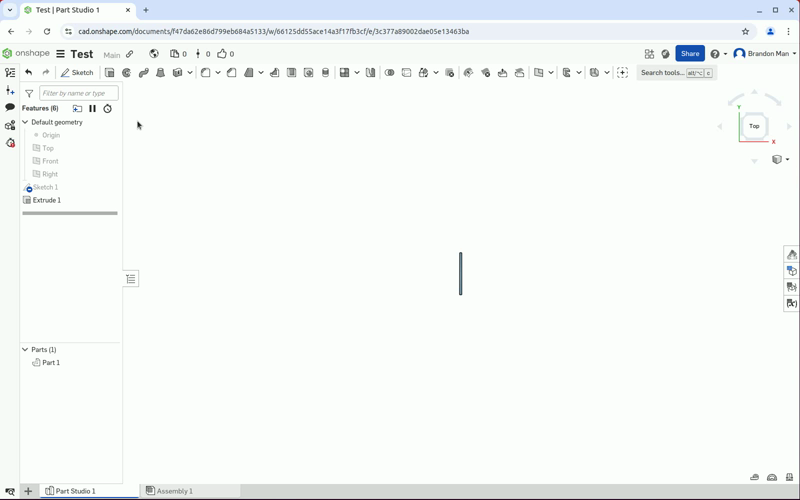
key(shift+h)
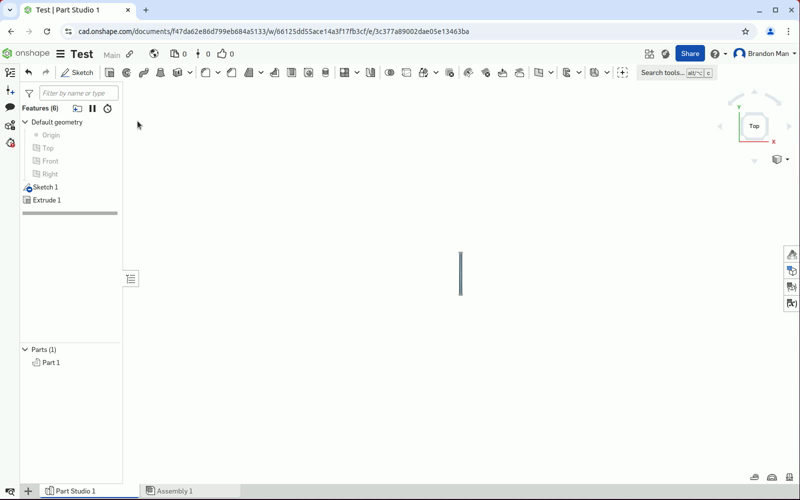
key(shift+h)
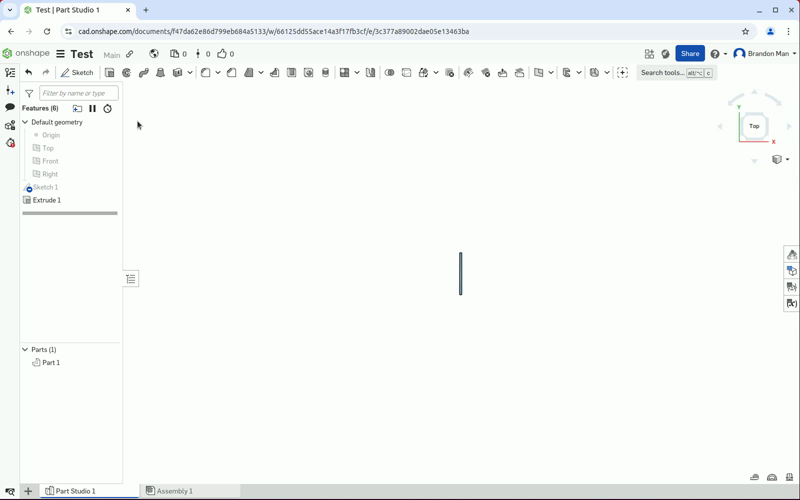
mouse_move(73, 189)
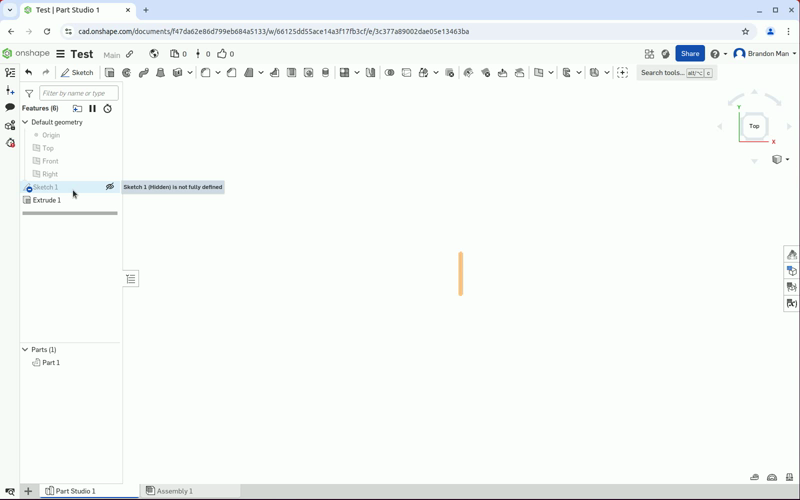
click(73, 189)
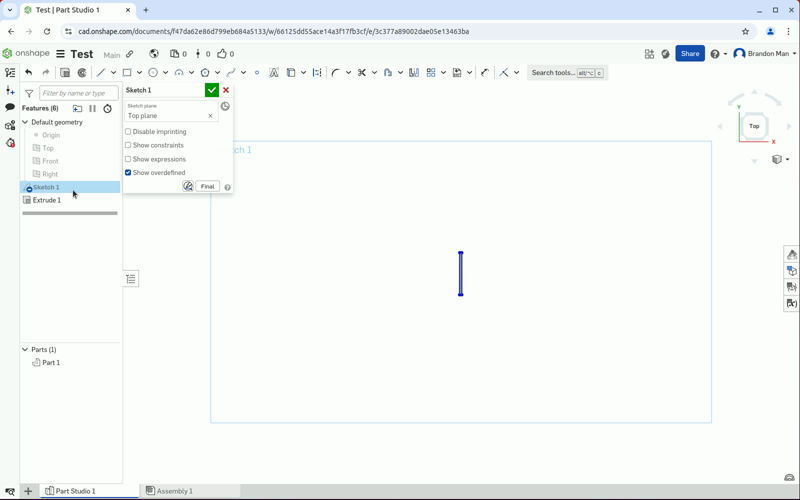
mouse_move(229, 92)
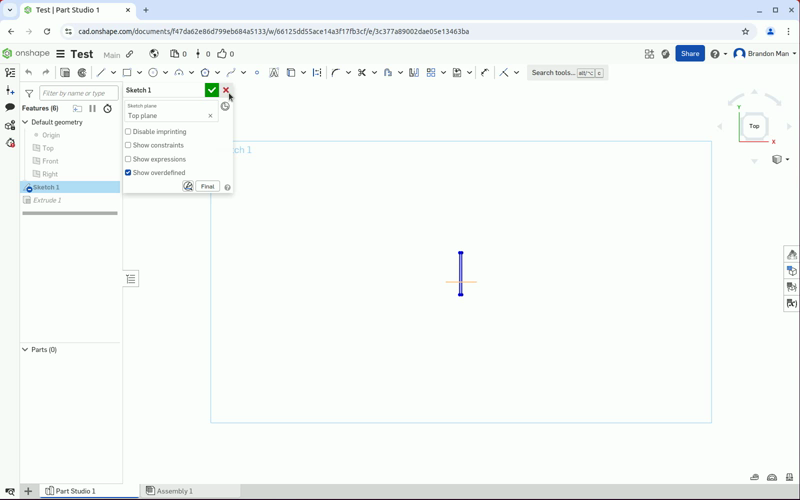
click(229, 92)
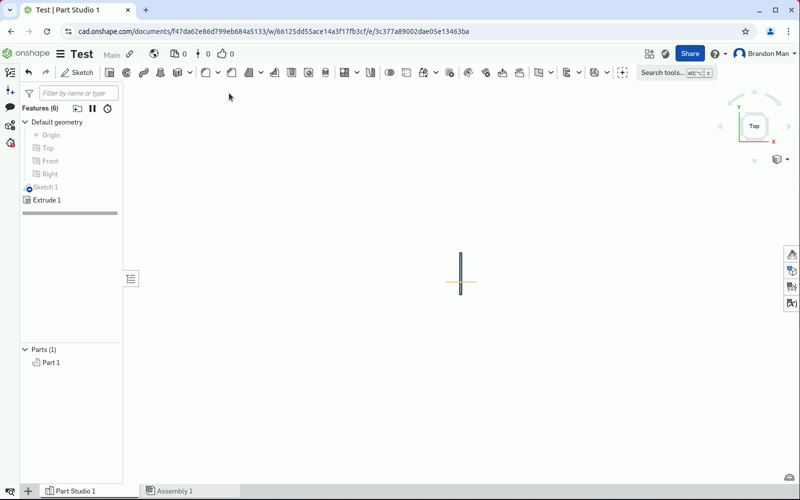
mouse_move(73, 352)
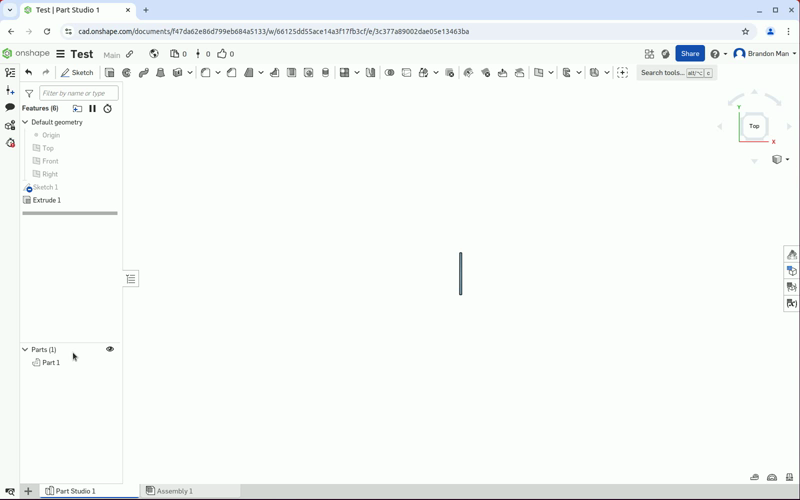
key(y)
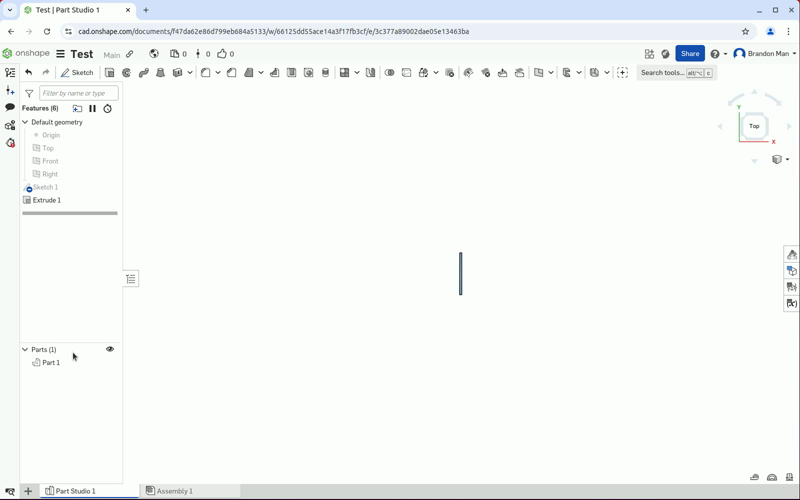
key(shift+p)
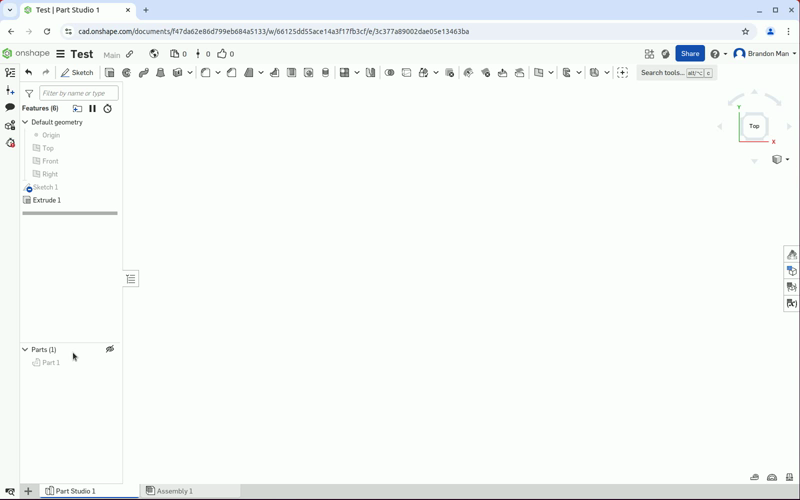
key(space)
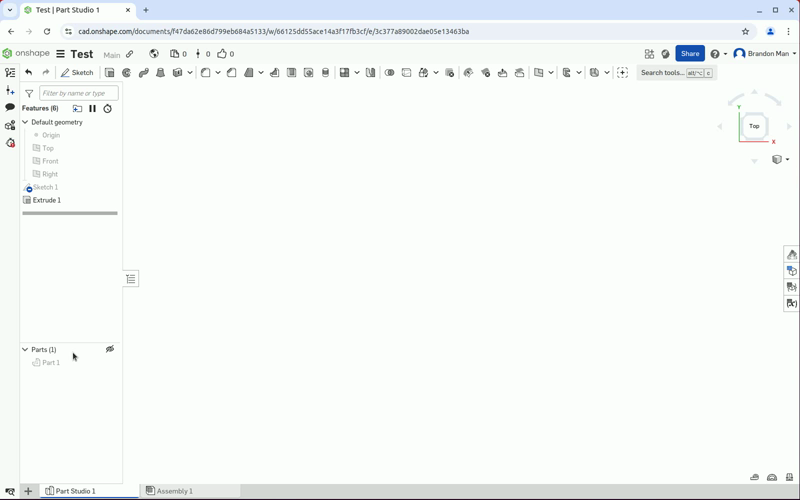
key_down(shift)
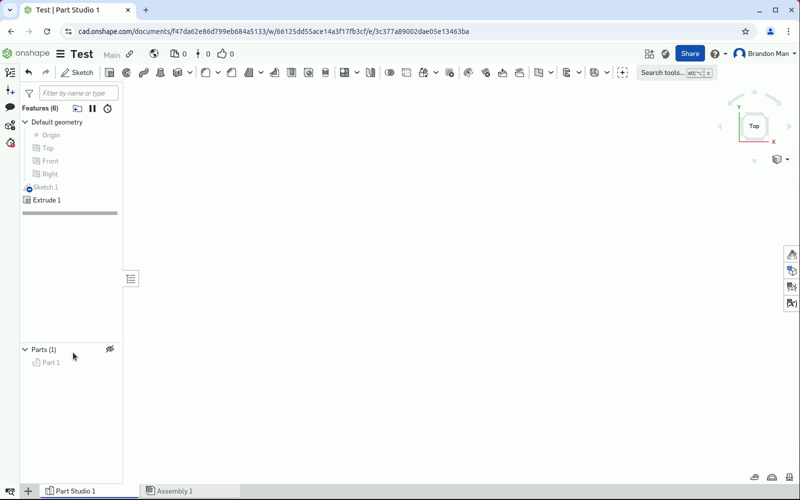
key(up)
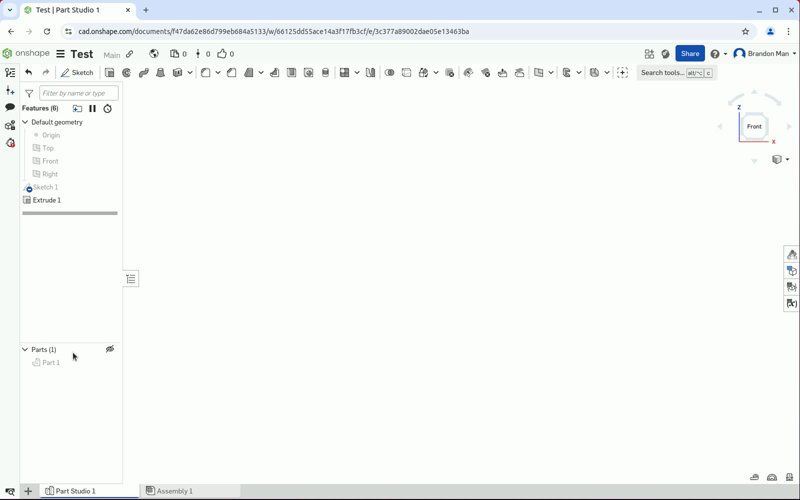
key_up(shift)
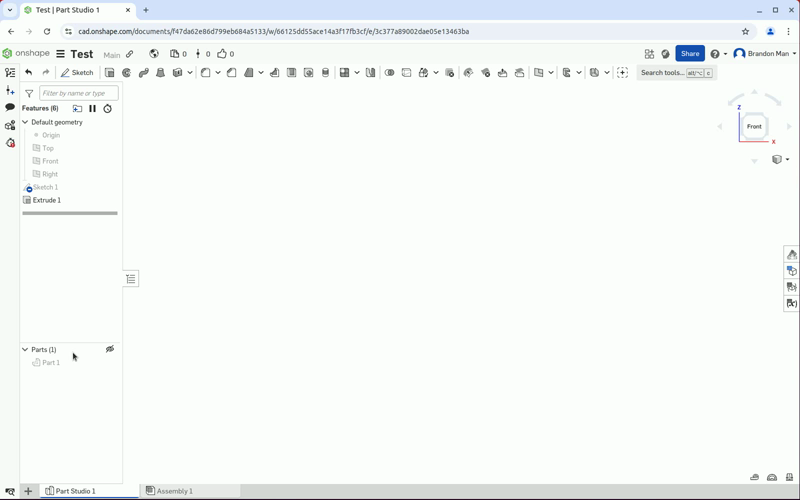
key(space)
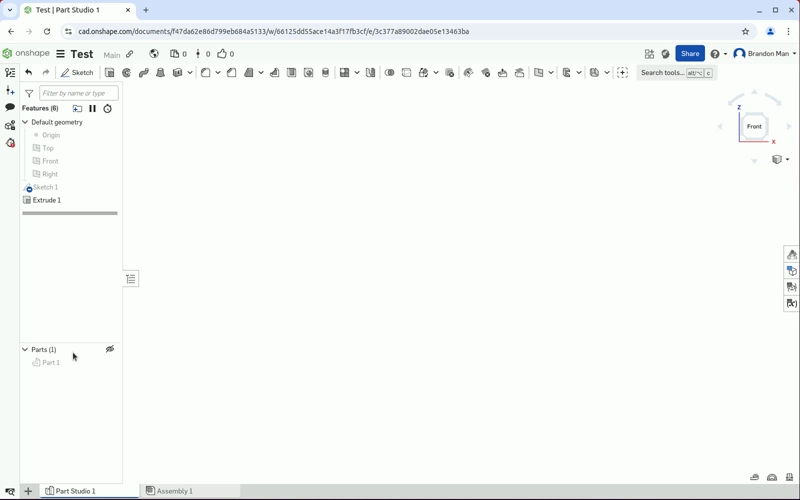
key_down(shift)
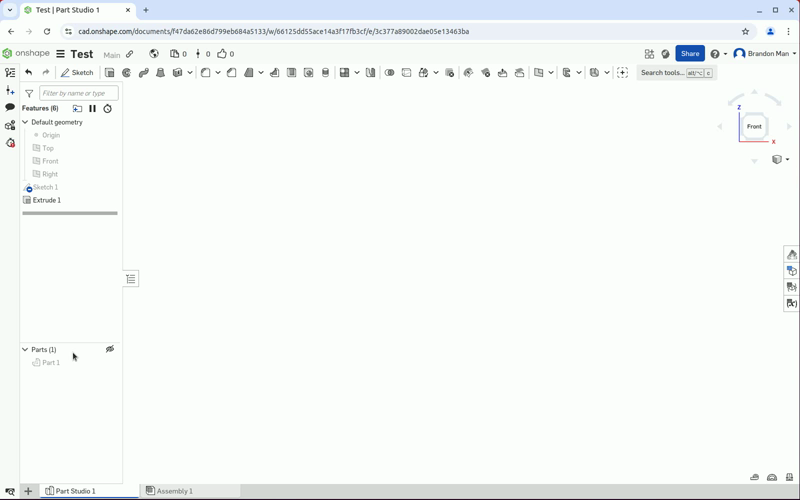
key(left)
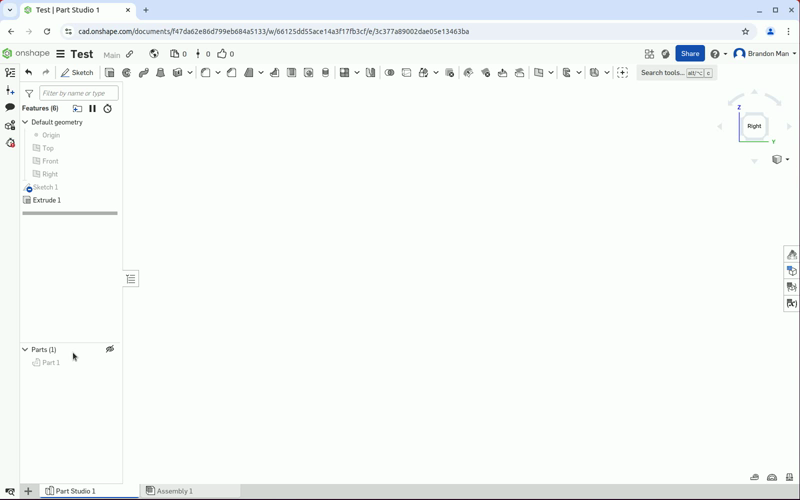
key_up(shift)
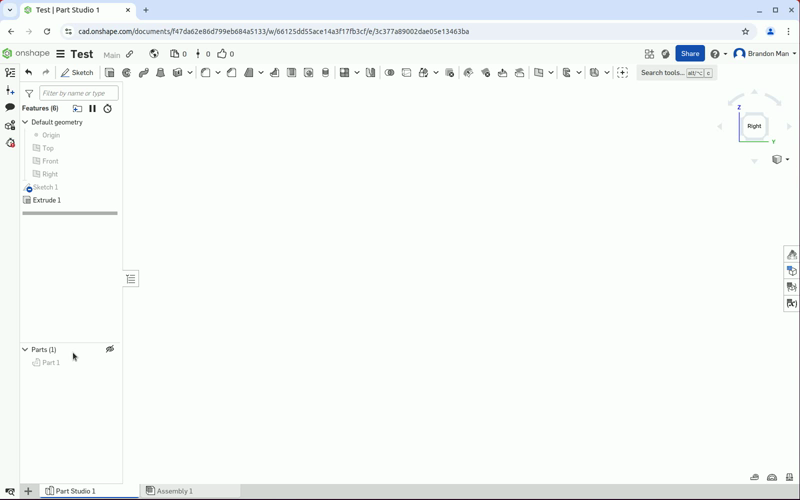
mouse_move(73, 352)
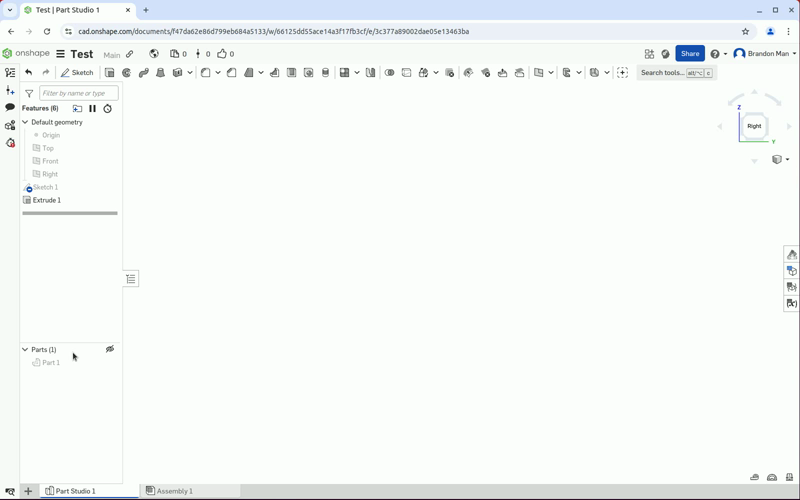
key(shift+y)
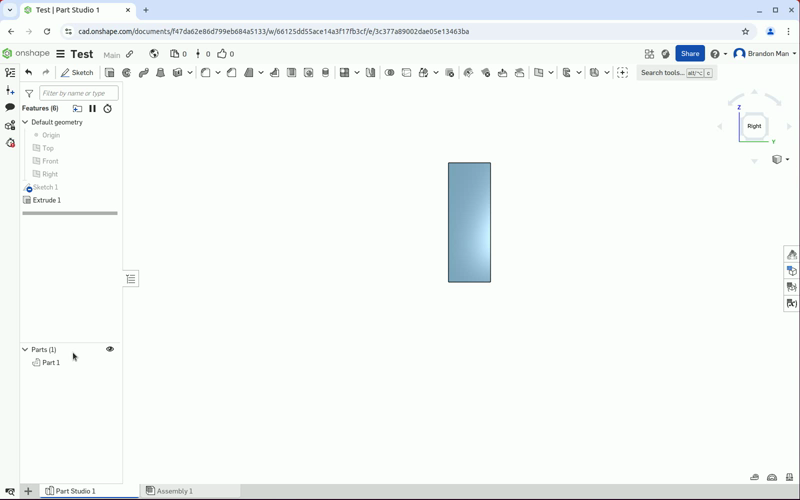
mouse_move(541, 75)
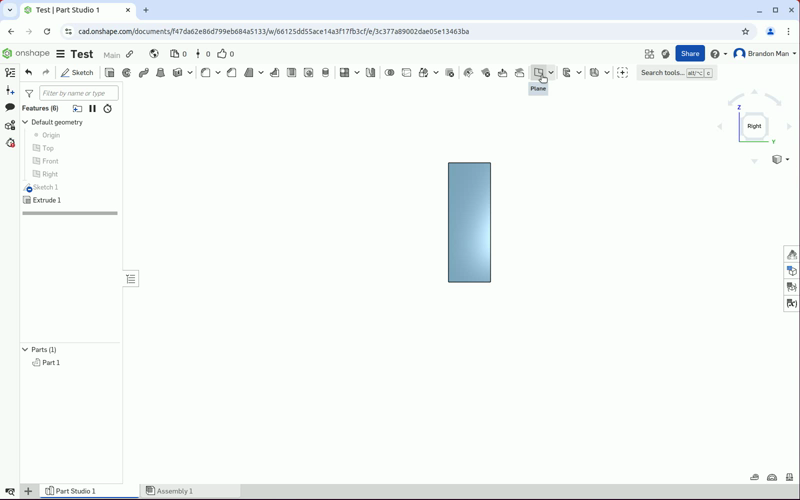
click(541, 75)
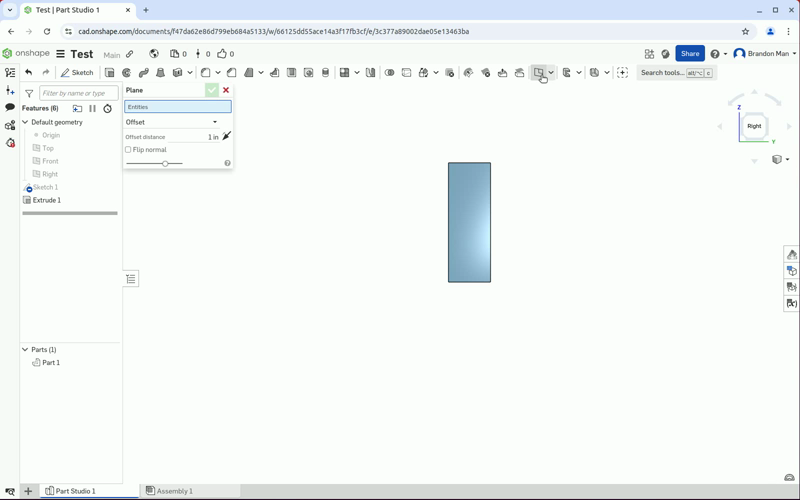
mouse_move(73, 176)
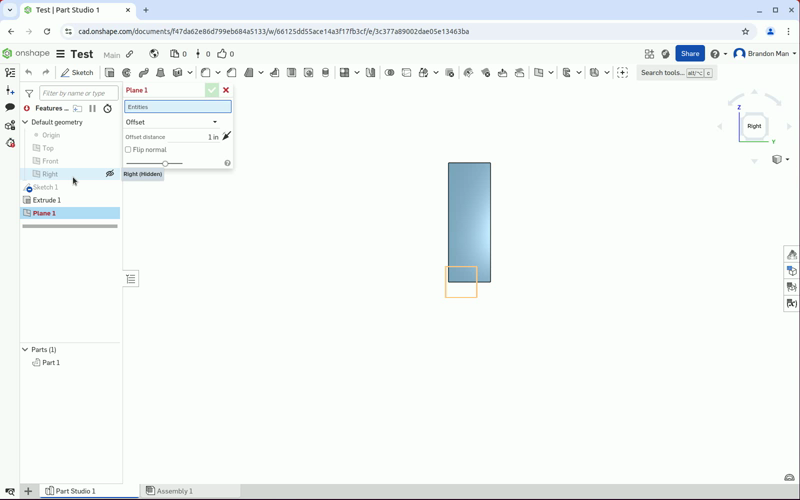
click(73, 176)
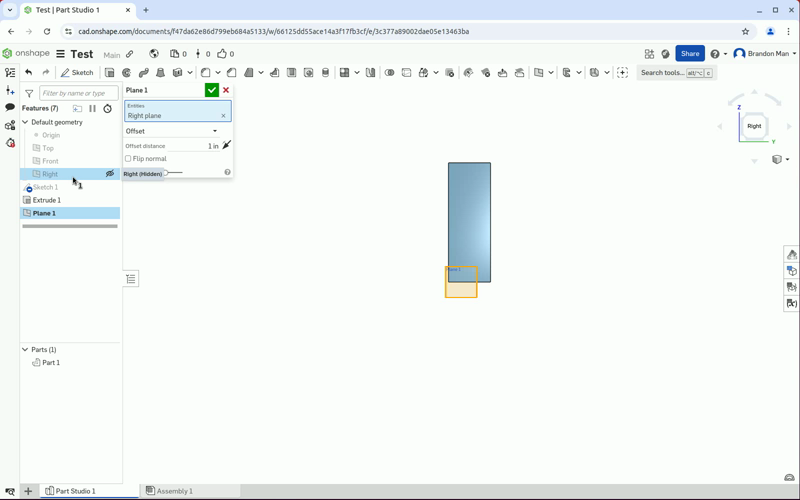
key(tab, 2)
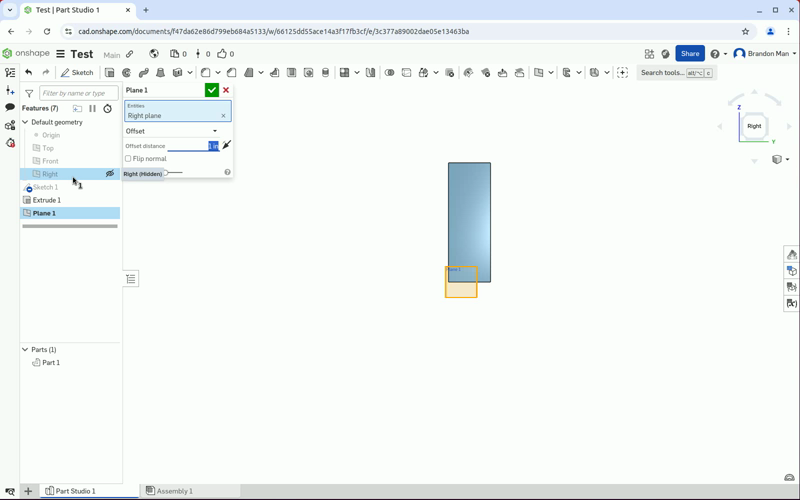
text(0.246)
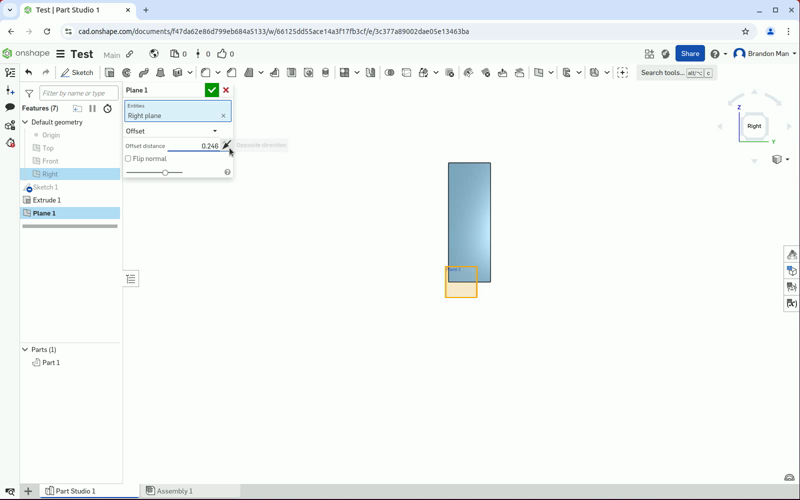
mouse_move(229, 147)
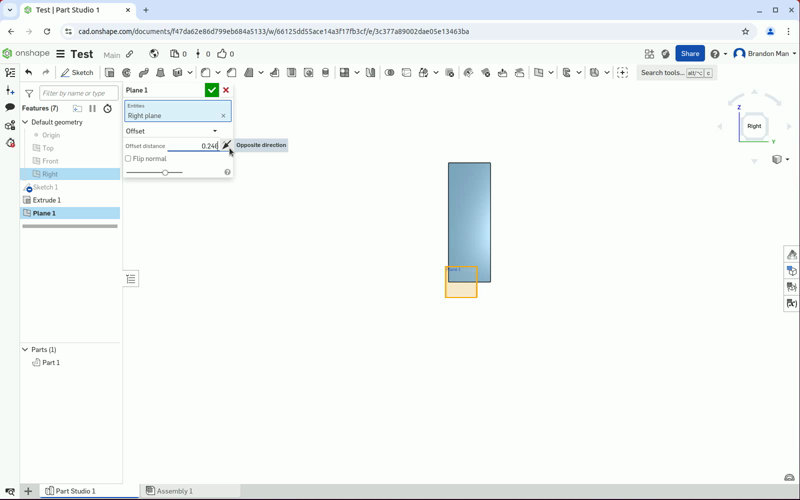
click(229, 147)
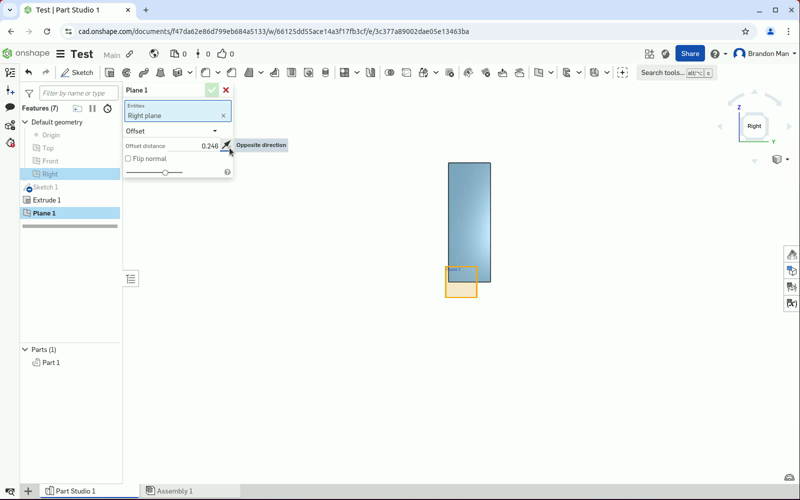
key(enter, 2)
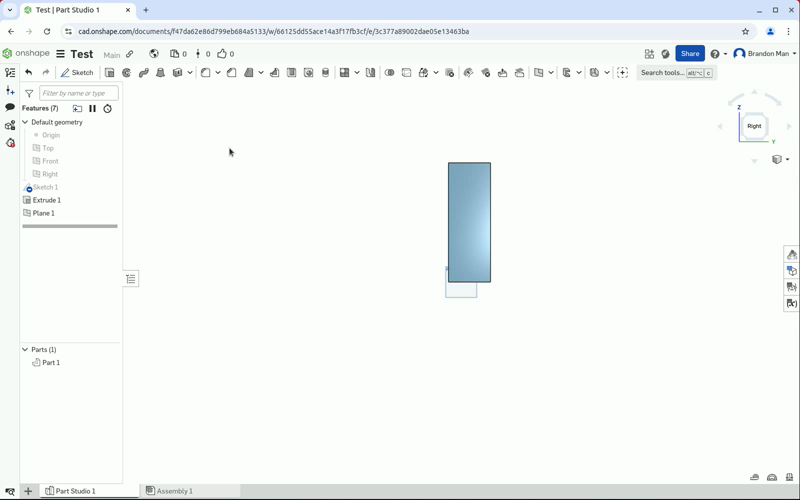
key(shift+s)
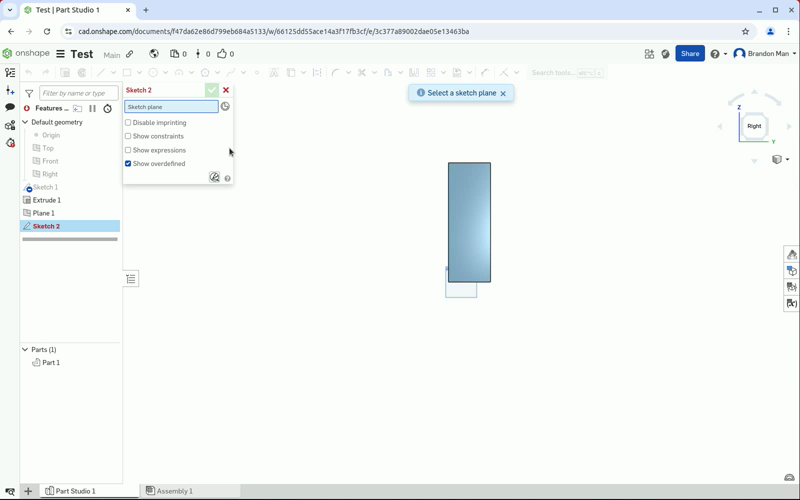
mouse_move(73, 215)
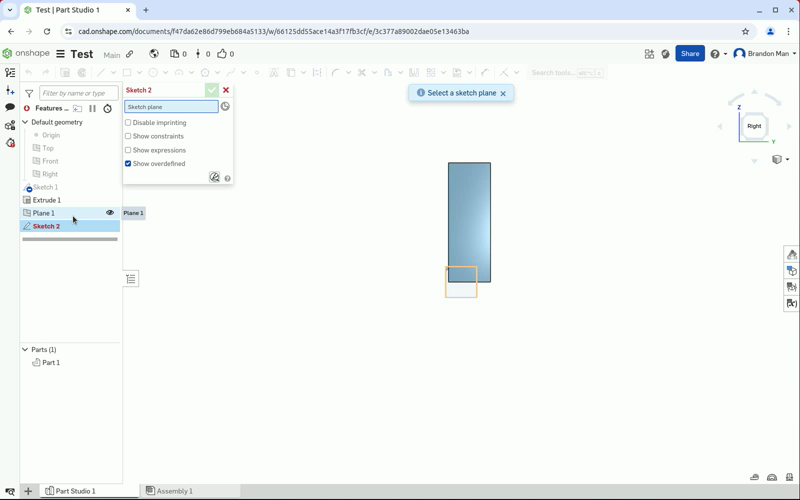
click(73, 215)
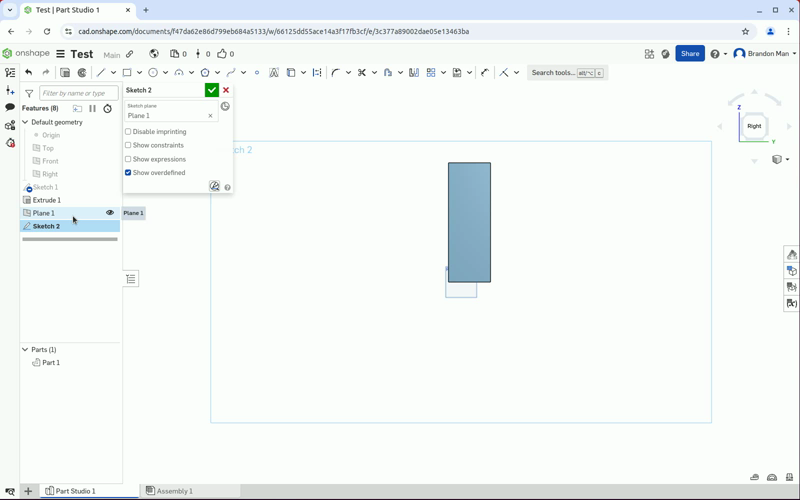
mouse_move(73, 352)
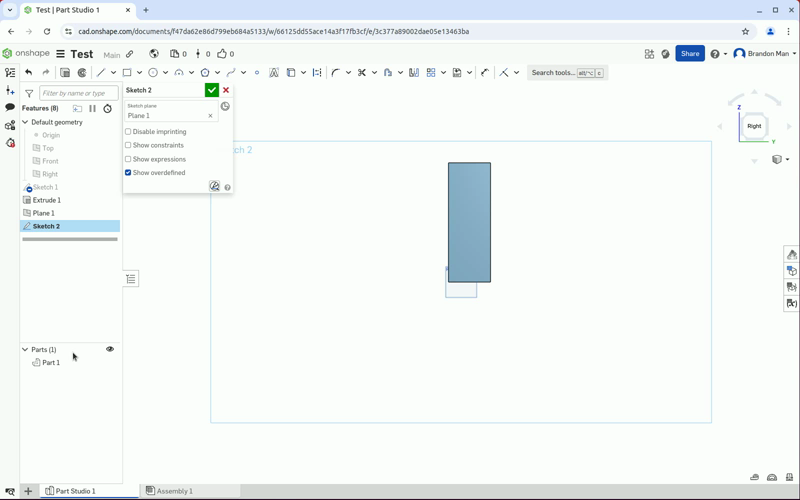
key(y)
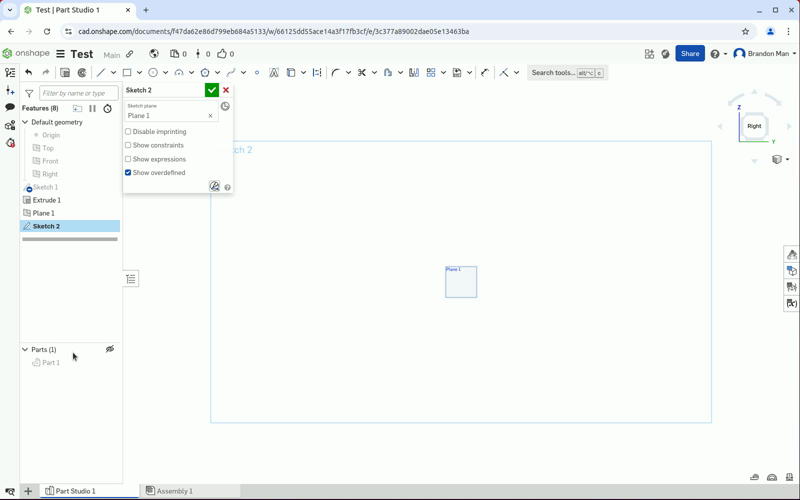
key(l)
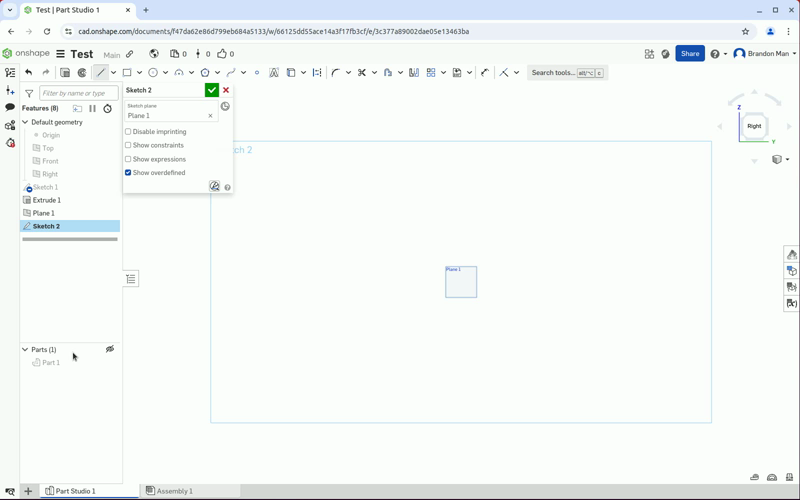
key_down(shift)
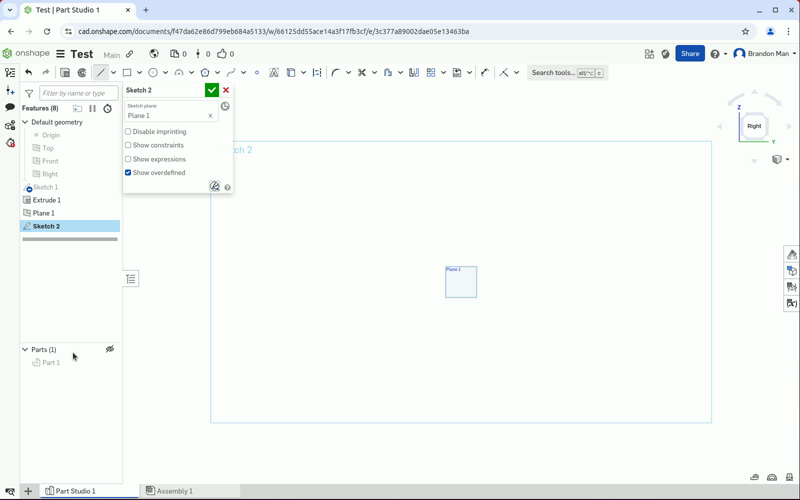
mouse_move(489, 282)
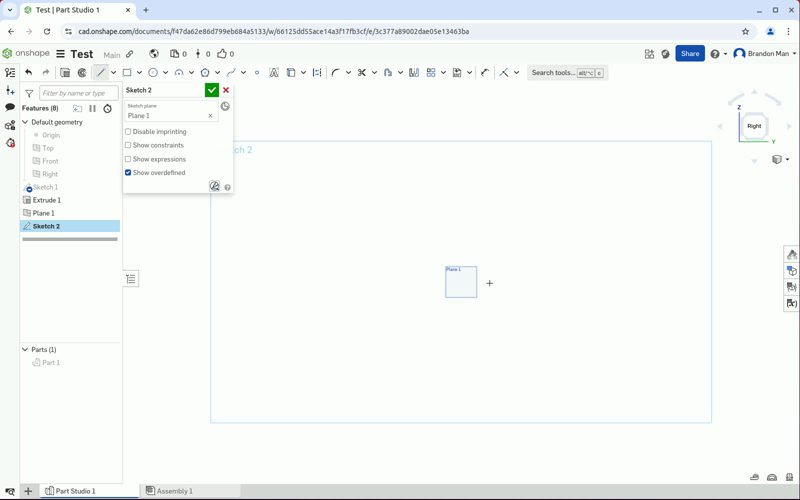
click(489, 282)
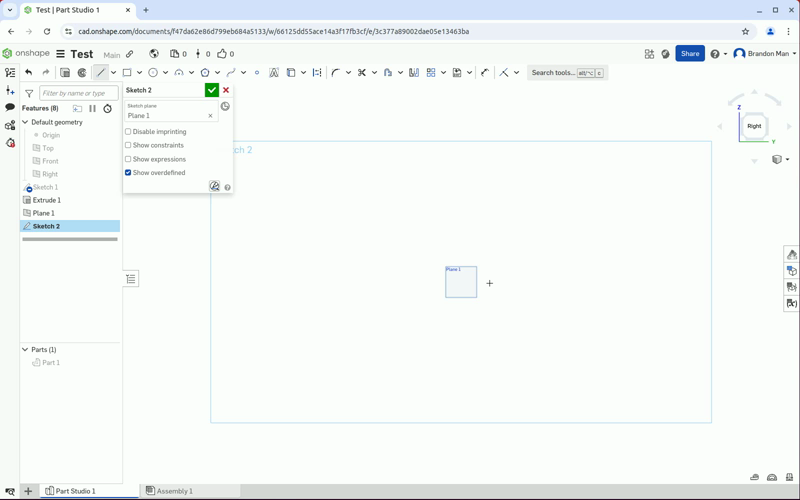
key_up(shift)
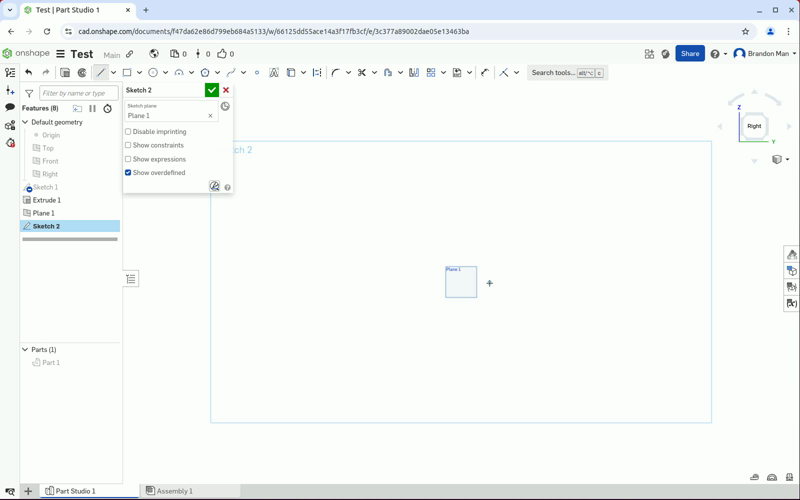
key_down(shift)
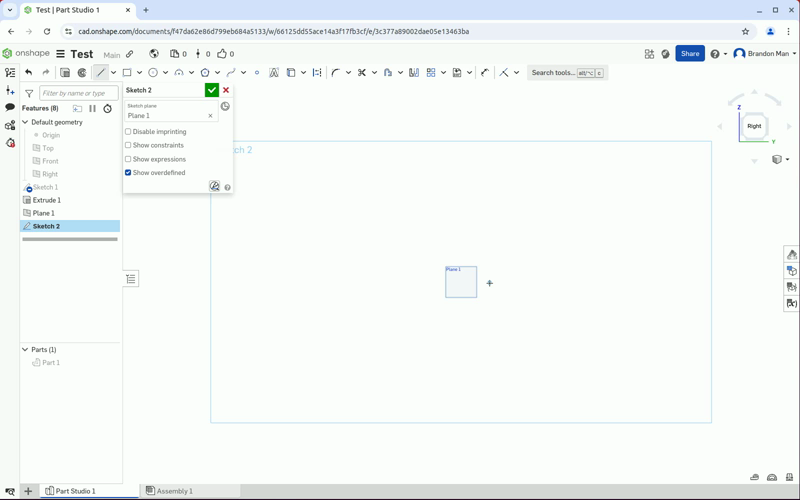
mouse_move(519, 282)
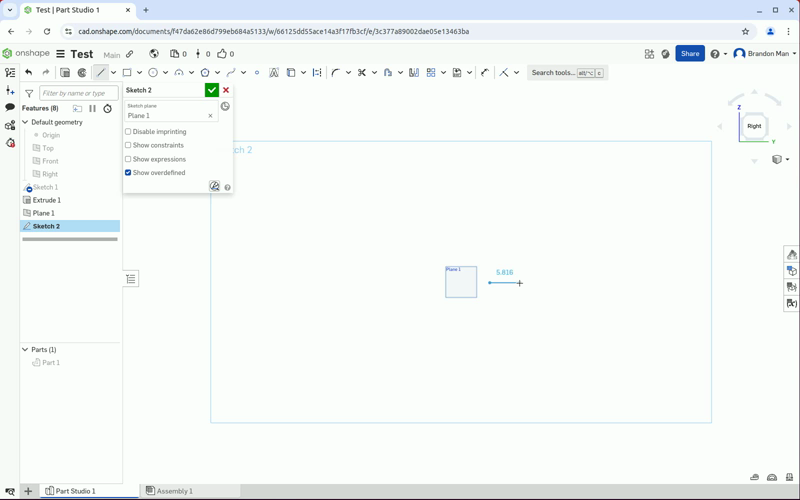
mouse_move(491, 282)
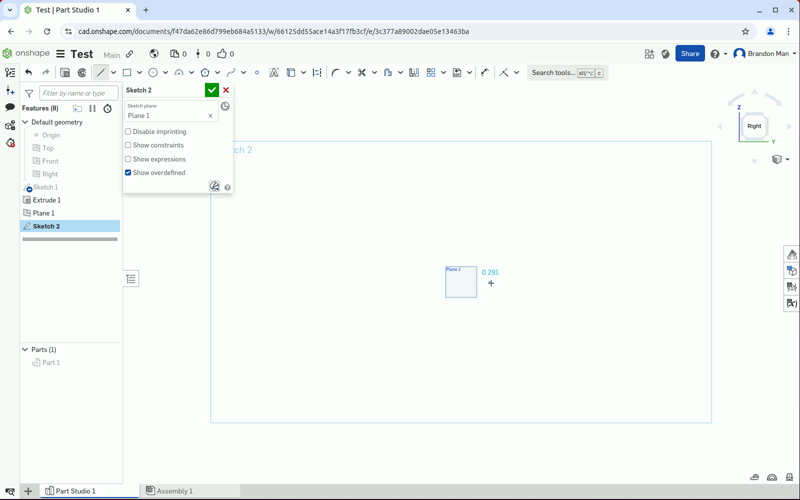
scroll(6)
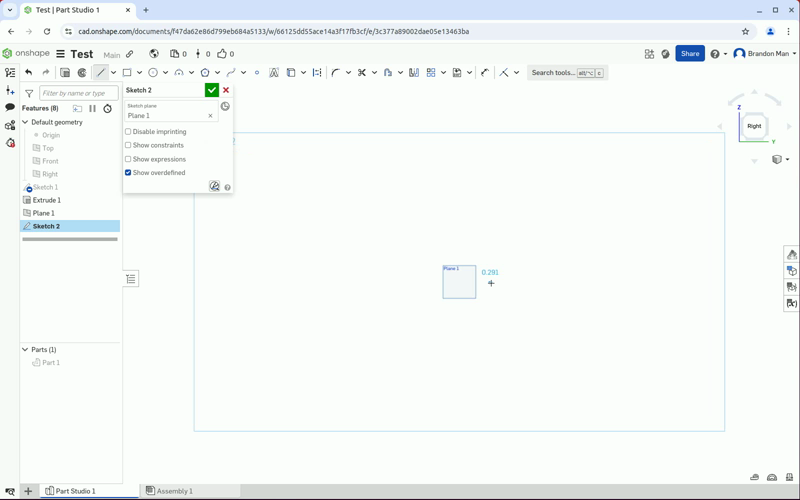
scroll(6)
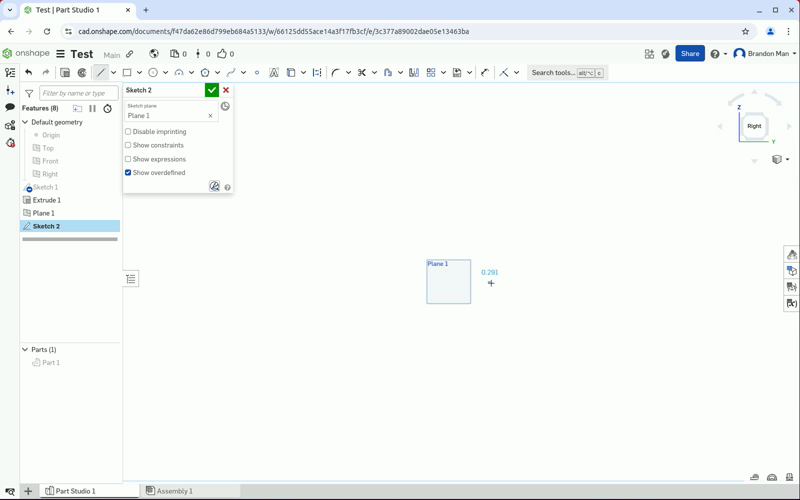
scroll(6)
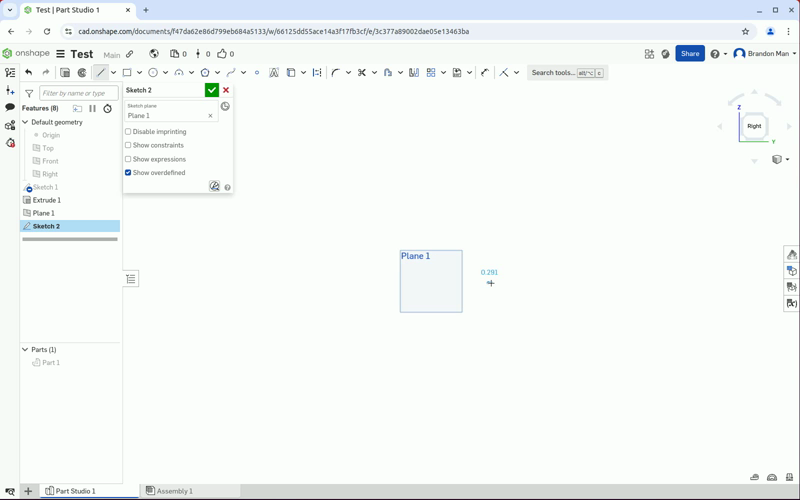
scroll(6)
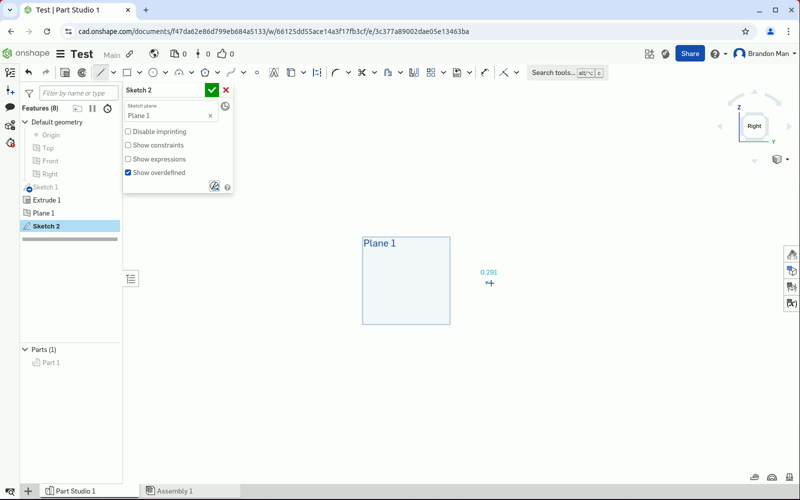
scroll(6)
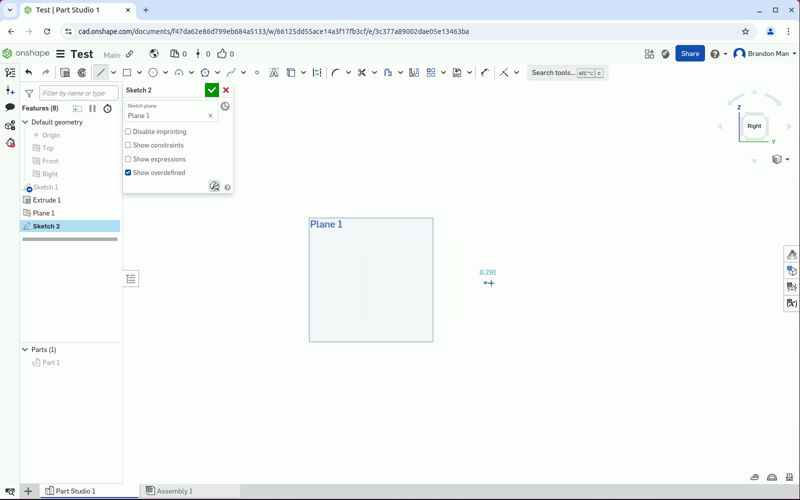
scroll(6)
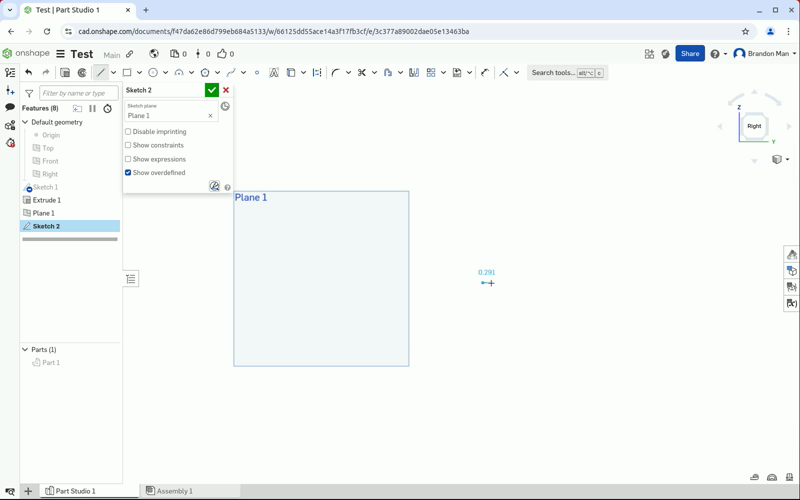
scroll(6)
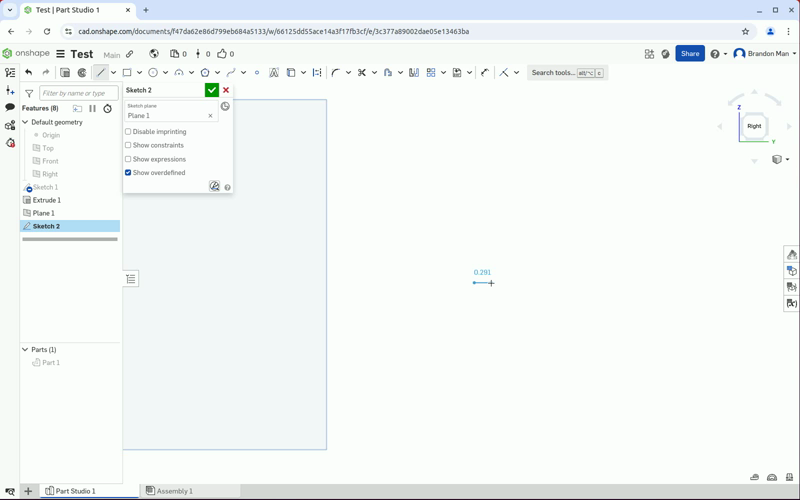
click(491, 282)
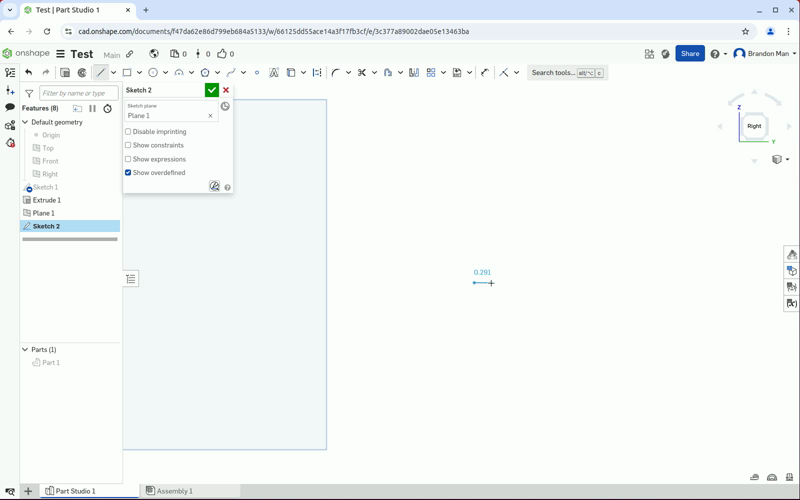
scroll(-6)
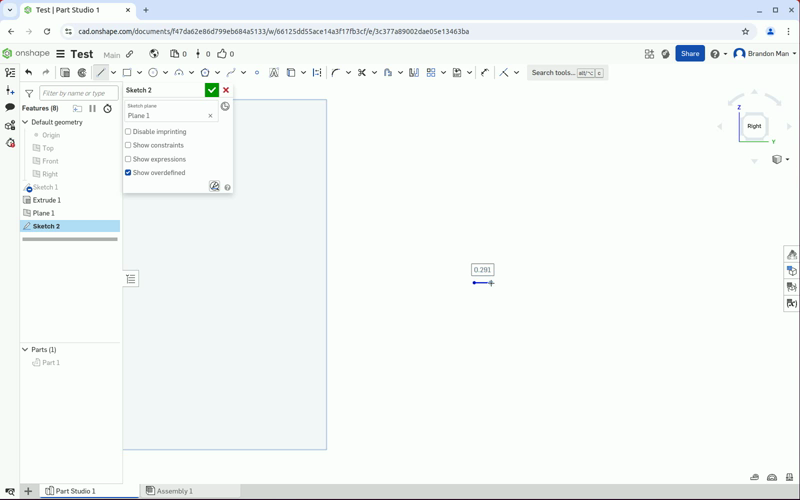
scroll(-6)
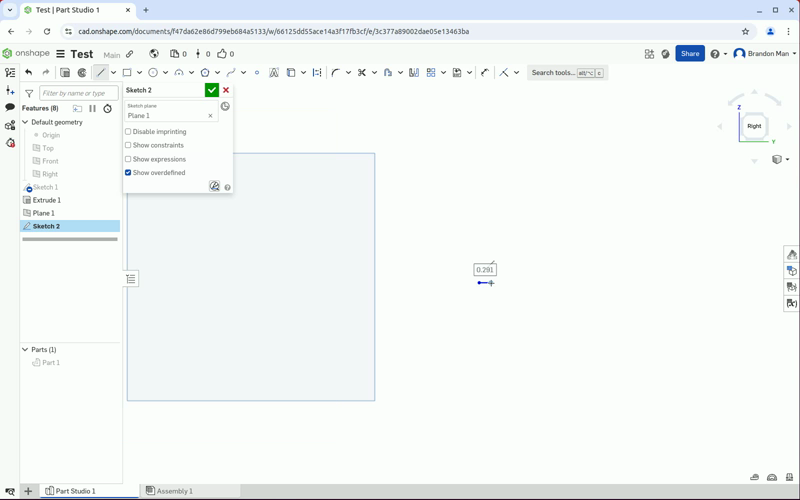
scroll(-6)
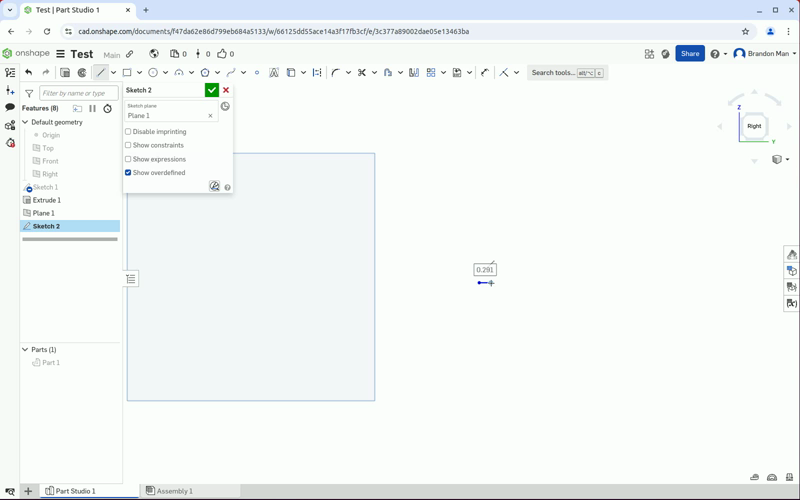
scroll(-6)
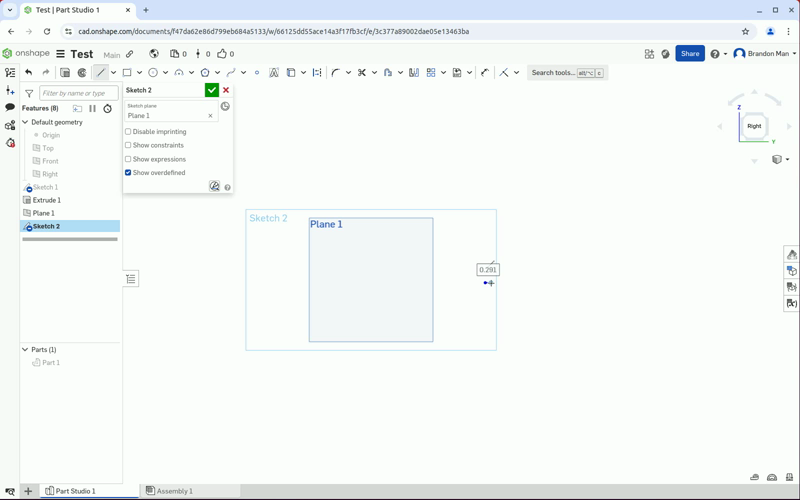
scroll(-6)
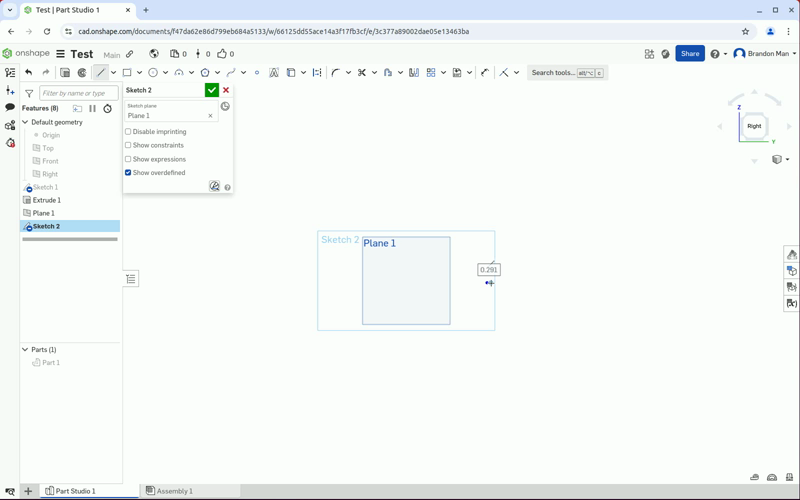
scroll(-6)
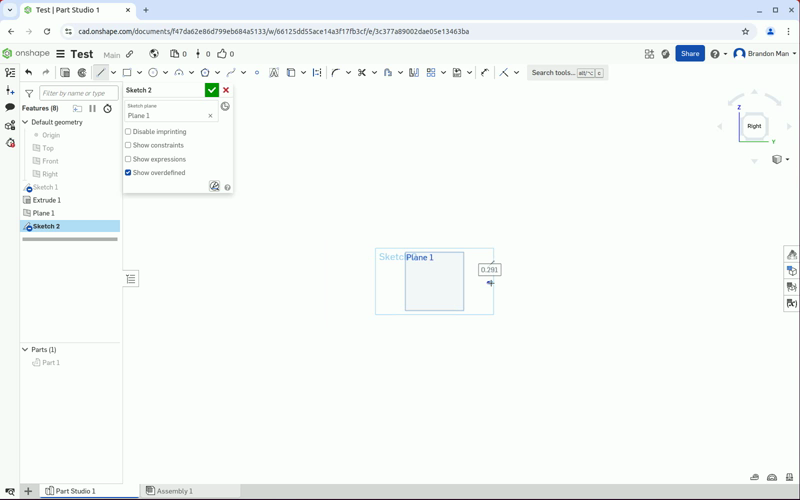
scroll(-6)
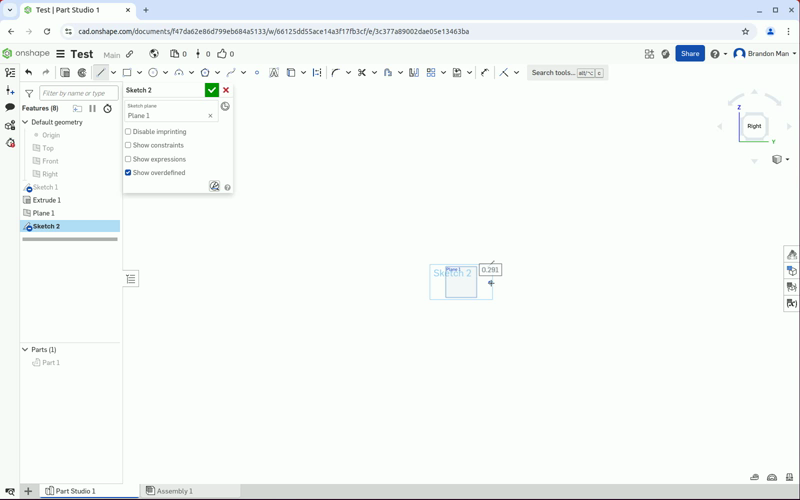
key_up(shift)
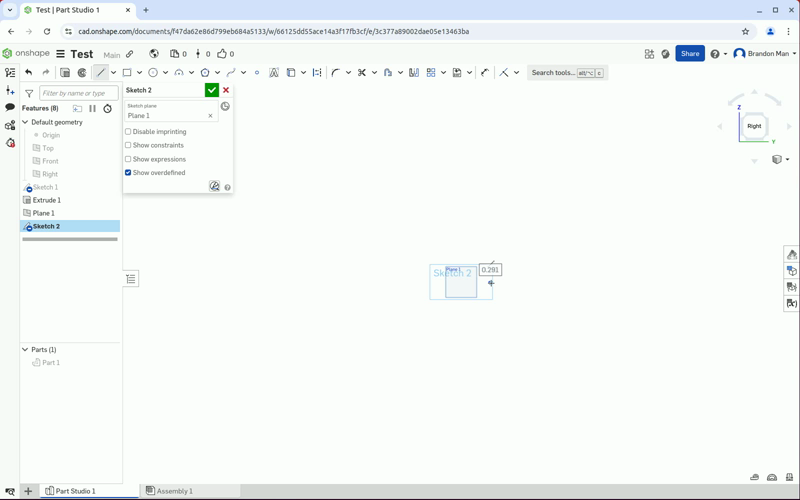
key_down(shift)
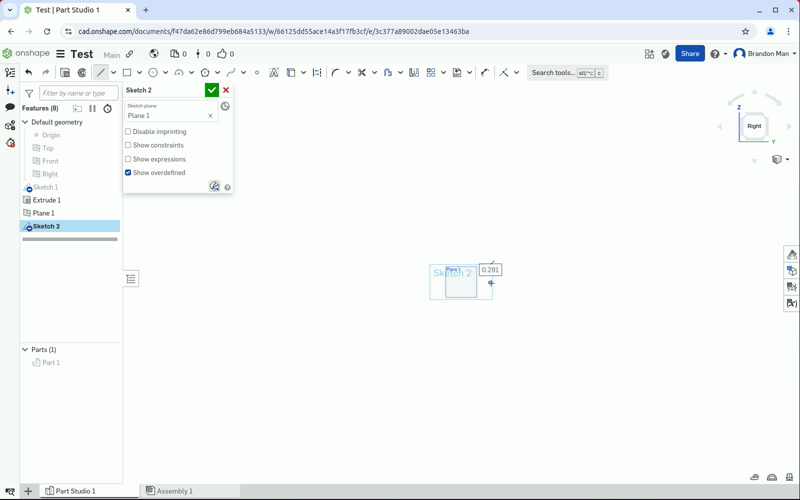
mouse_move(491, 170)
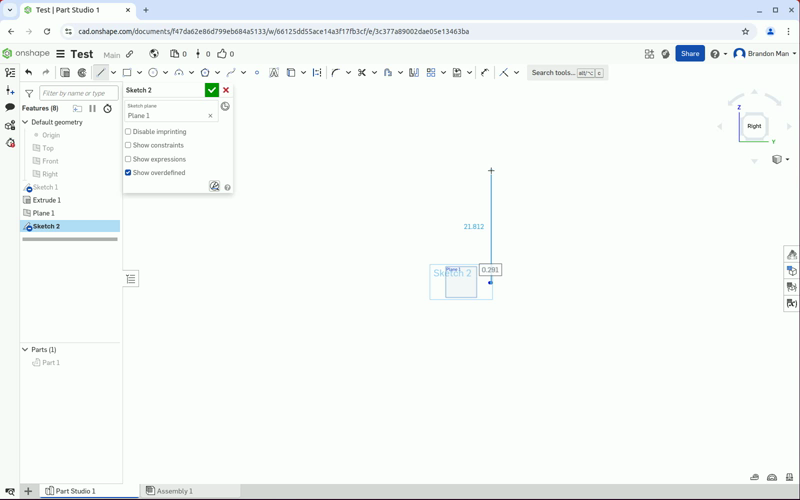
click(491, 170)
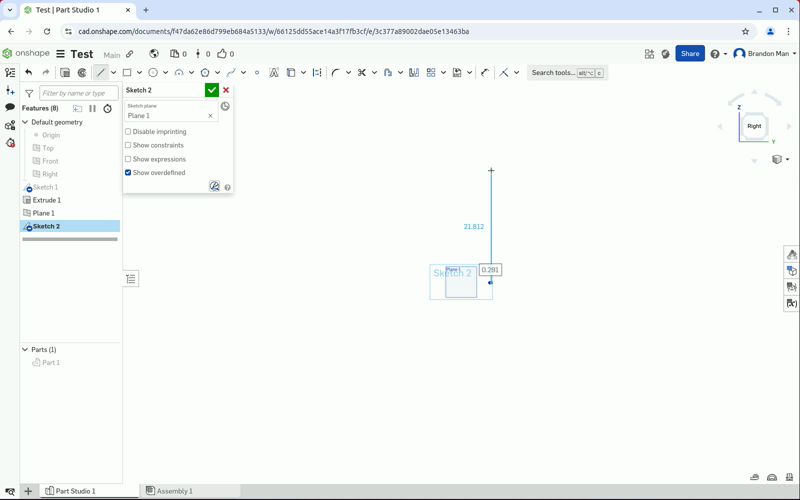
key_up(shift)
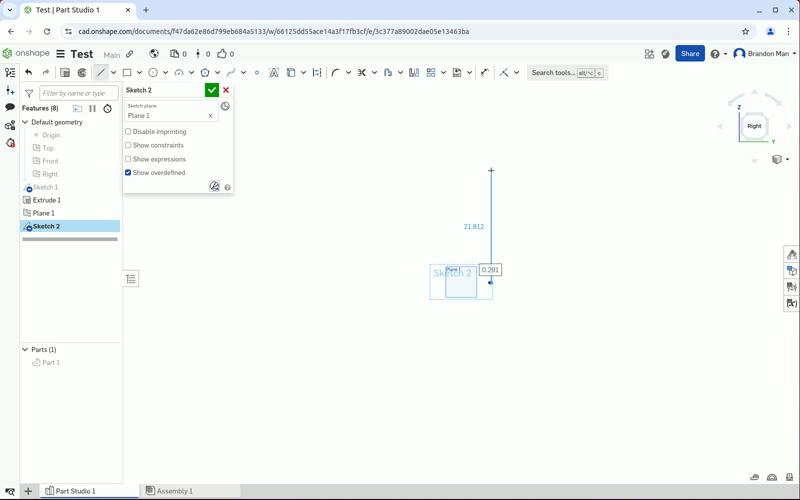
key_down(shift)
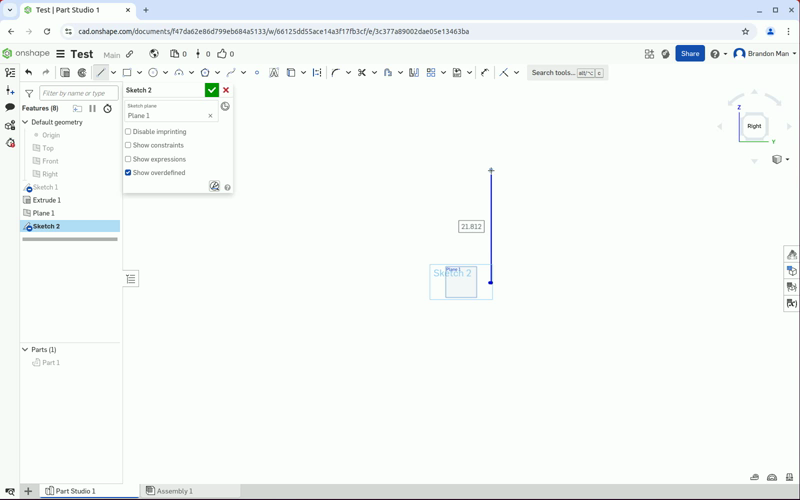
mouse_move(521, 170)
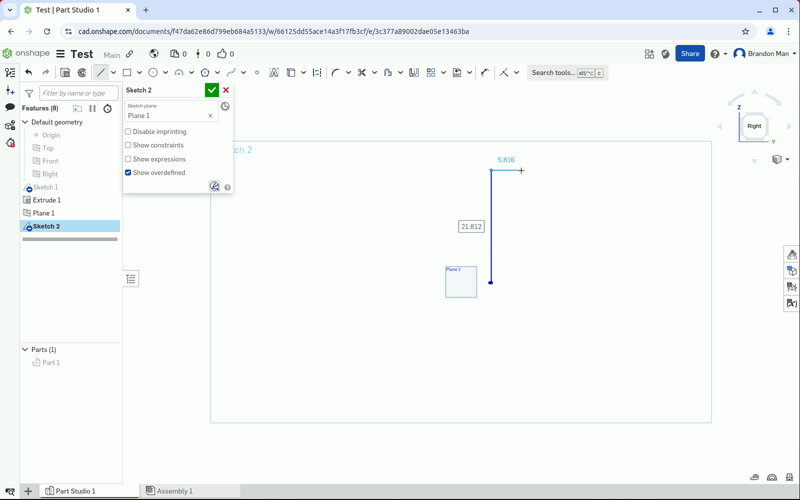
mouse_move(489, 170)
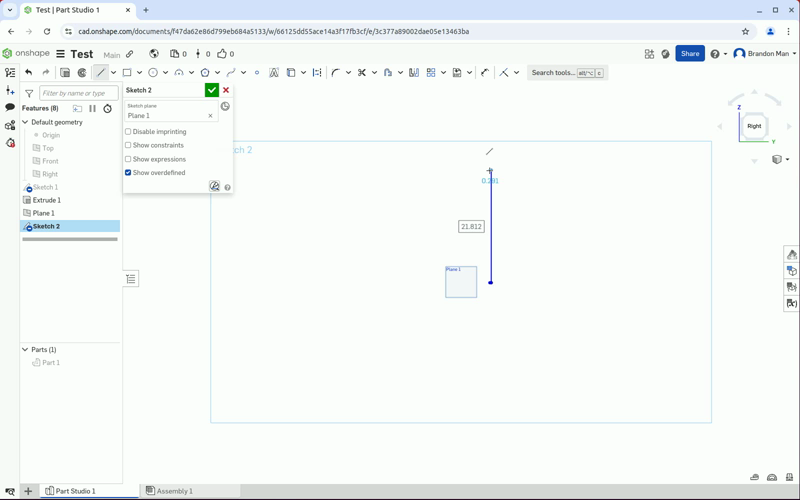
scroll(6)
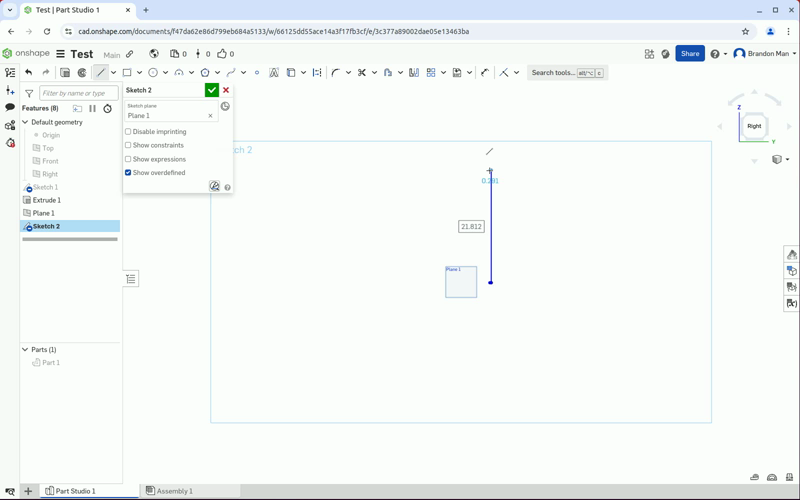
scroll(6)
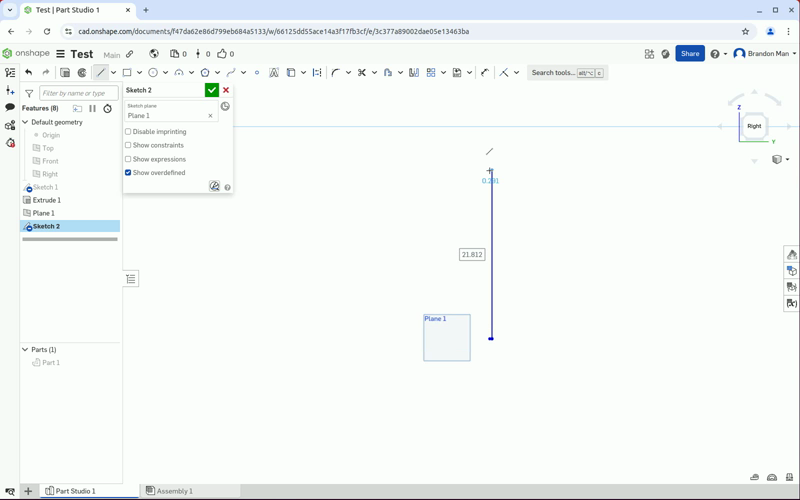
scroll(6)
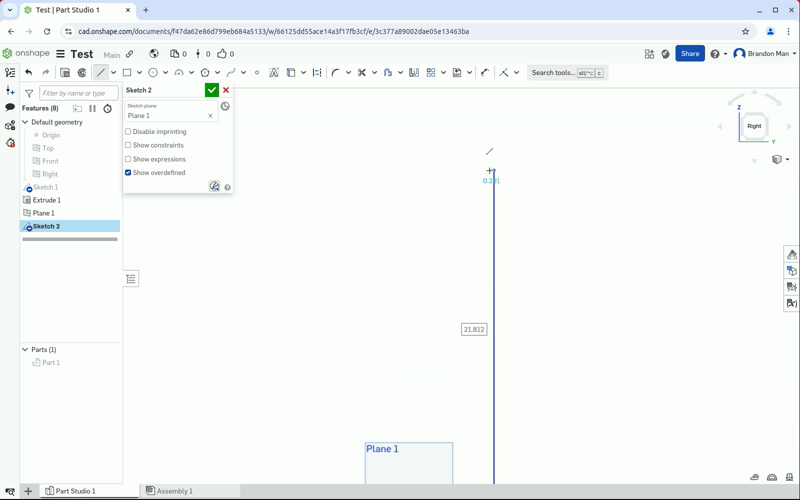
scroll(6)
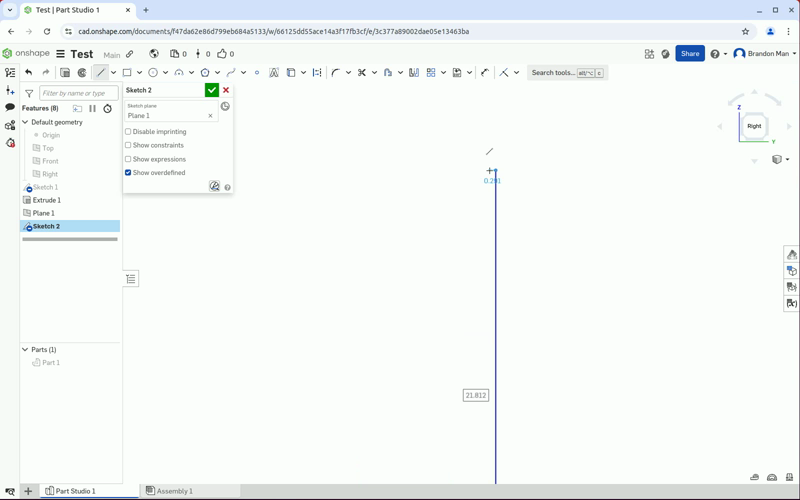
scroll(6)
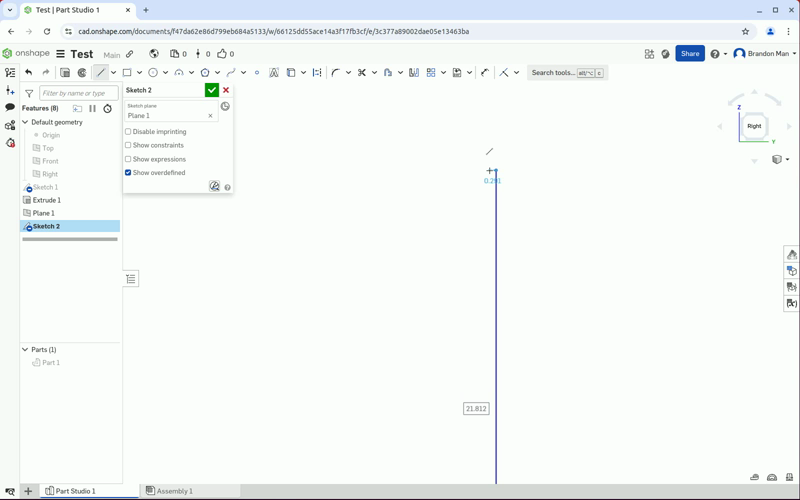
scroll(6)
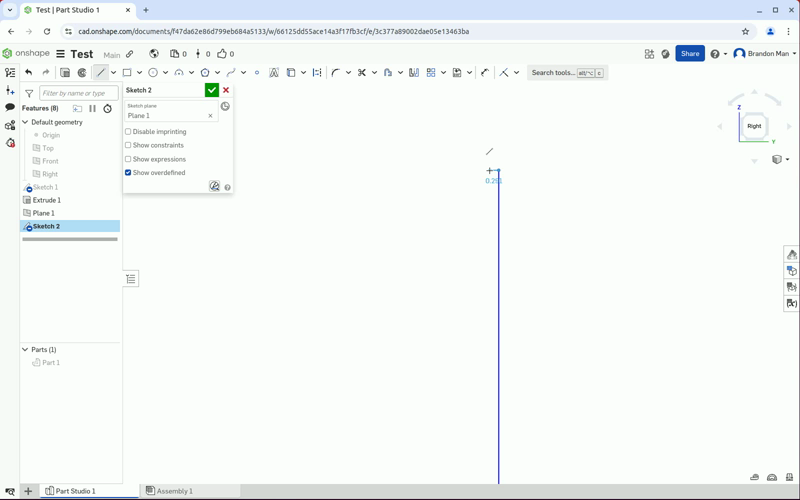
scroll(6)
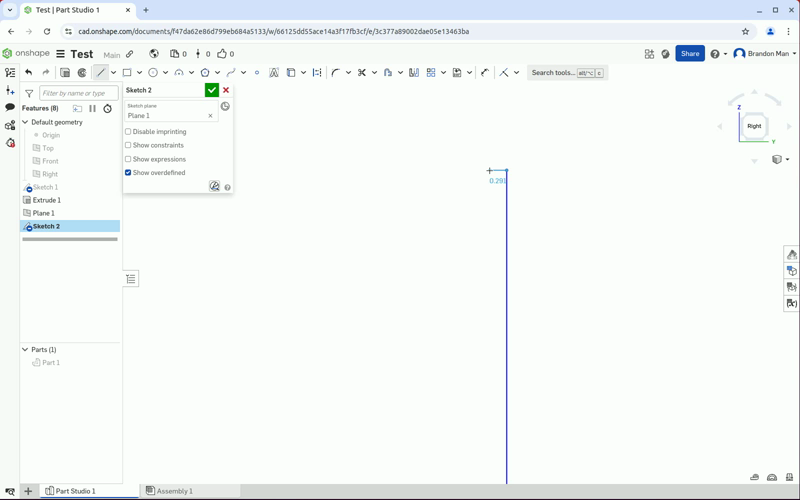
click(489, 170)
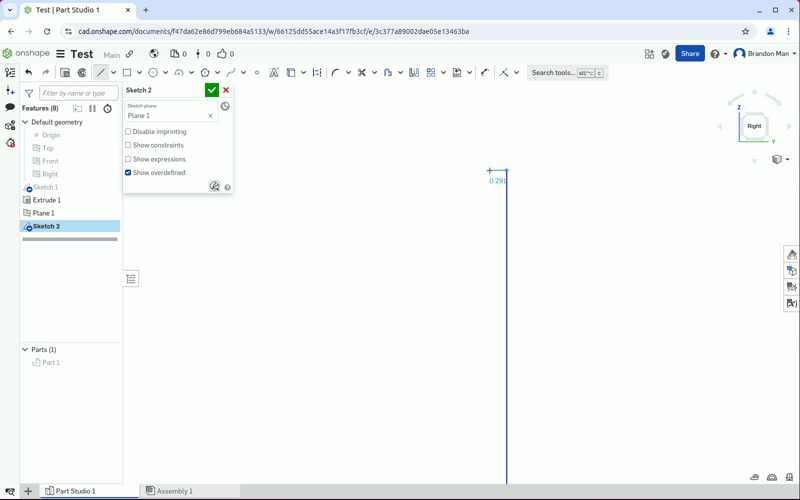
scroll(-6)
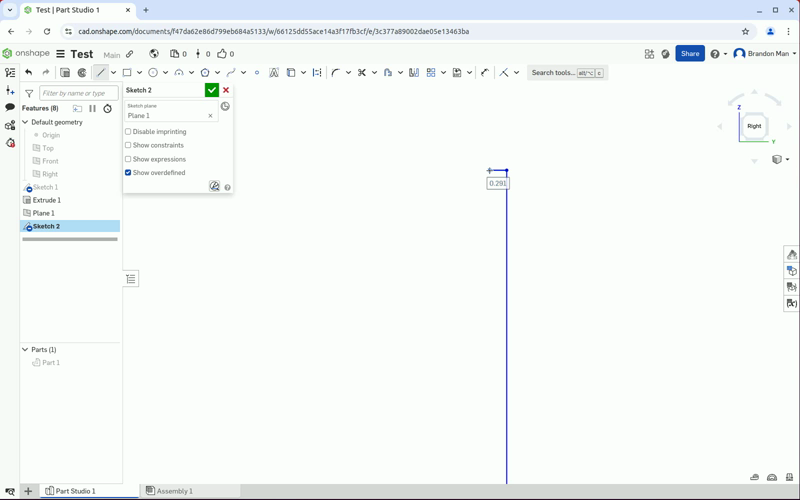
scroll(-6)
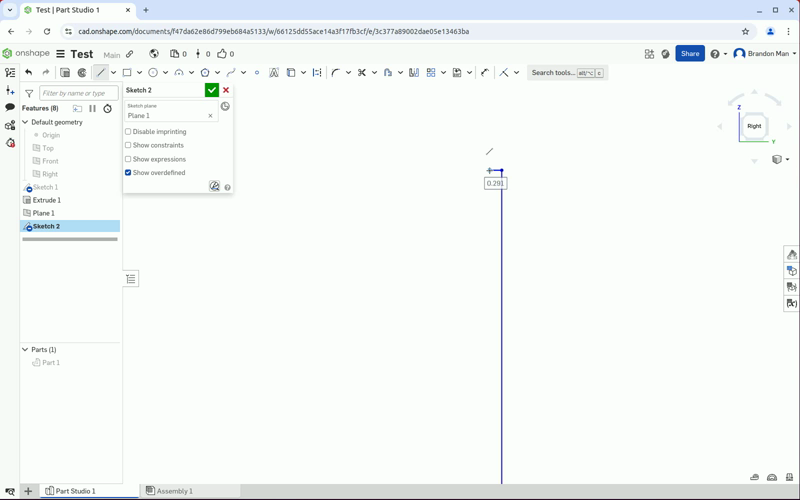
scroll(-6)
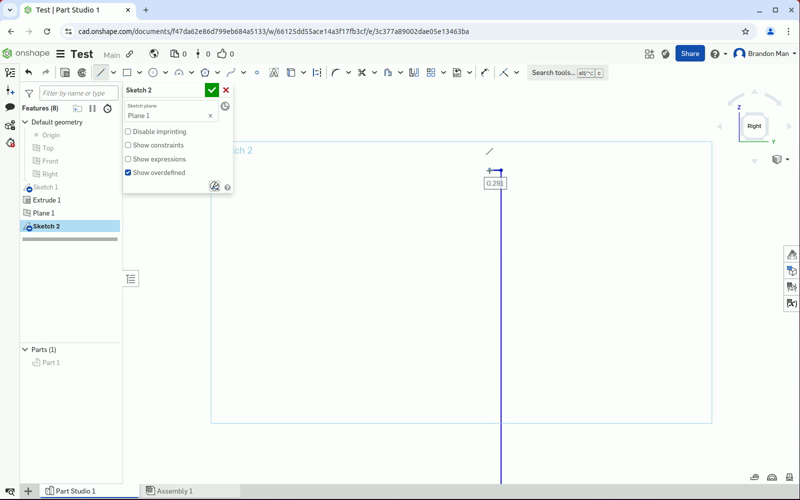
scroll(-6)
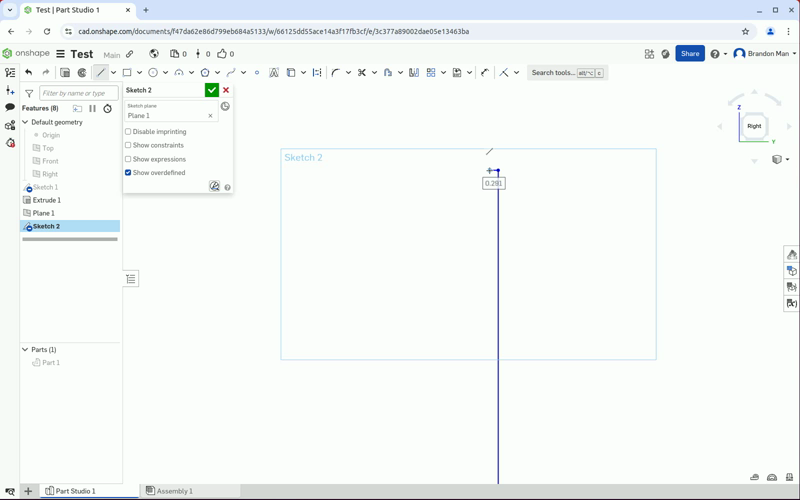
scroll(-6)
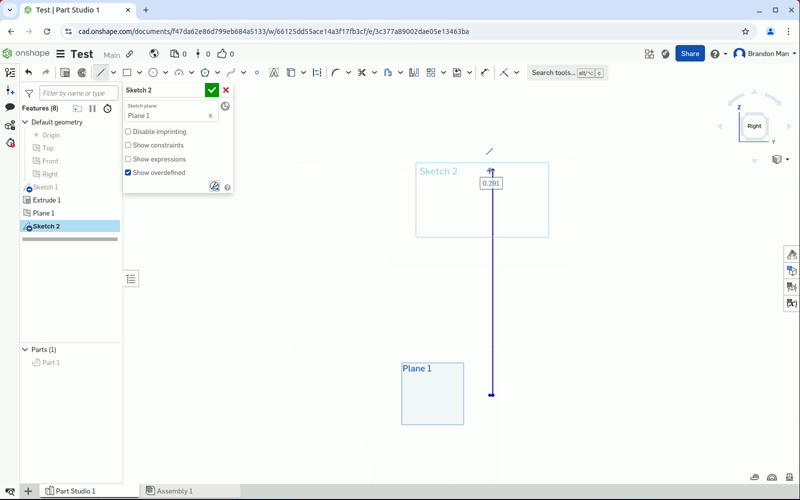
scroll(-6)
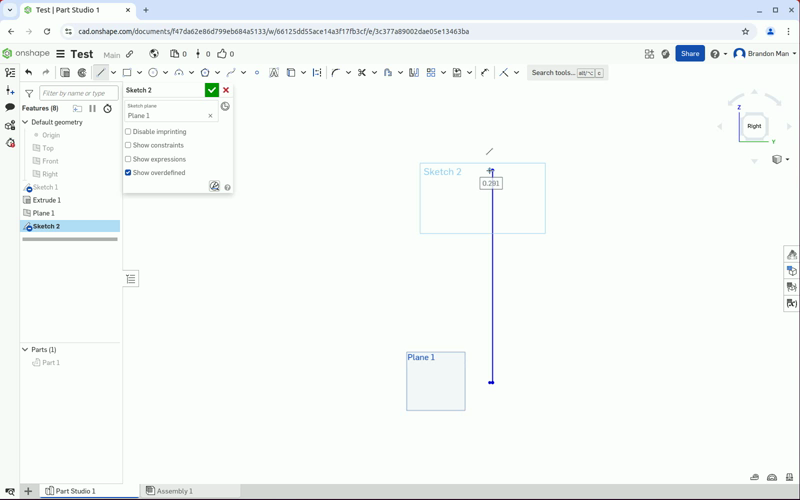
scroll(-6)
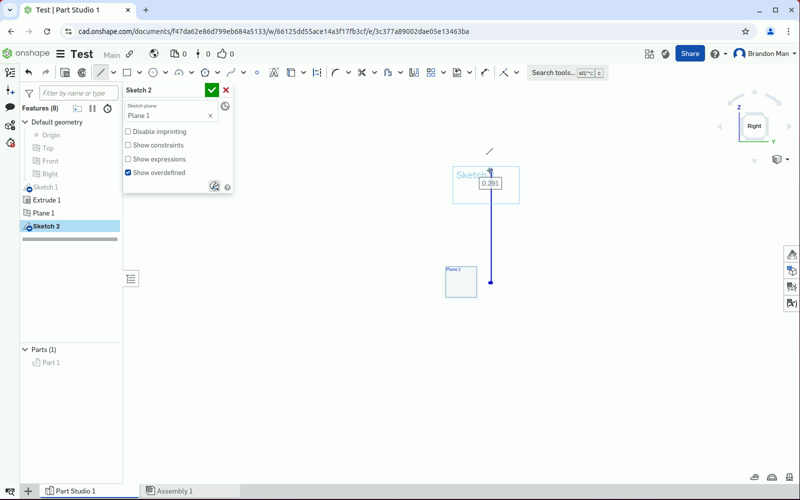
key_up(shift)
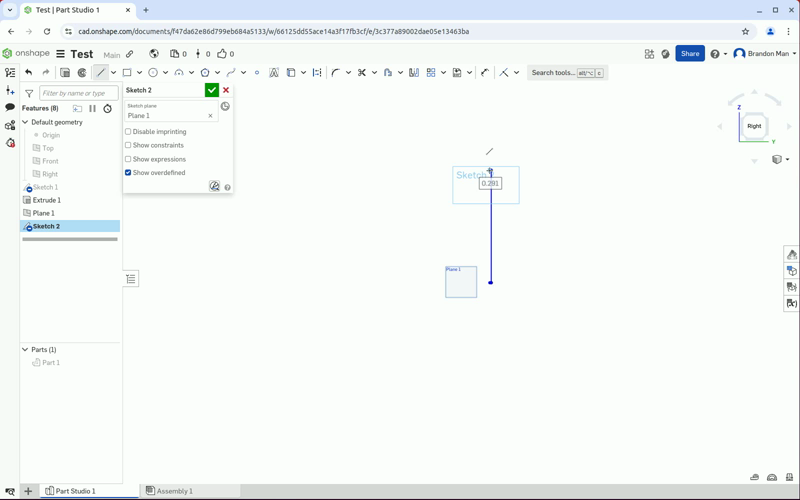
key_down(shift)
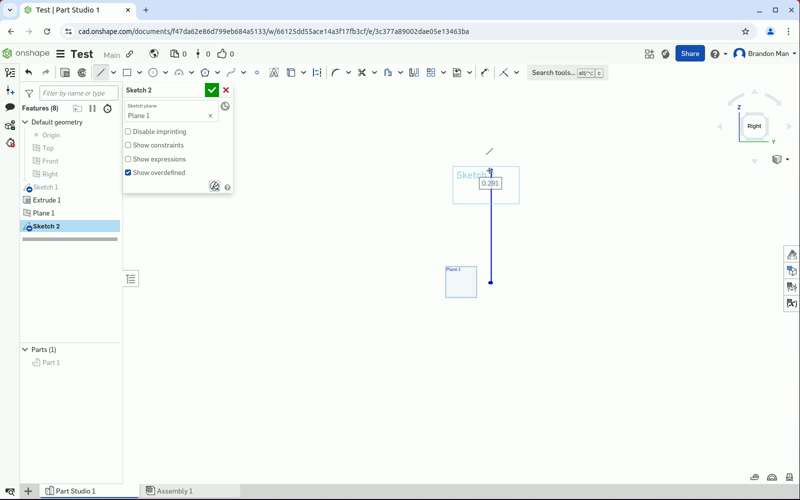
mouse_move(489, 282)
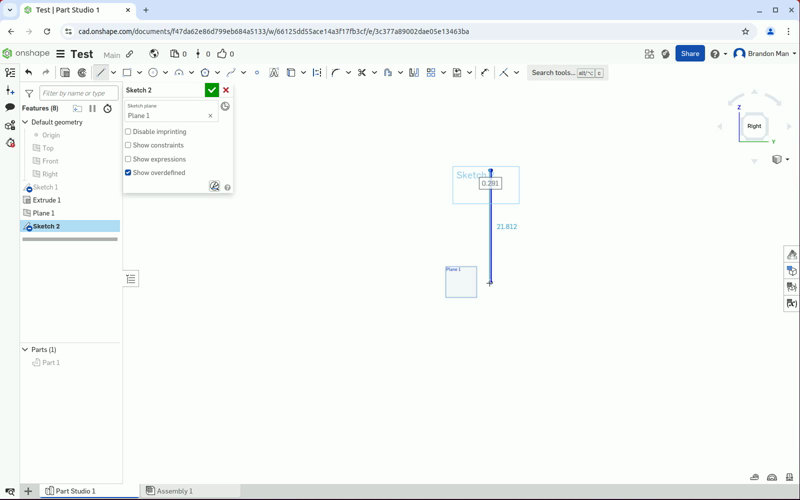
scroll(6)
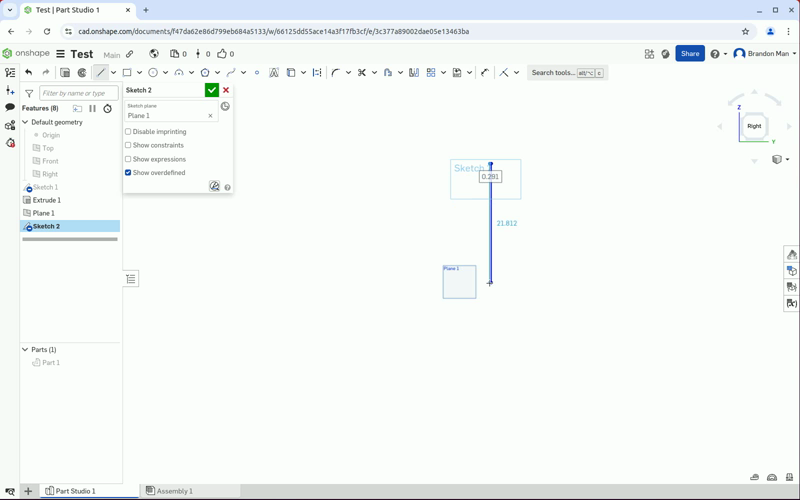
scroll(6)
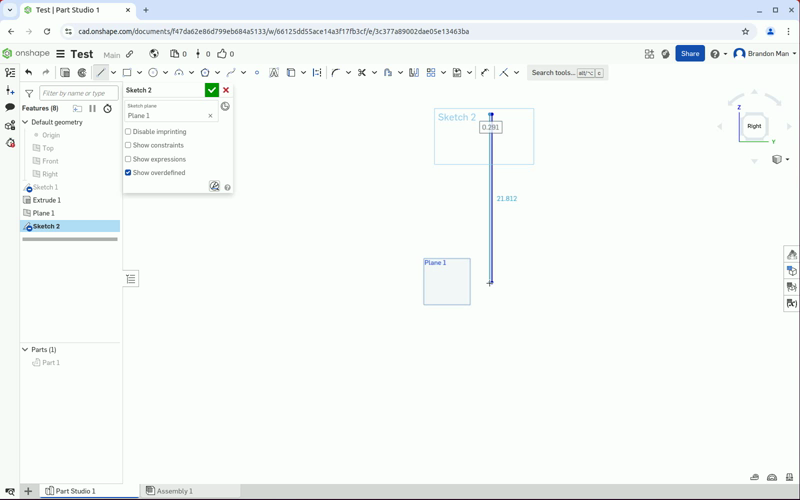
scroll(6)
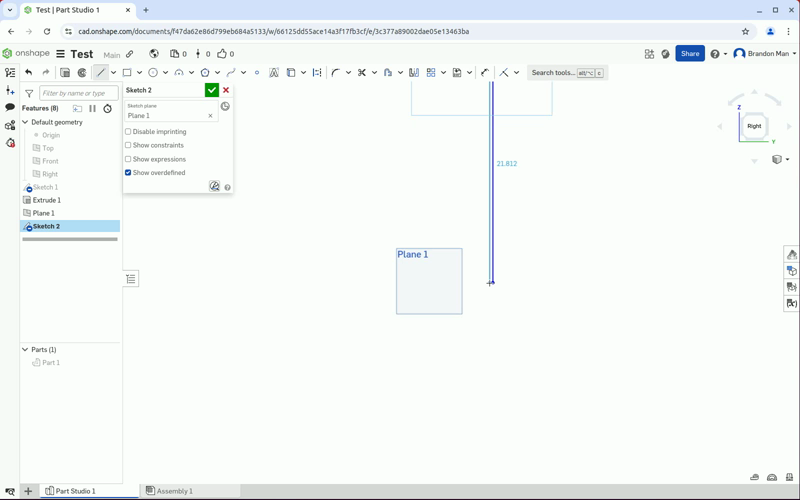
scroll(6)
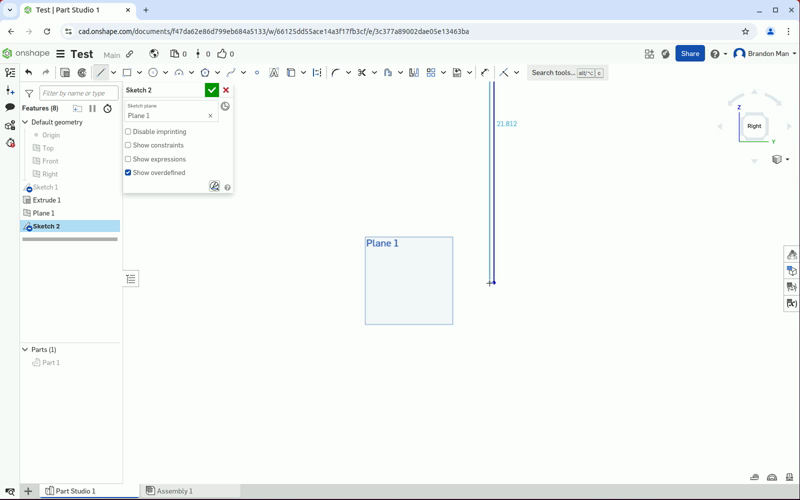
scroll(6)
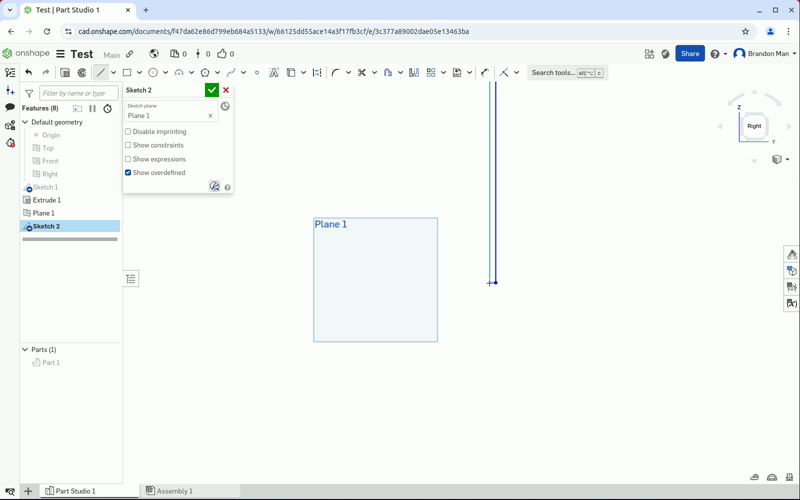
scroll(6)
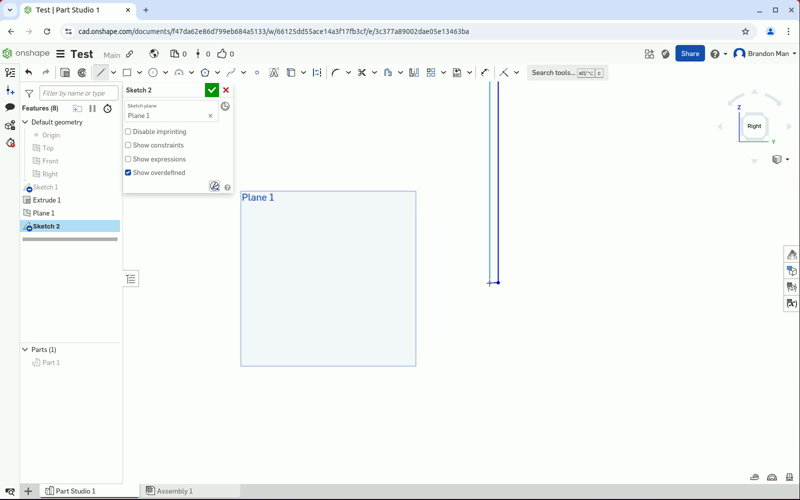
scroll(6)
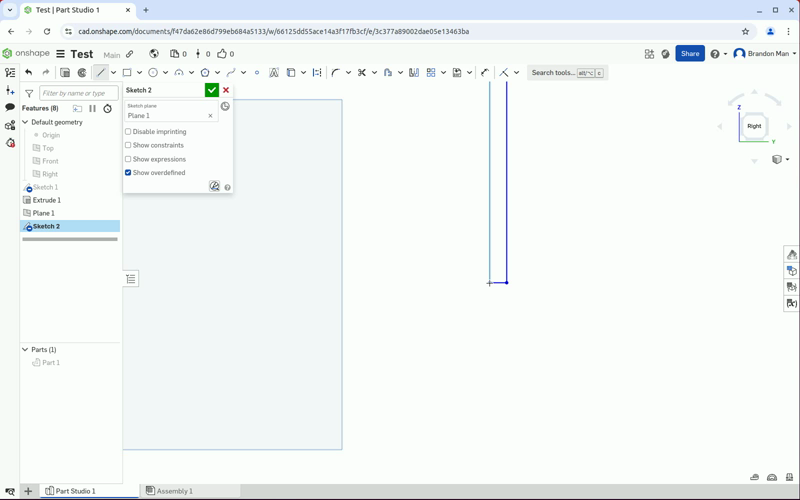
key_up(shift)
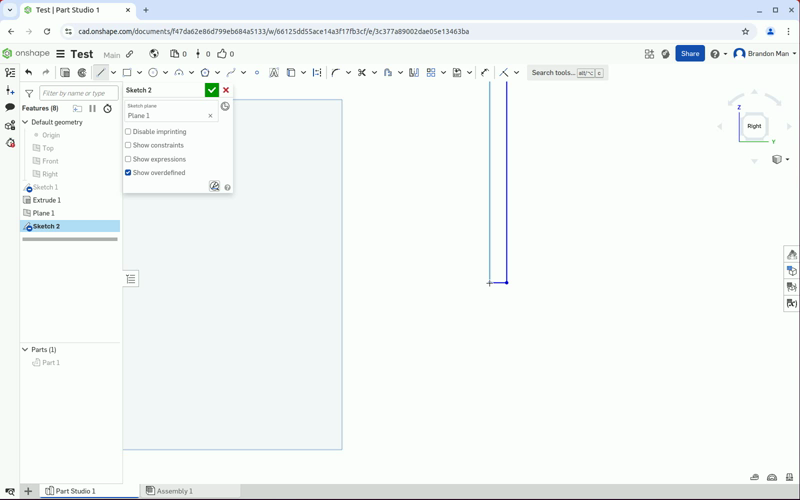
click(489, 282)
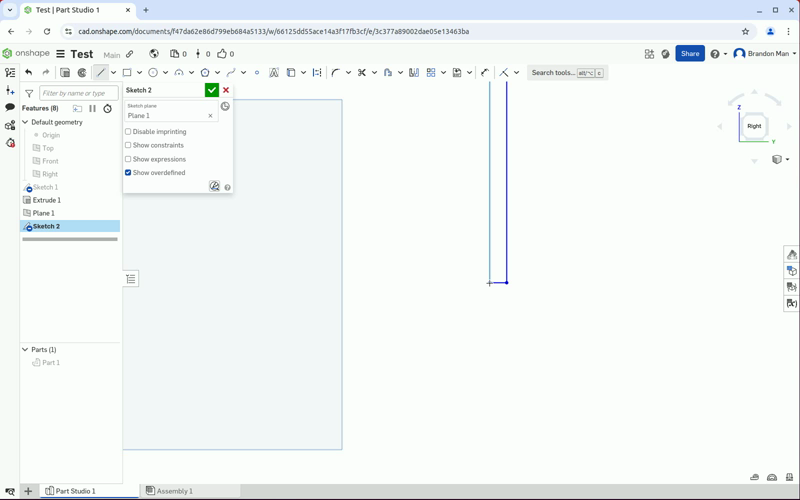
scroll(-6)
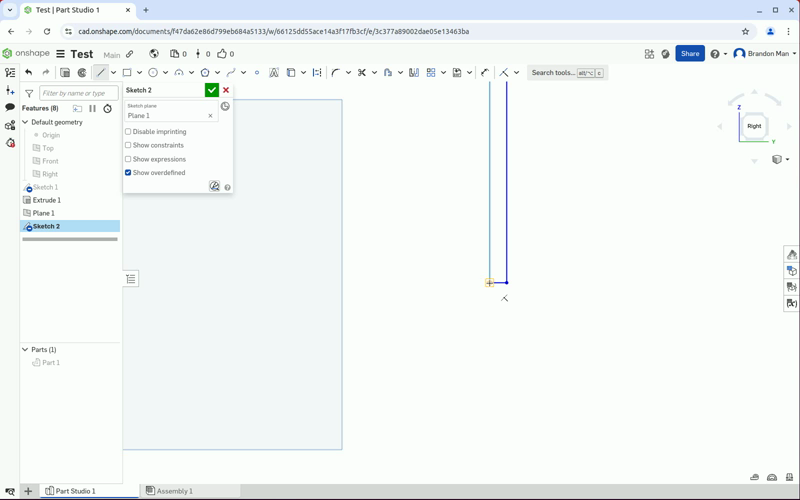
scroll(-6)
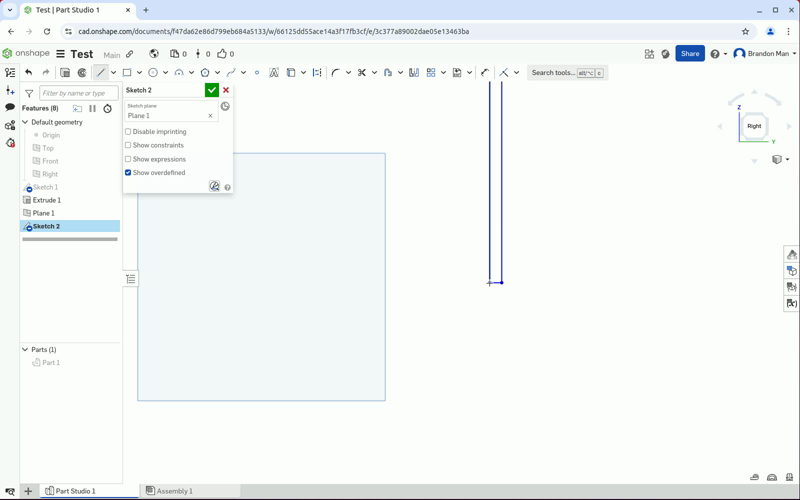
scroll(-6)
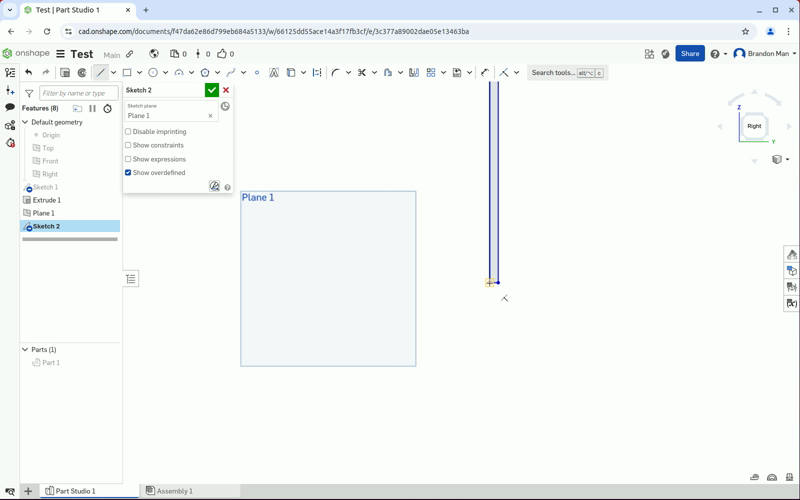
scroll(-6)
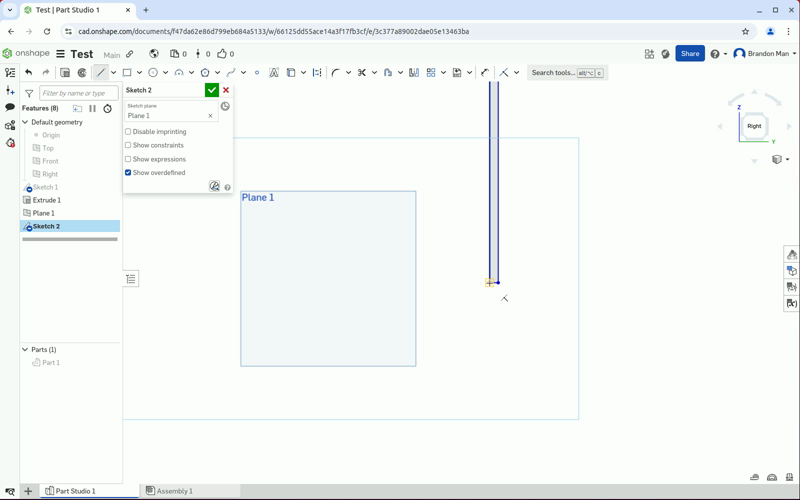
scroll(-6)
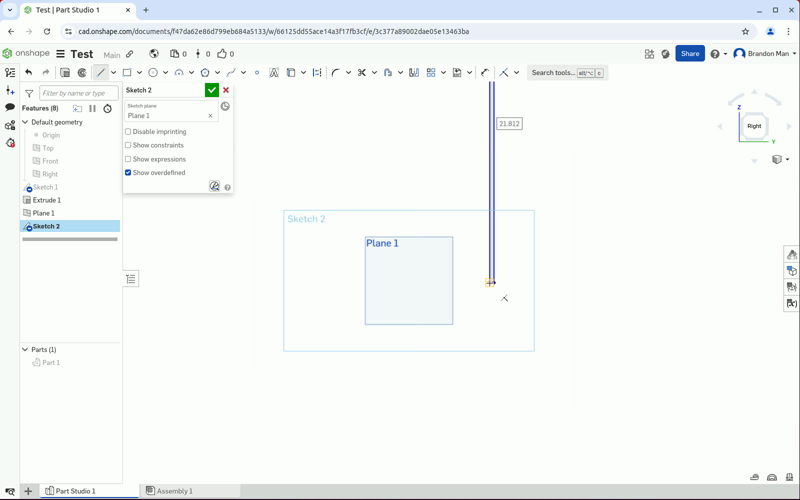
scroll(-6)
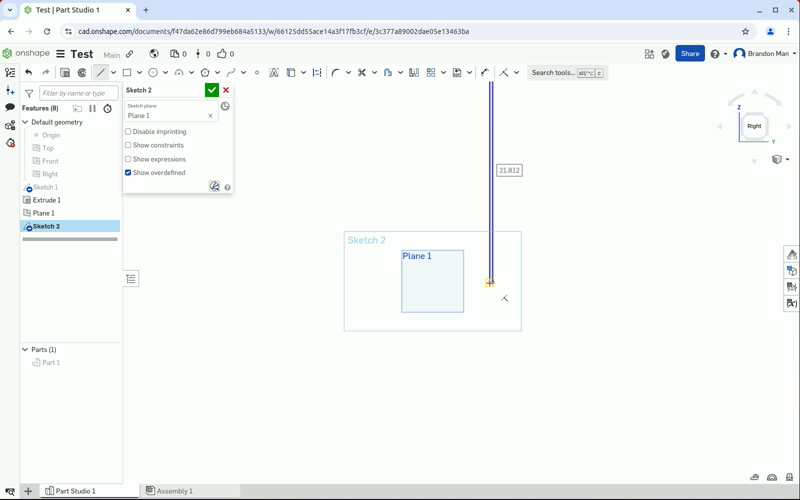
scroll(-6)
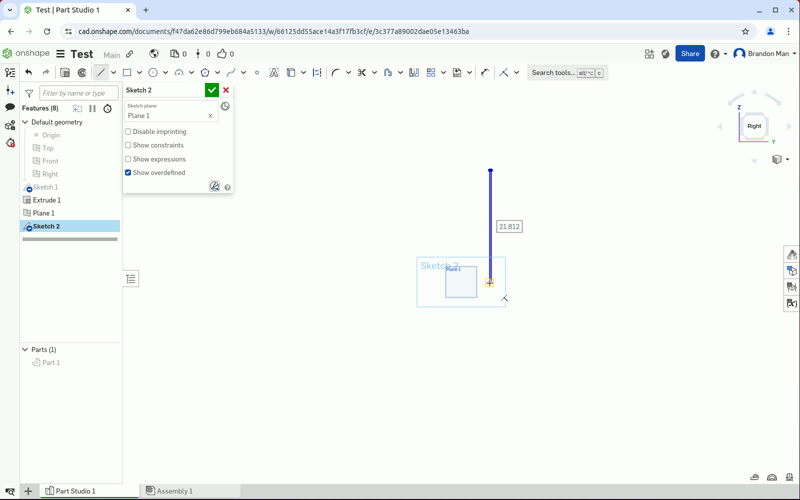
key(esc)
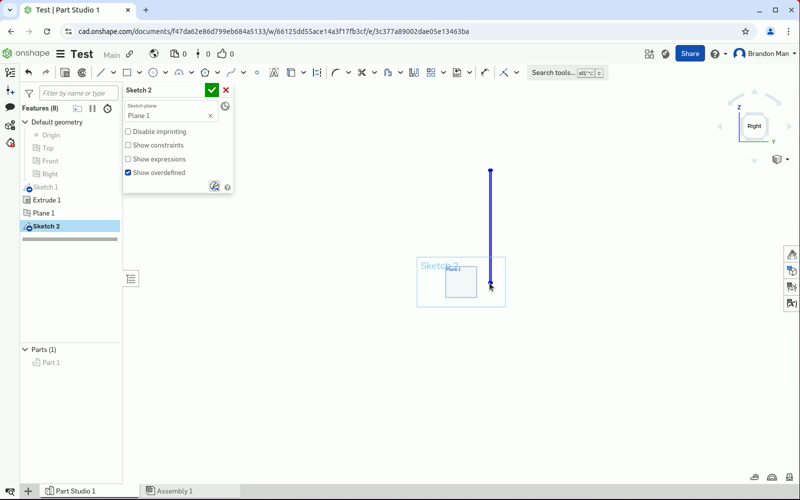
mouse_move(490, 201)
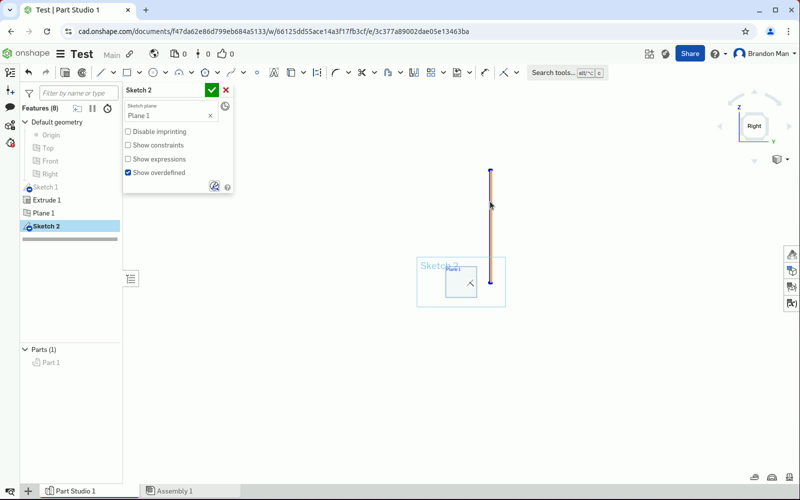
scroll(6)
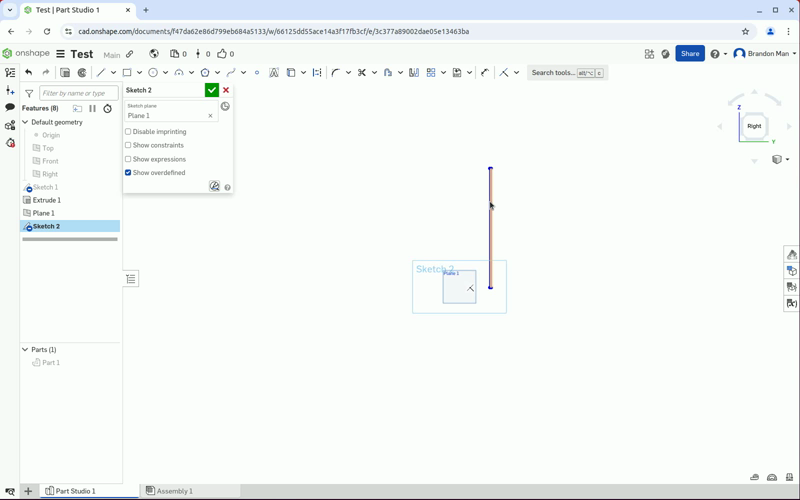
scroll(6)
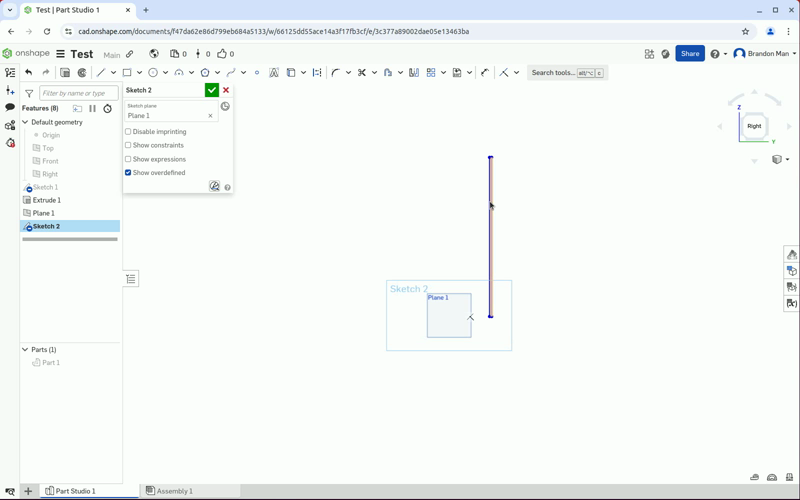
scroll(6)
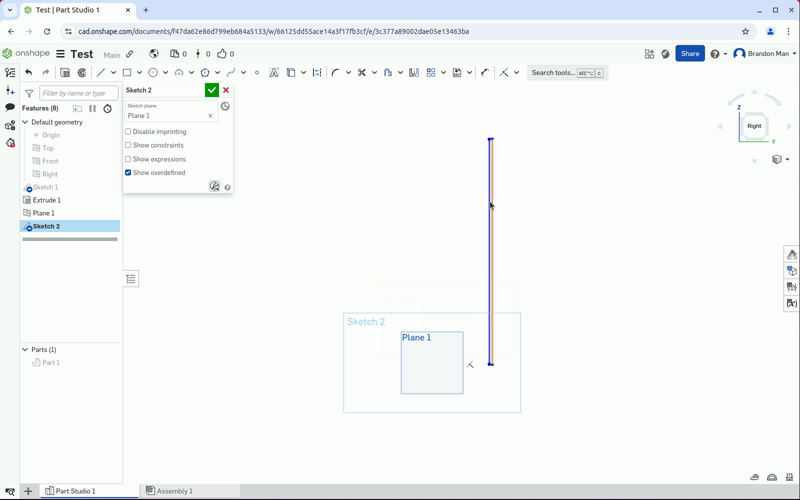
scroll(6)
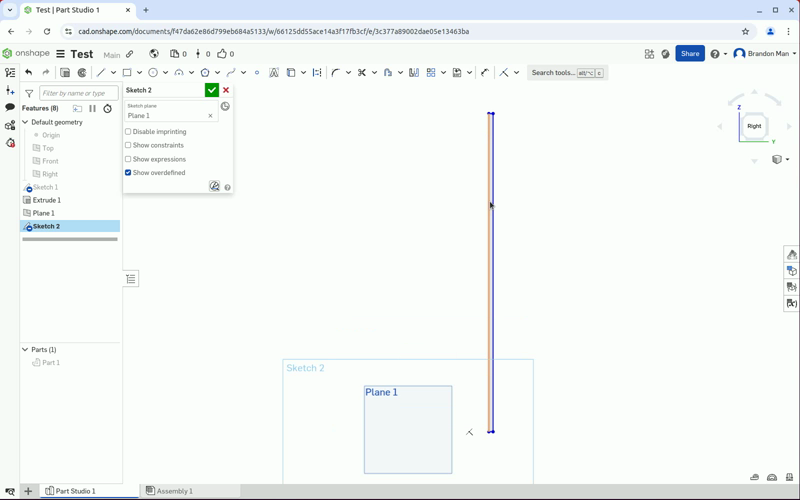
scroll(6)
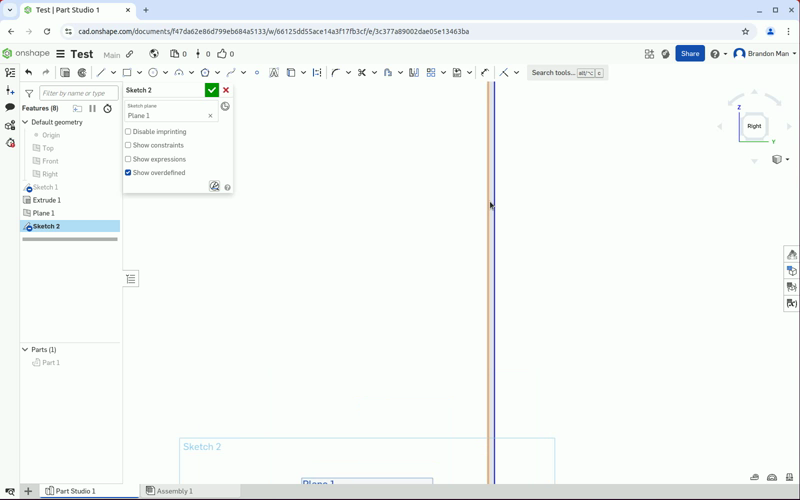
scroll(6)
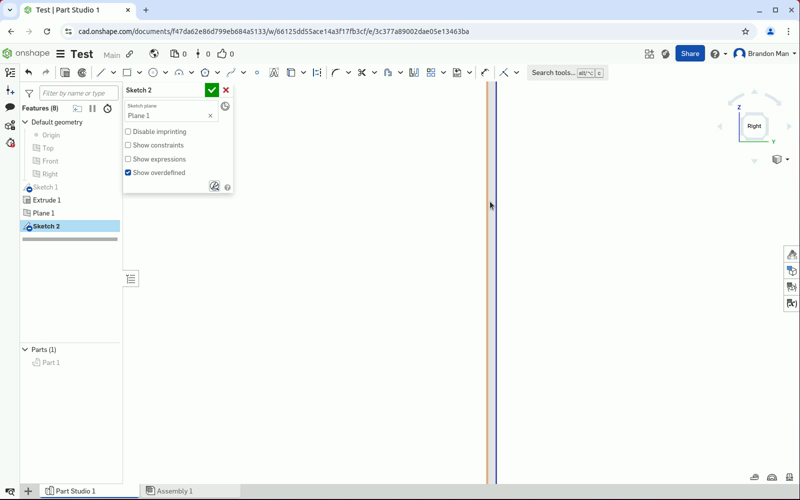
scroll(6)
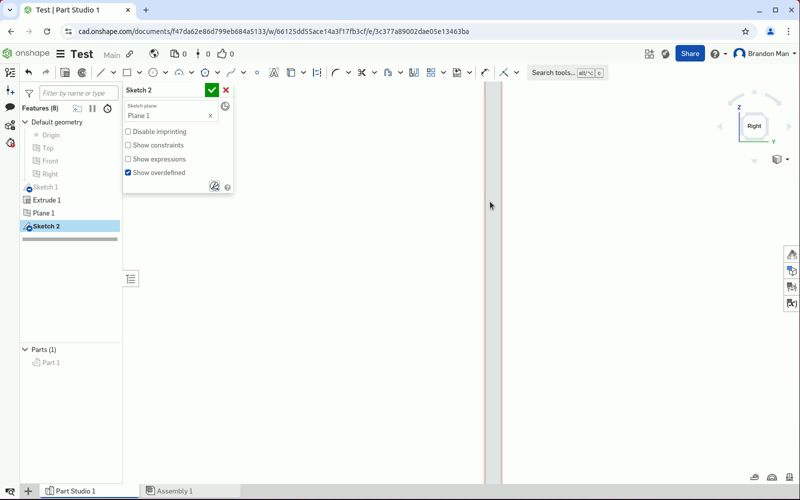
click(490, 201)
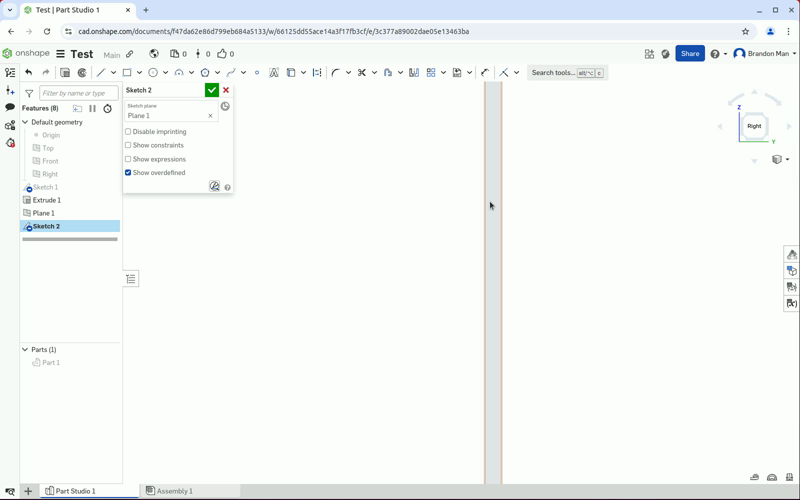
scroll(-6)
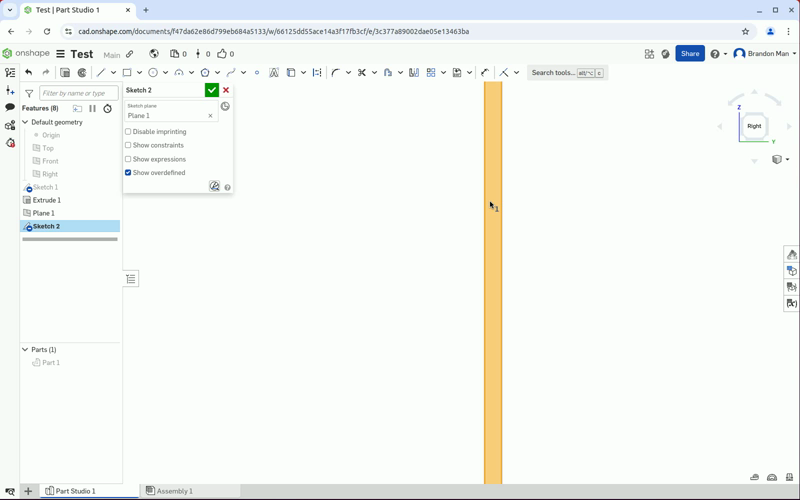
scroll(-6)
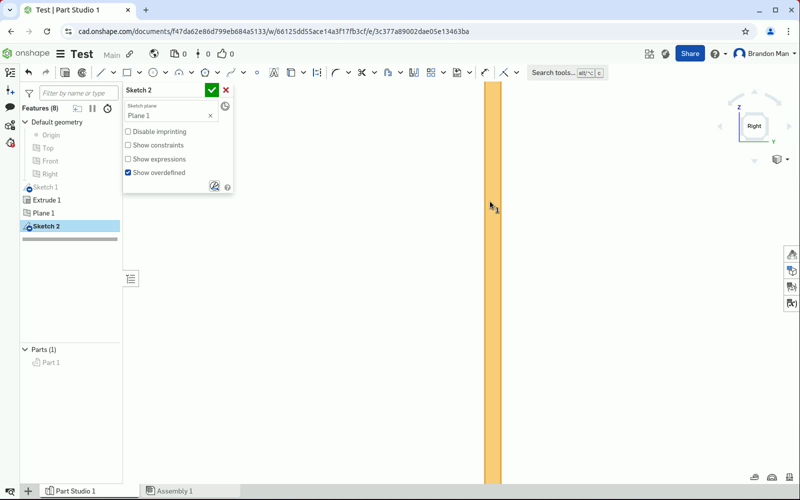
scroll(-6)
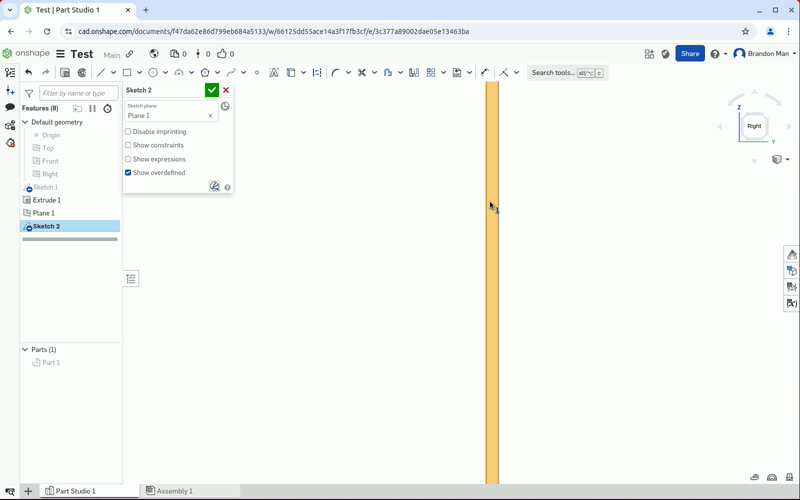
scroll(-6)
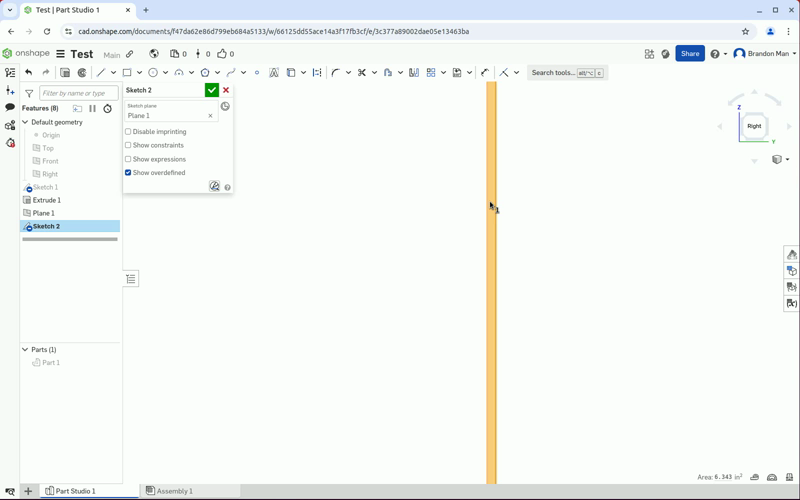
scroll(-6)
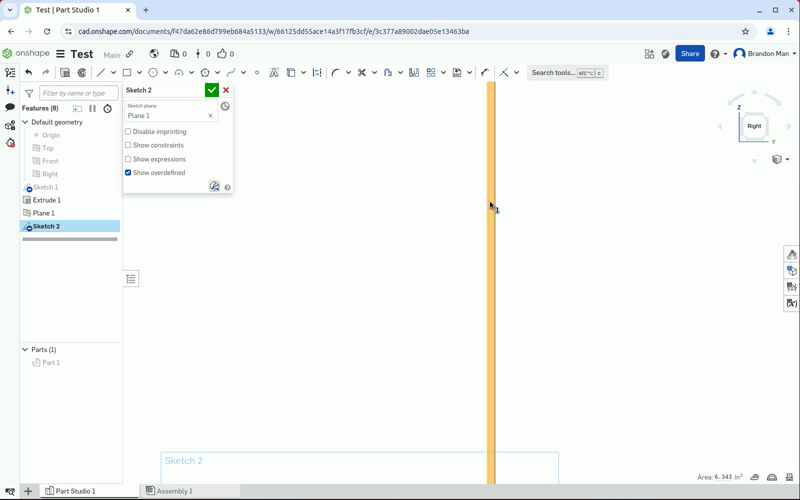
scroll(-6)
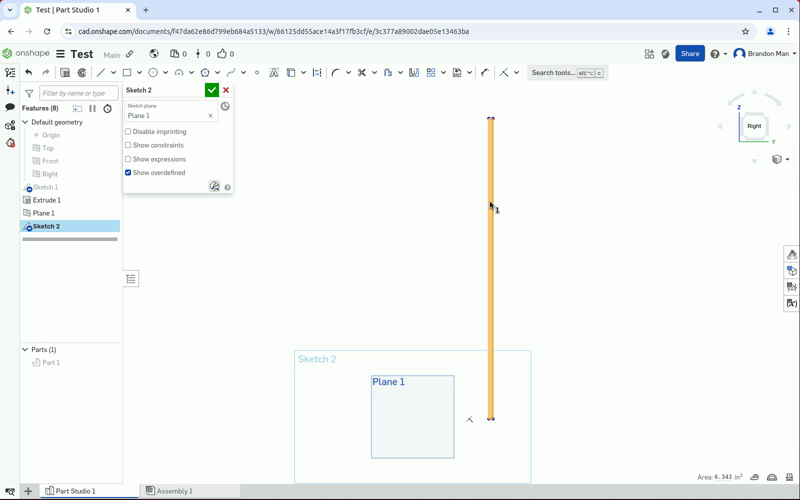
scroll(-6)
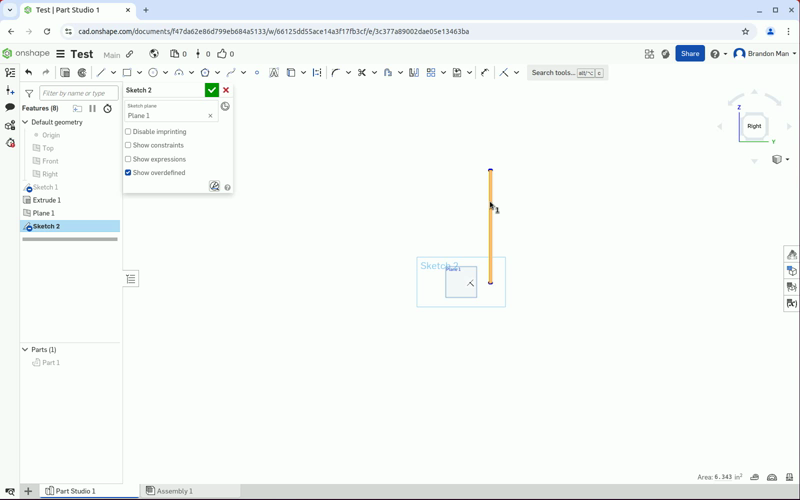
mouse_move(73, 352)
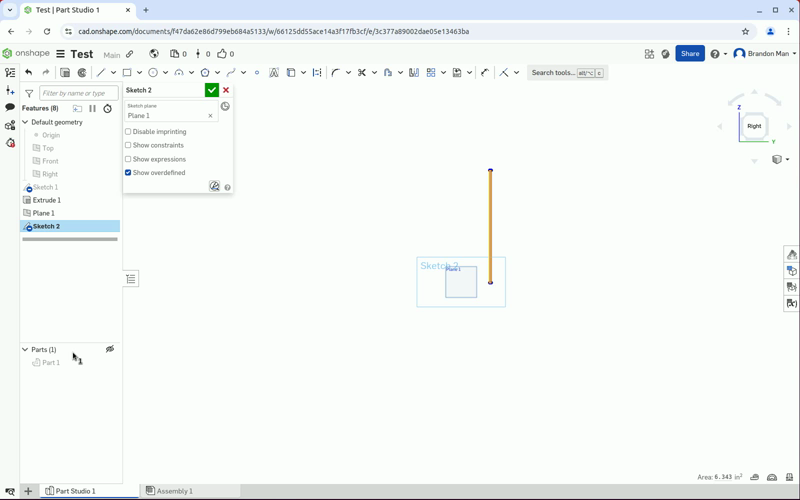
key(shift+y)
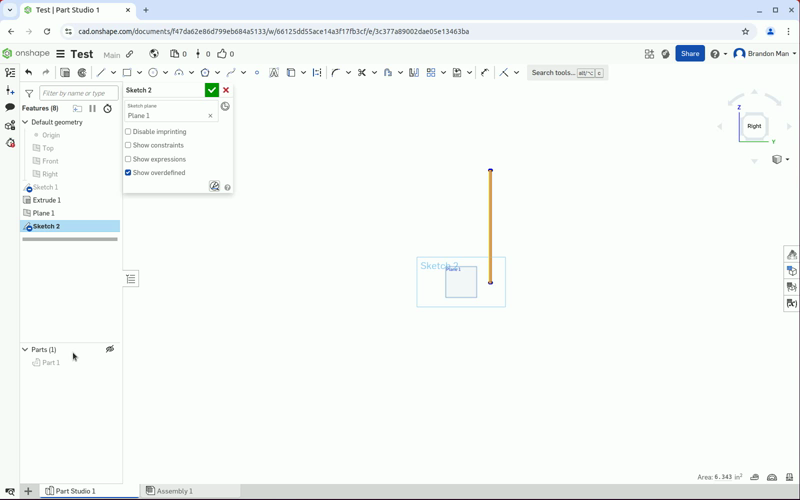
key(shift+e)
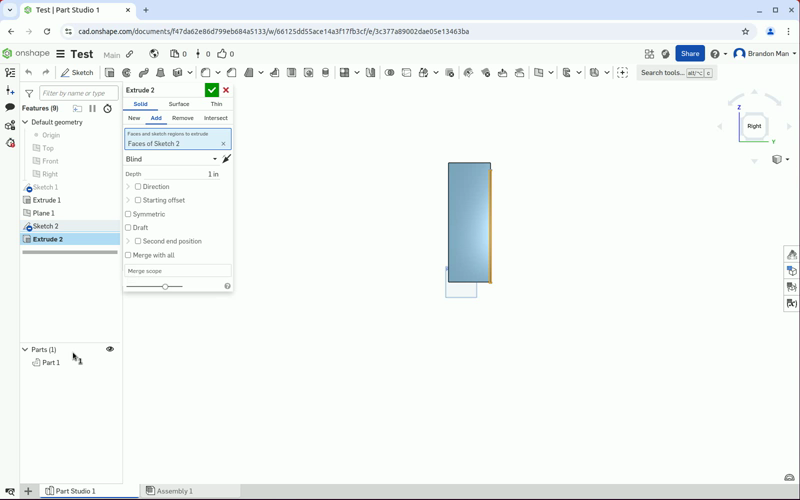
mouse_move(143, 106)
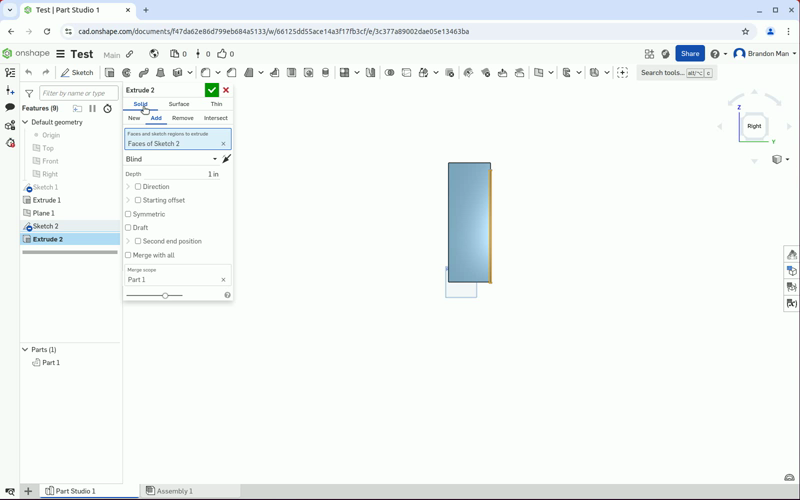
click(143, 106)
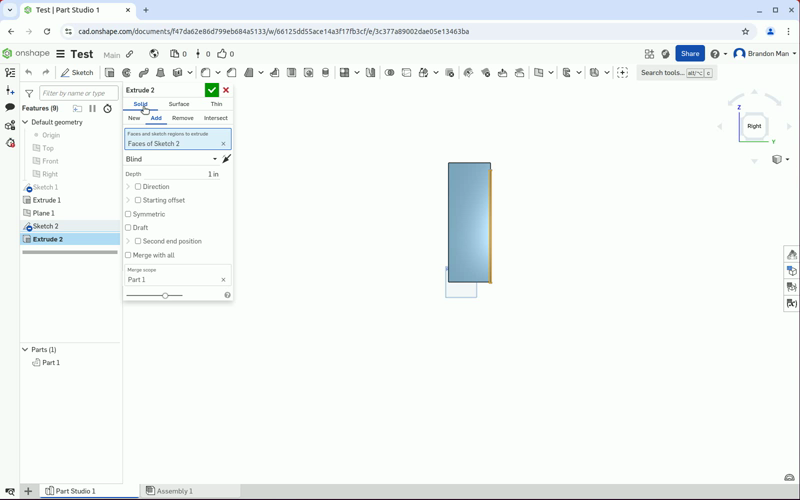
mouse_move(186, 120)
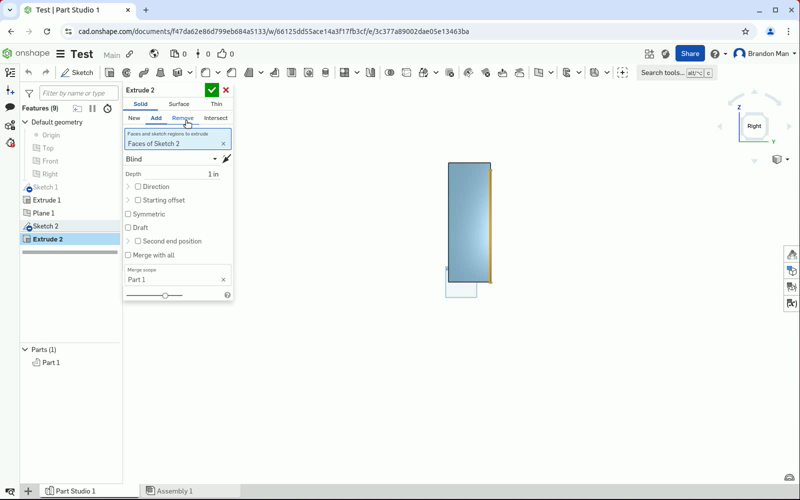
click(186, 120)
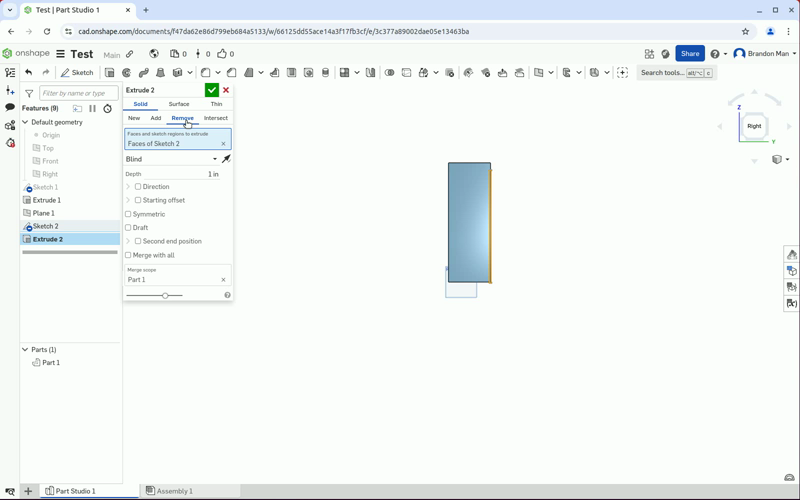
key(tab, 4)
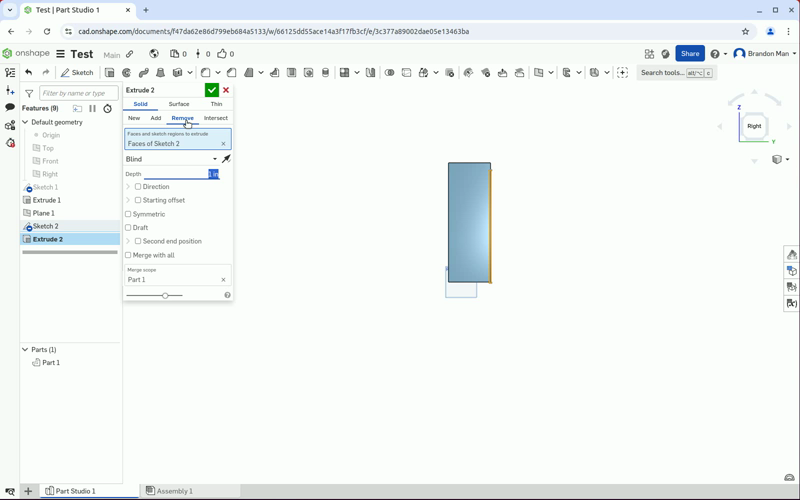
text(0.241)
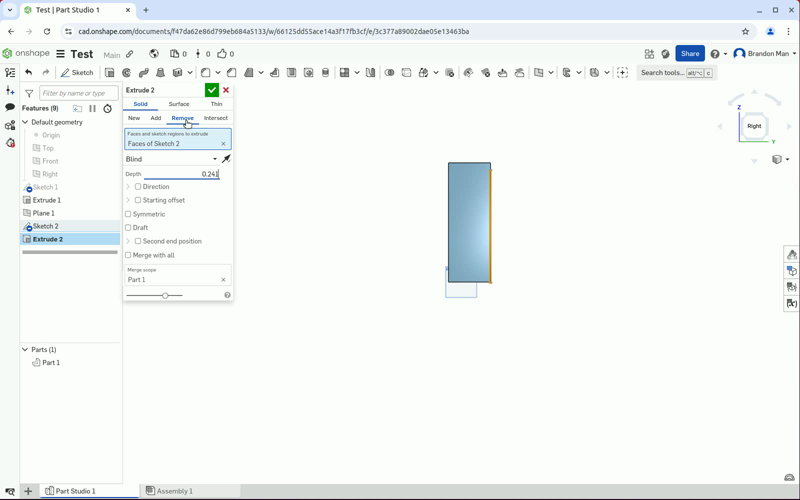
key(tab, 6)
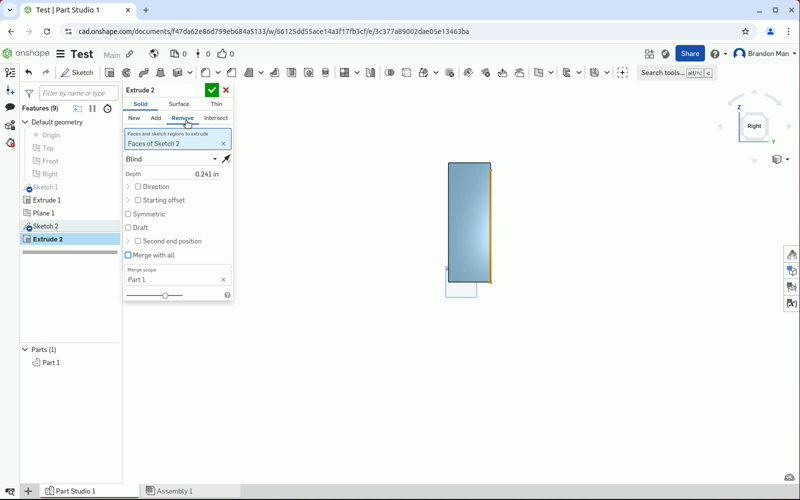
key(space)
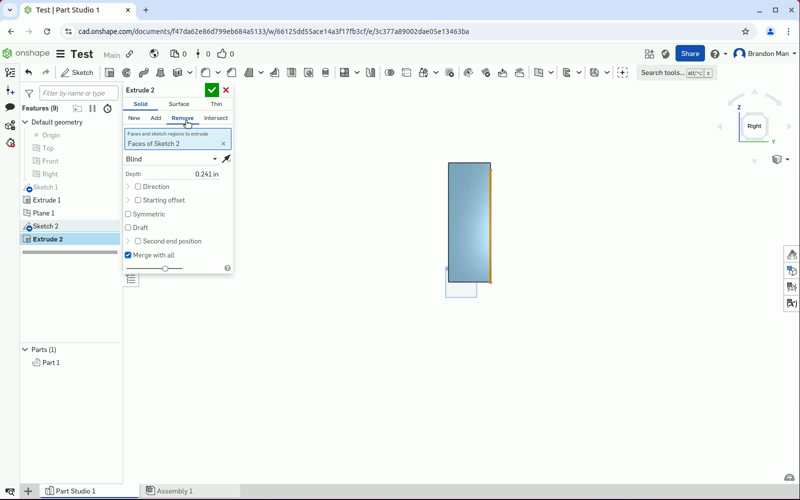
key(enter)
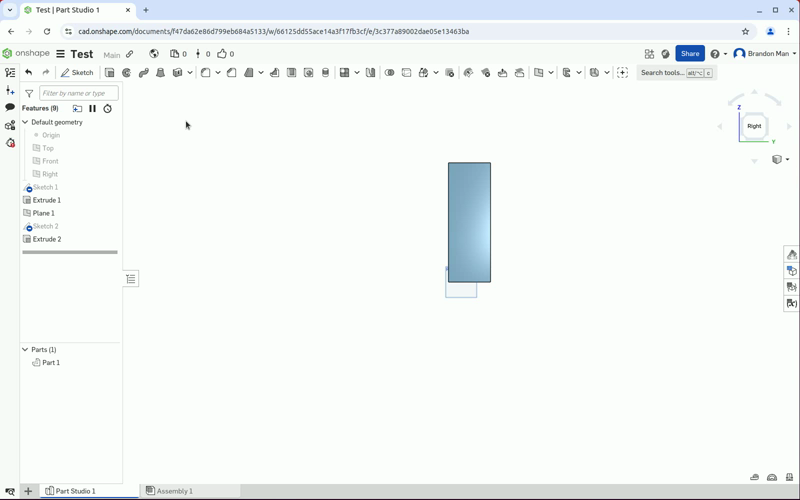
key(shift+h)
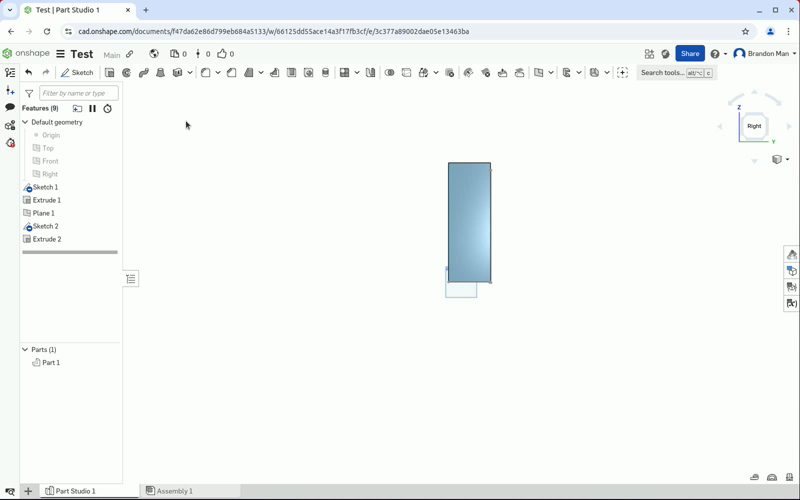
key(shift+h)
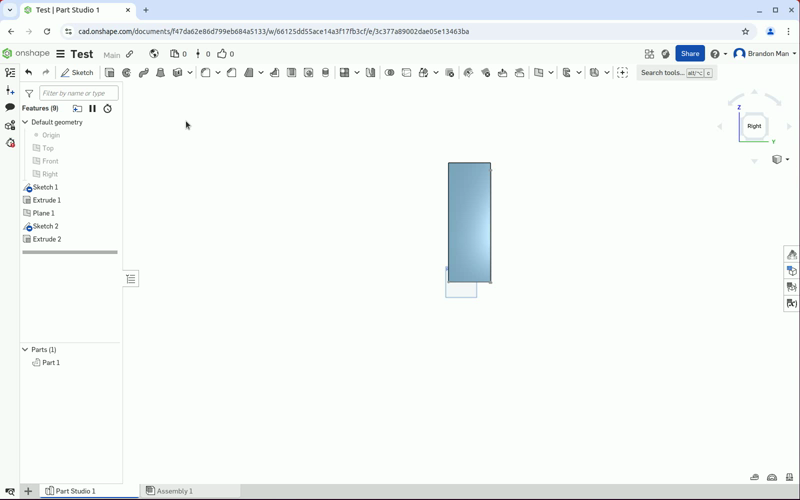
key(shift+7)
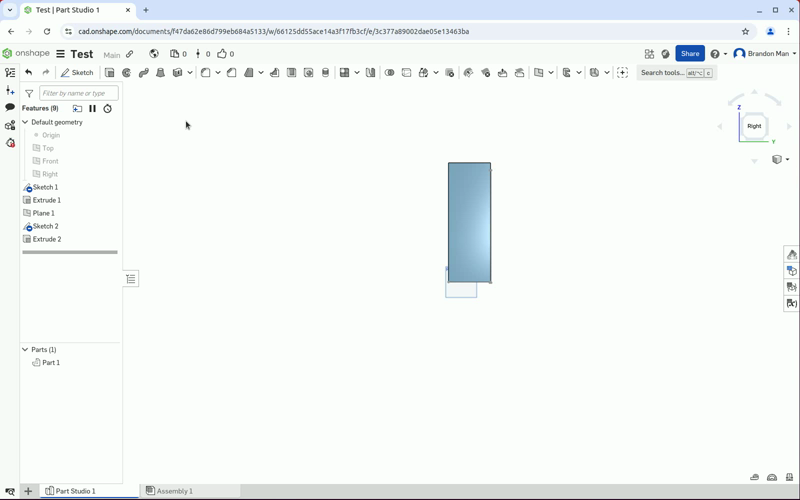
key(right, 2)
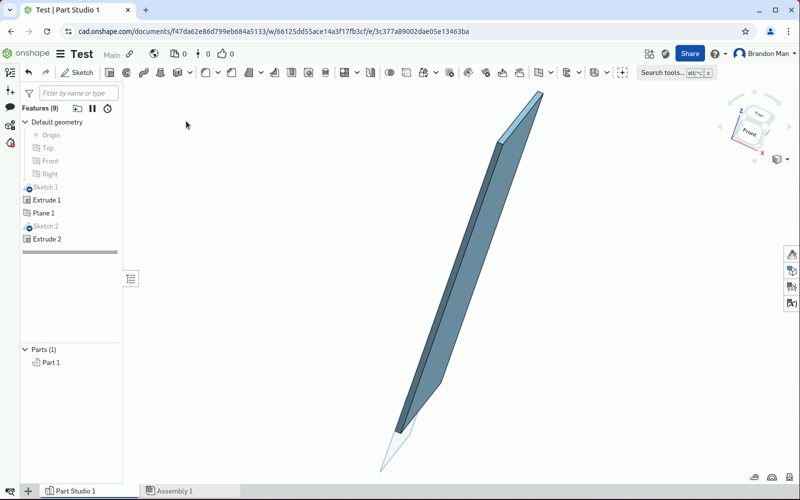
key(down, 2)
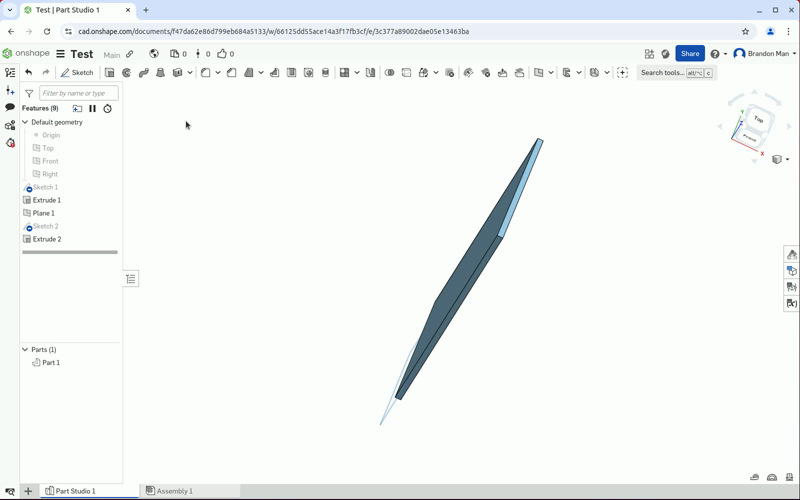
key(up, 2)
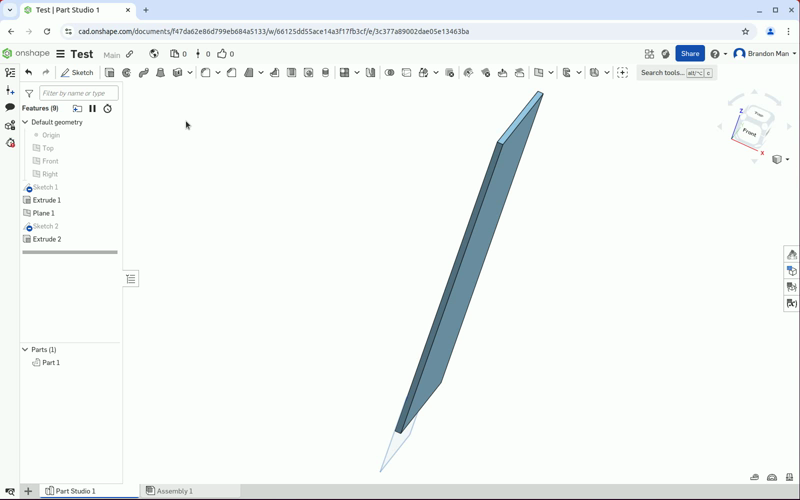
key(left, 2)
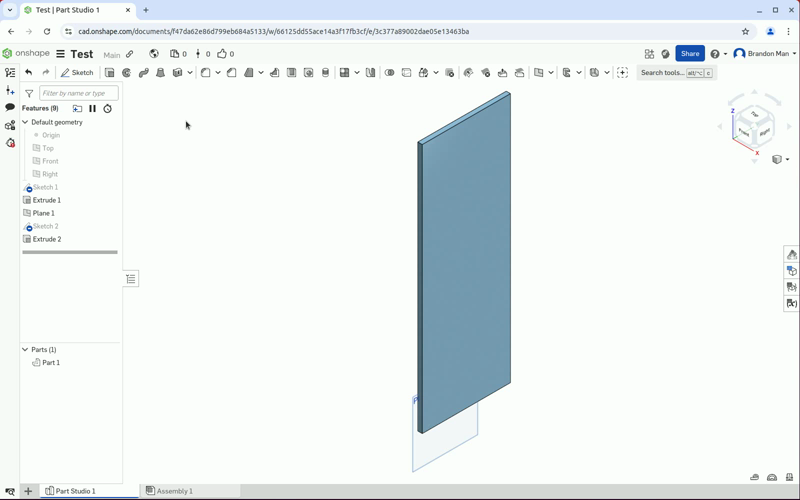
mouse_move(73, 189)
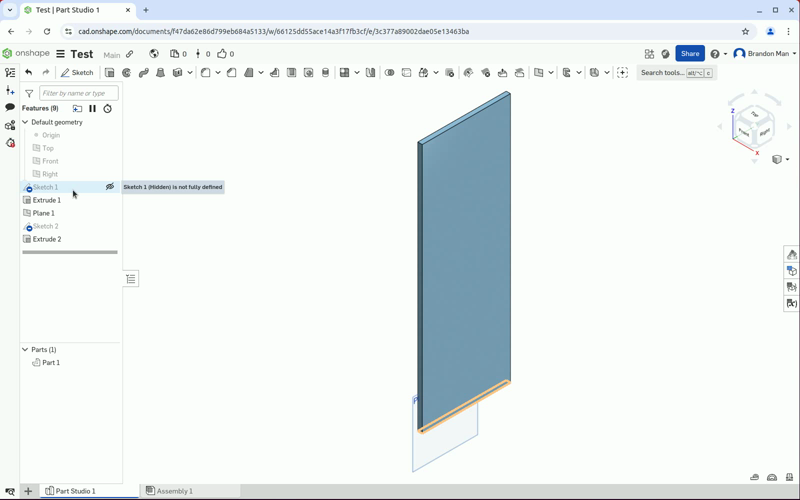
click(73, 189)